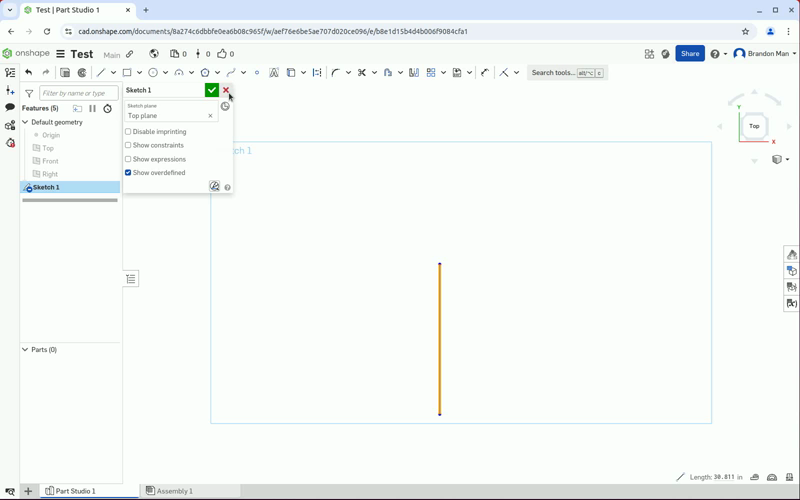
key(shift+h)
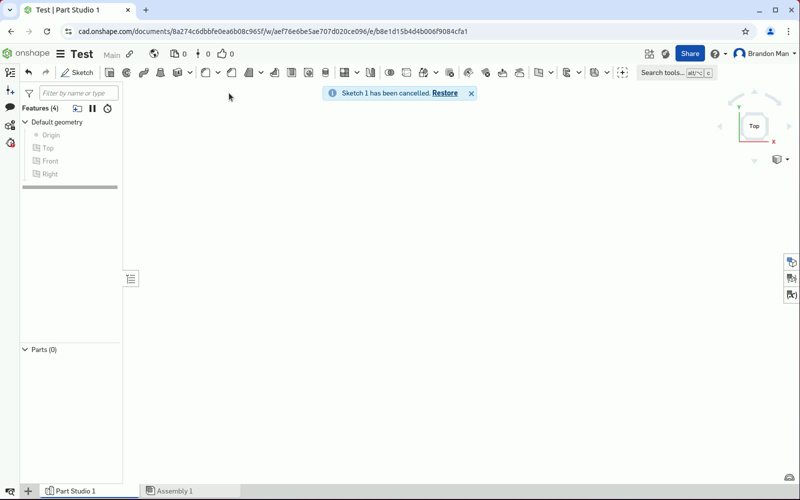
mouse_move(73, 352)
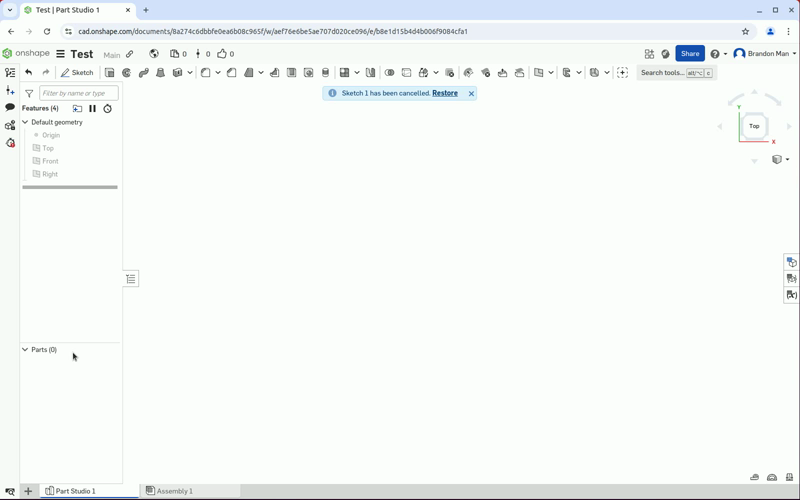
key(y)
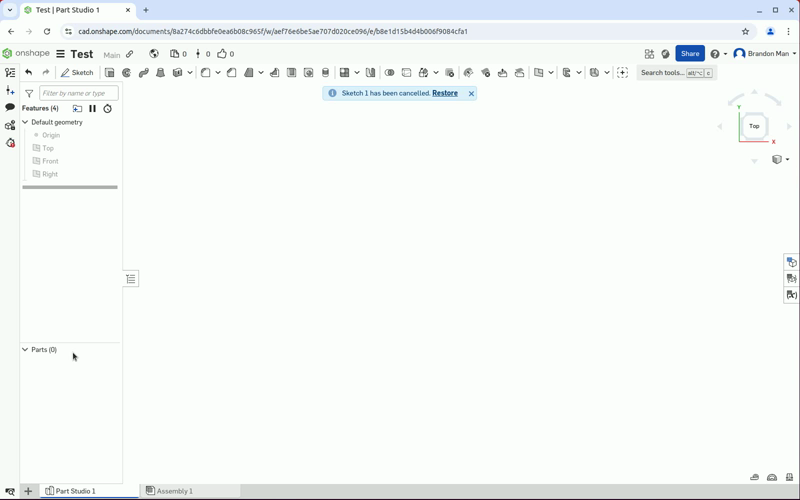
key(shift+p)
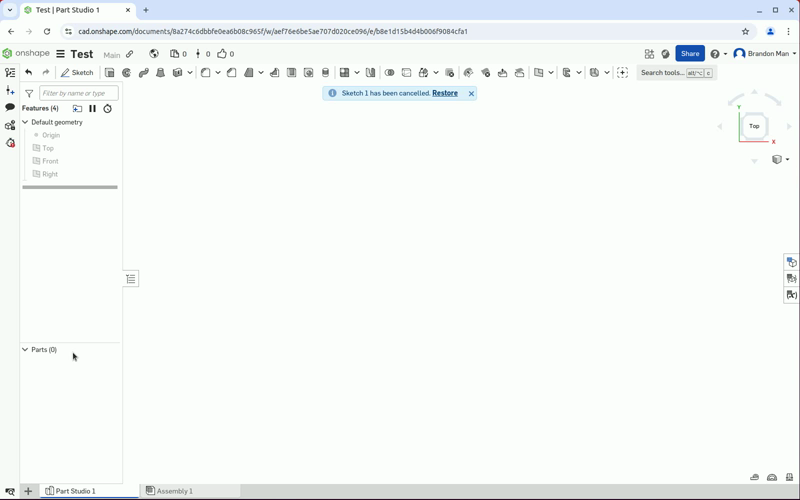
key(space)
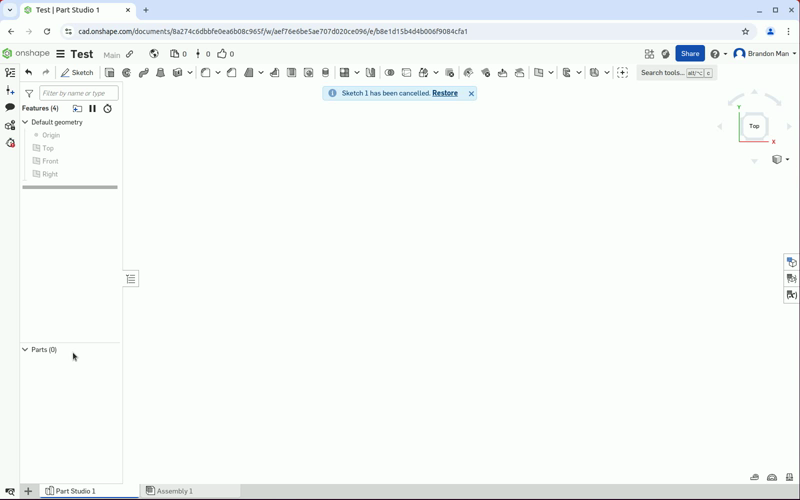
key_down(shift)
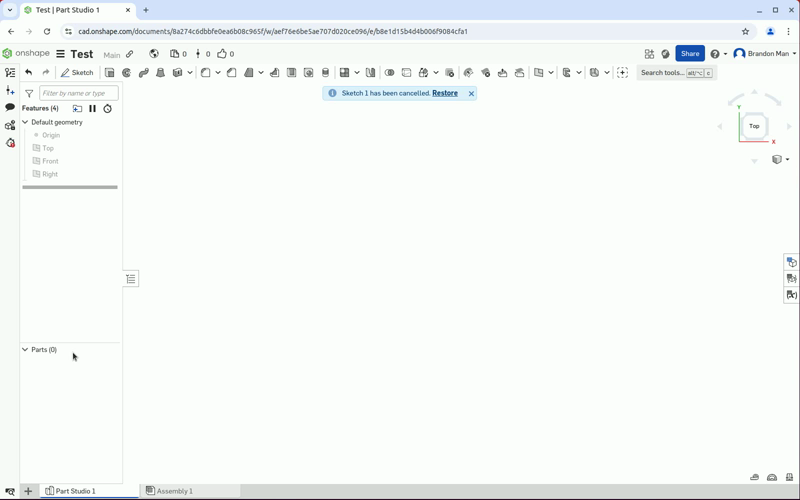
key(up)
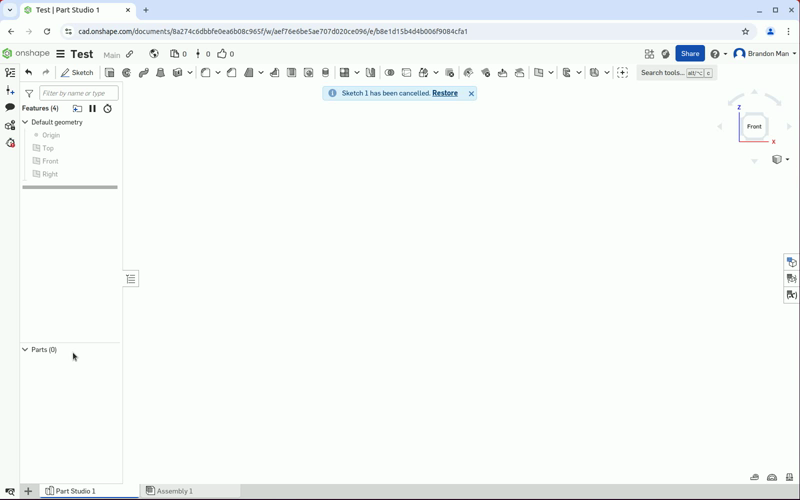
key_up(shift)
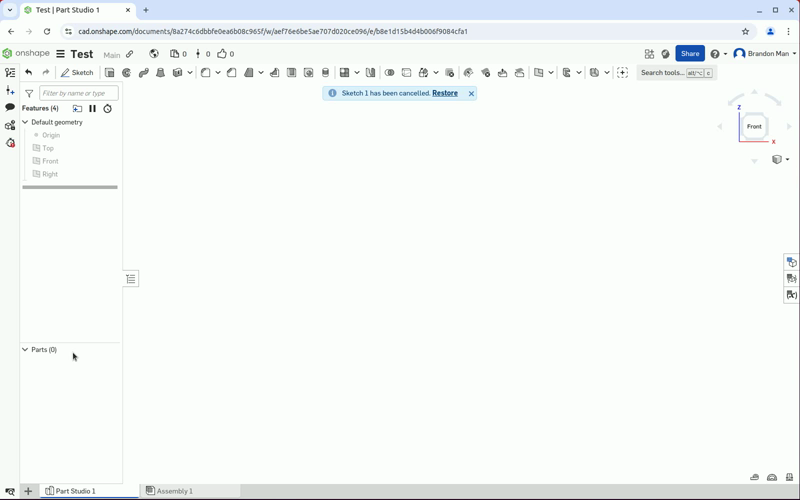
mouse_move(73, 352)
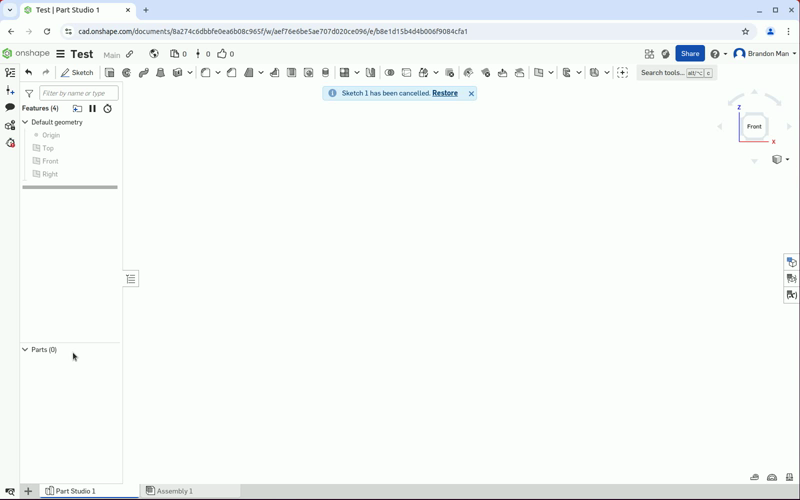
key(shift+y)
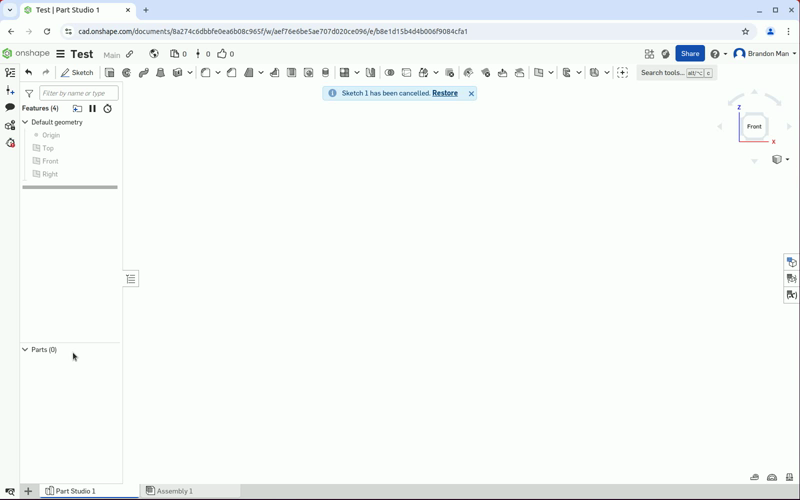
key(shift+s)
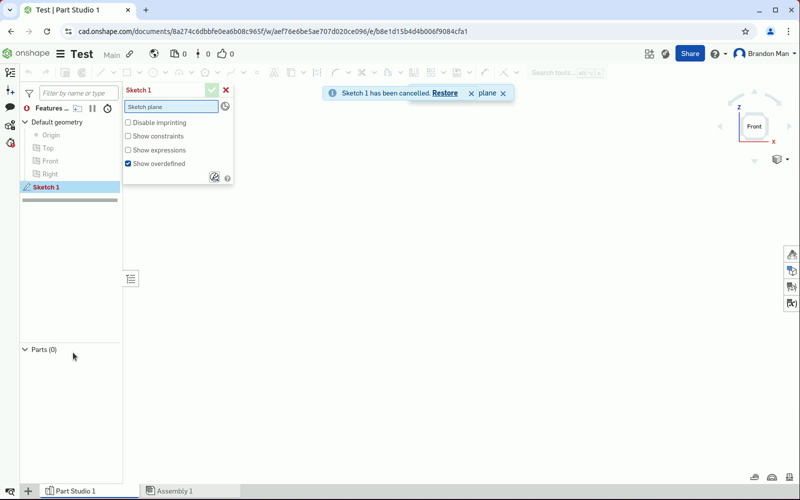
mouse_move(73, 163)
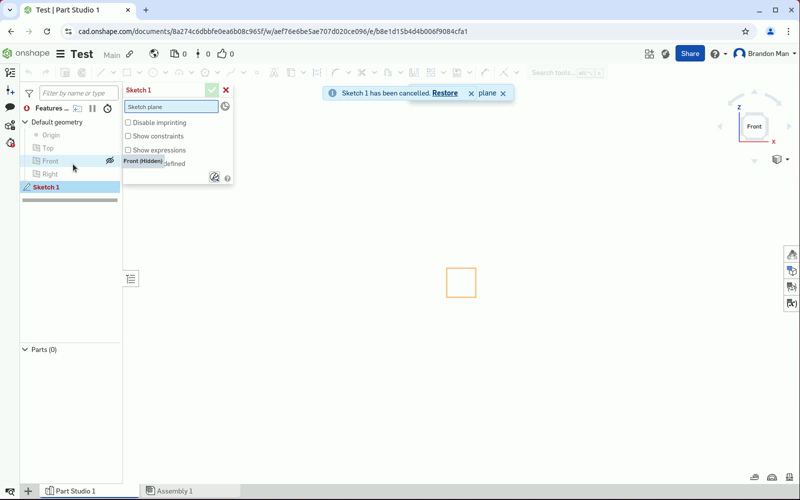
click(73, 163)
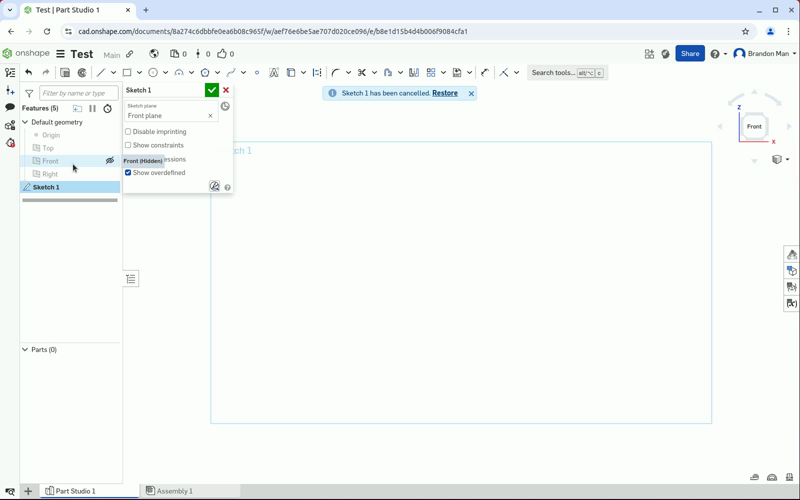
mouse_move(73, 352)
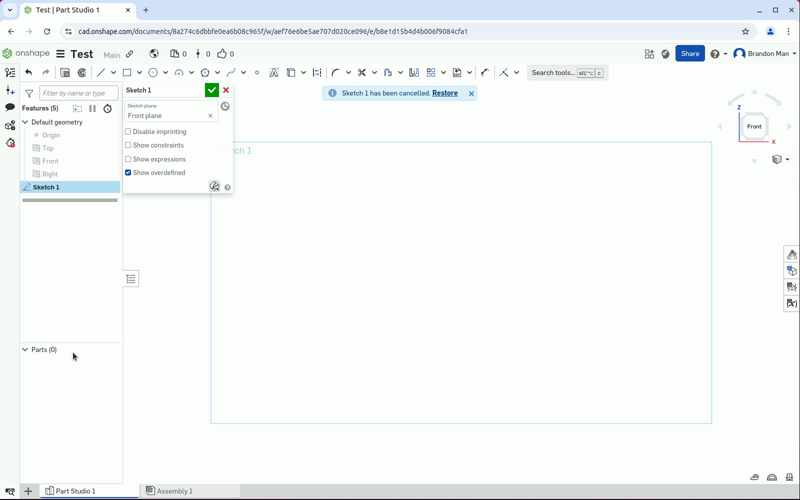
key(y)
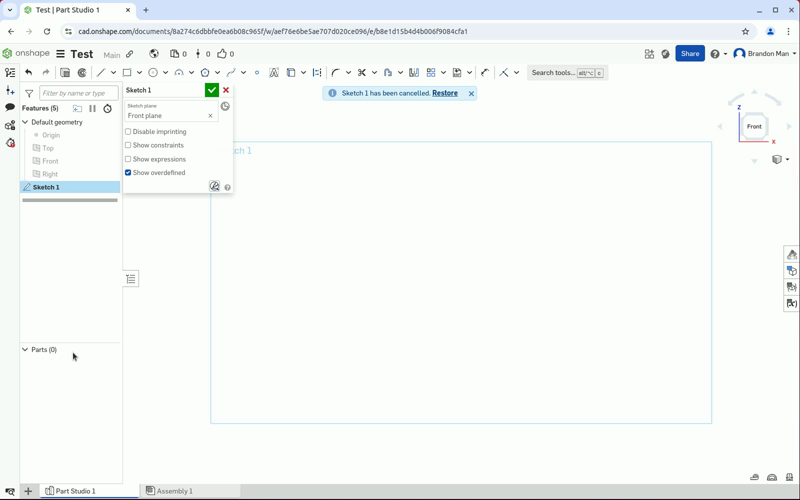
key(l)
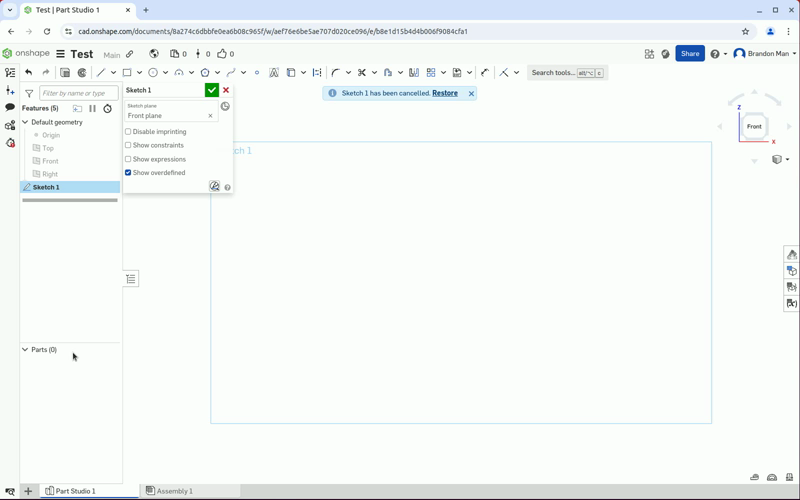
key_down(shift)
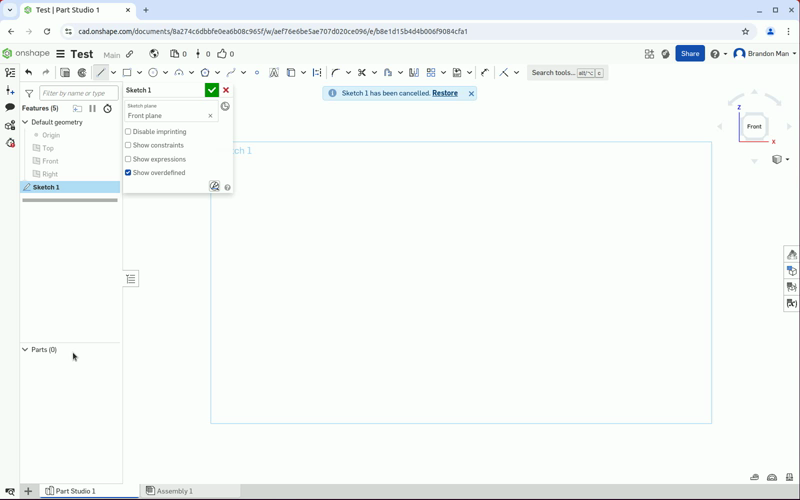
mouse_move(383, 354)
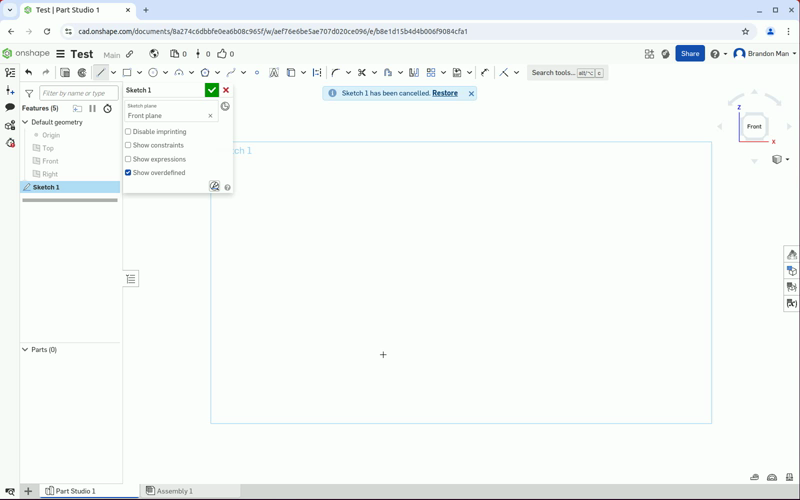
click(383, 354)
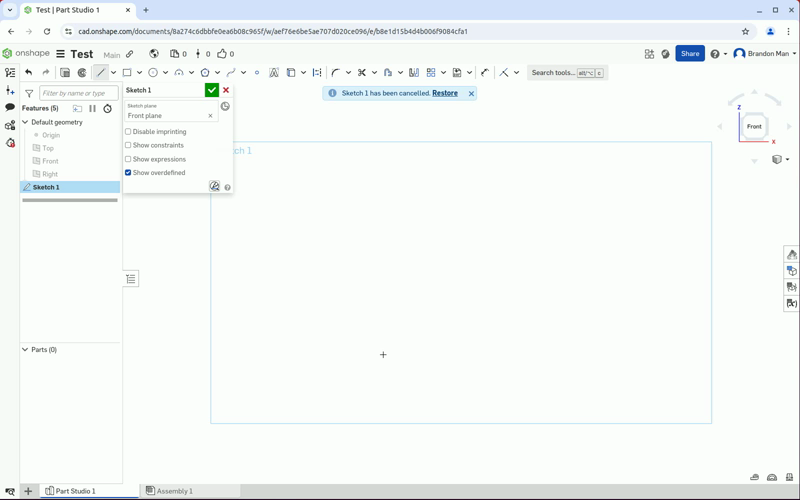
key_up(shift)
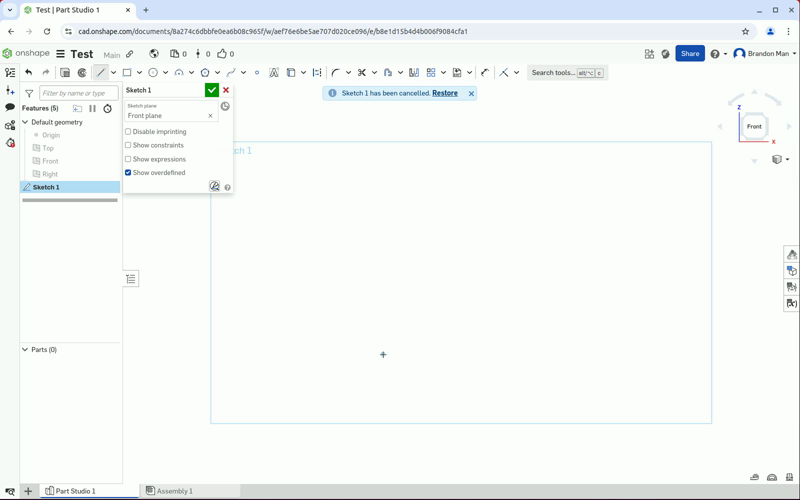
key_down(shift)
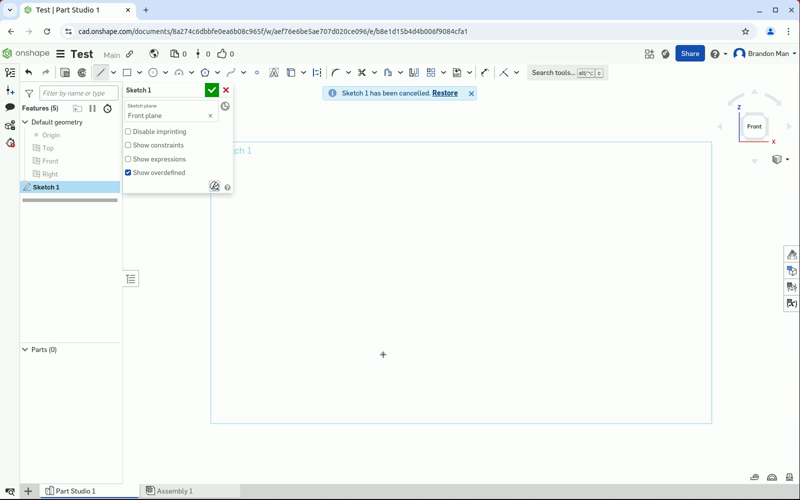
mouse_move(413, 354)
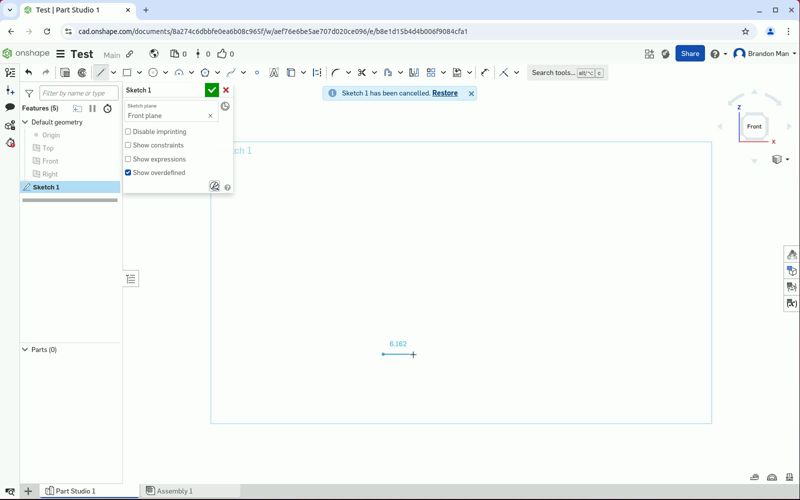
mouse_move(406, 354)
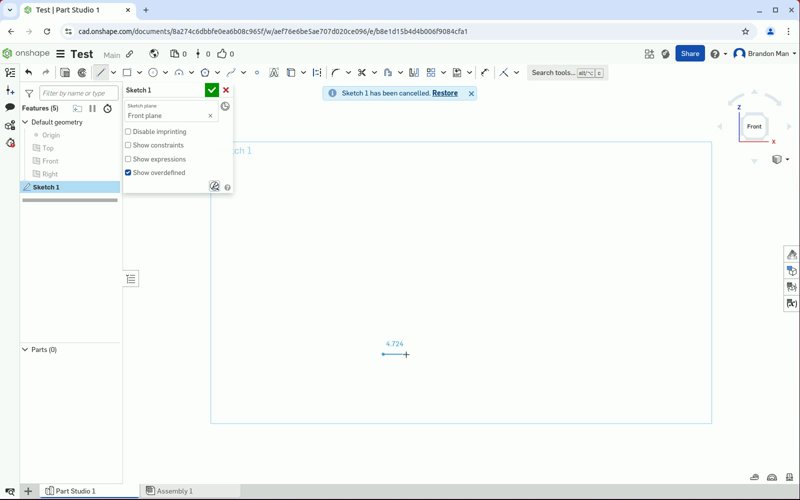
click(406, 354)
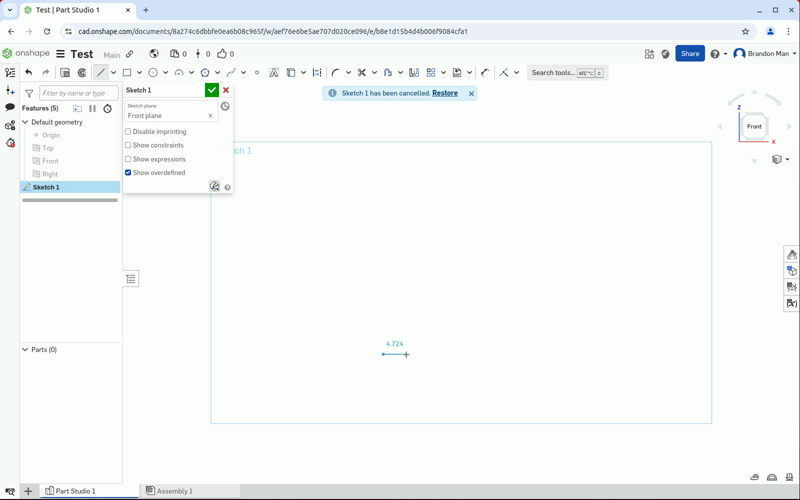
key_up(shift)
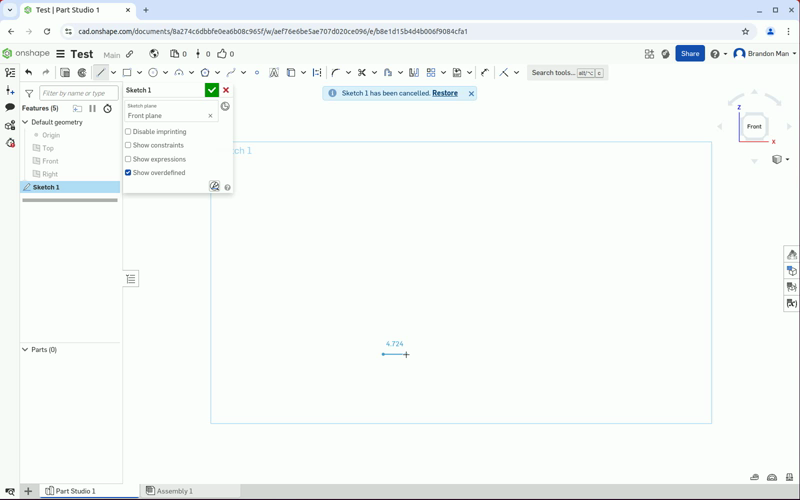
key_down(shift)
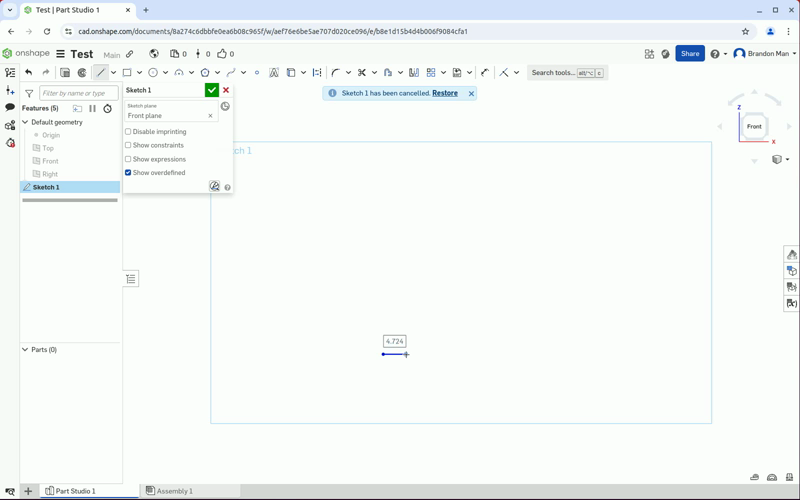
mouse_move(406, 282)
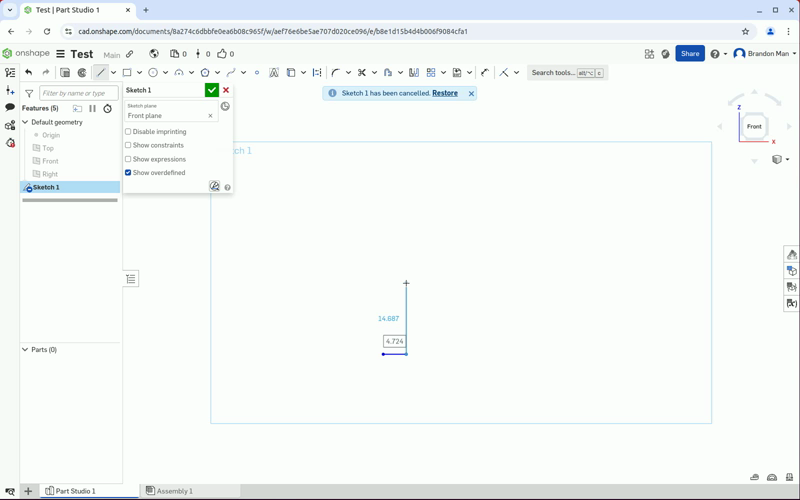
click(406, 282)
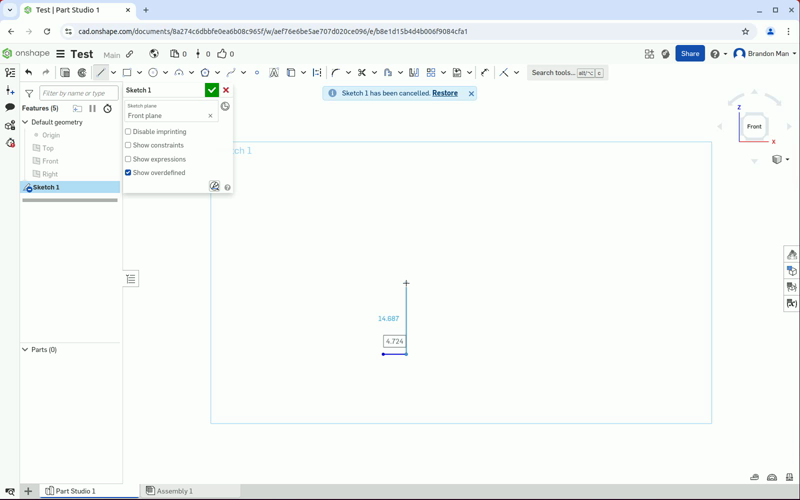
key_up(shift)
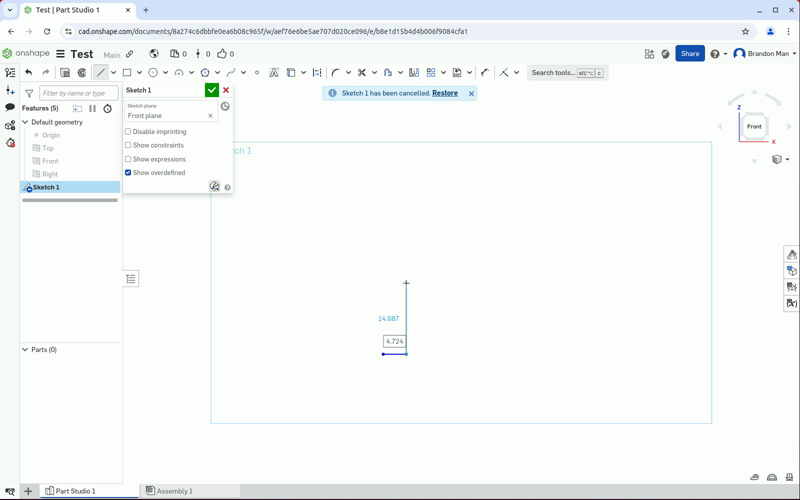
key_down(shift)
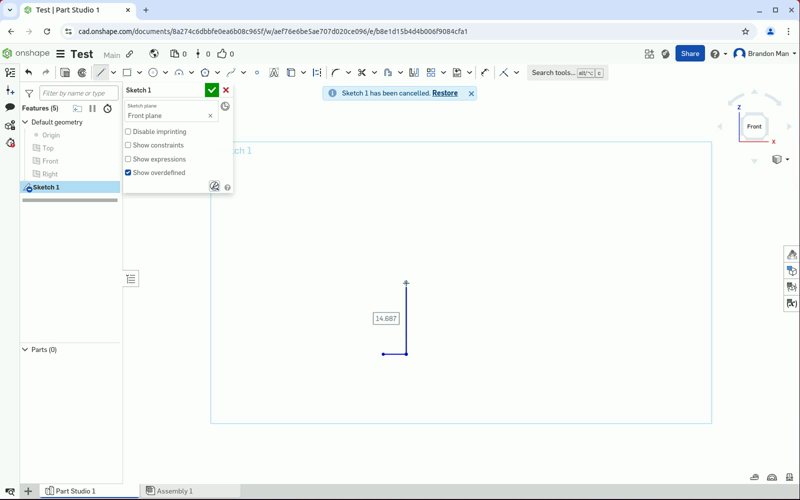
mouse_move(436, 282)
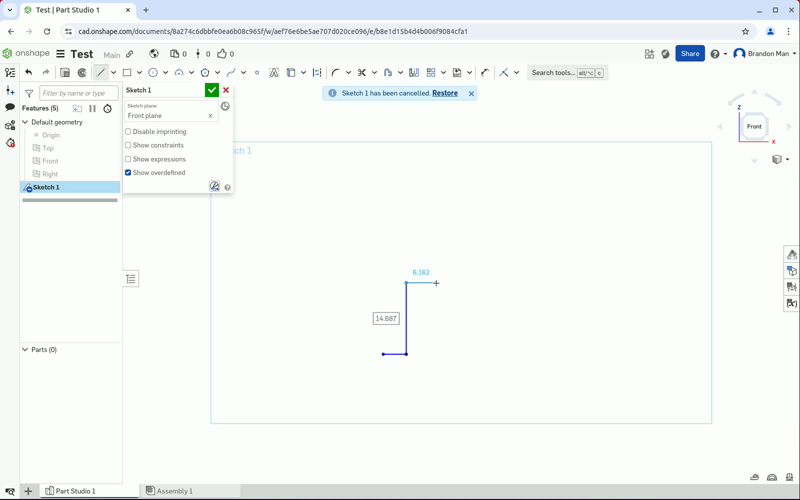
mouse_move(383, 282)
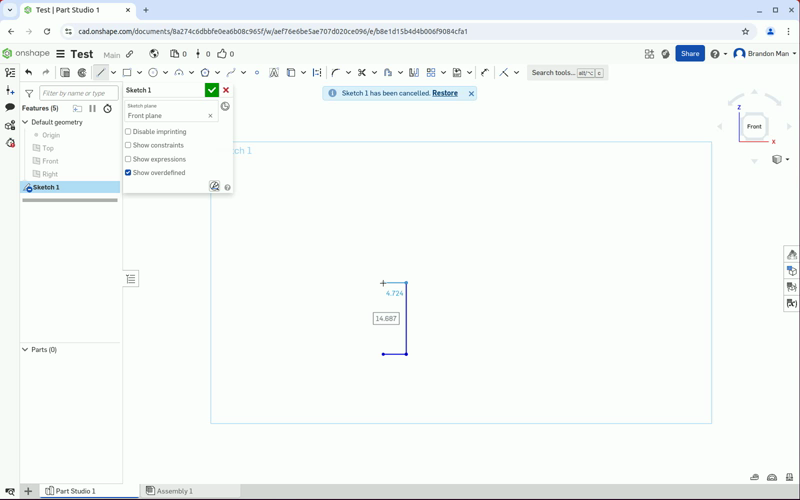
click(383, 282)
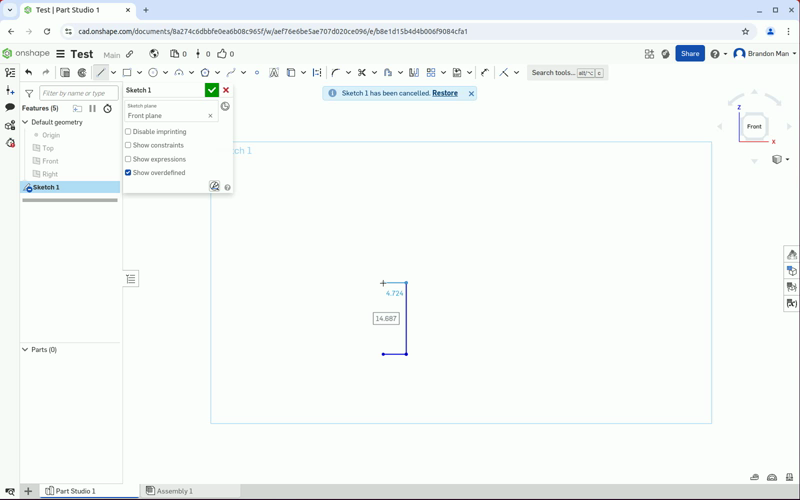
key_up(shift)
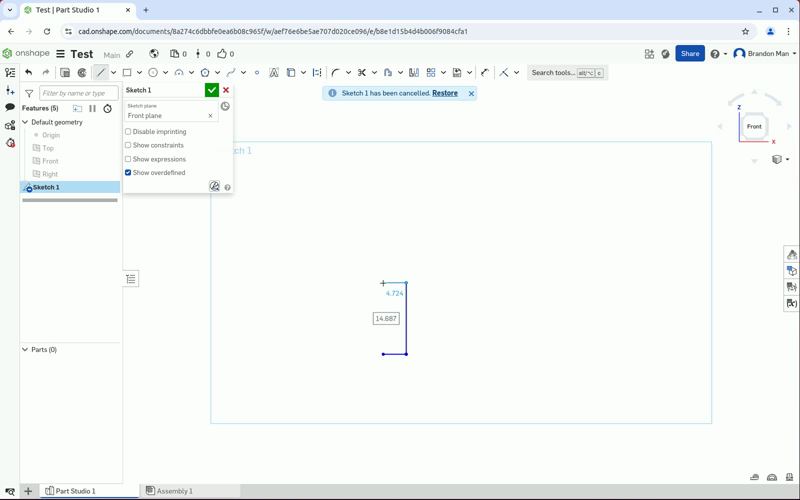
key_down(shift)
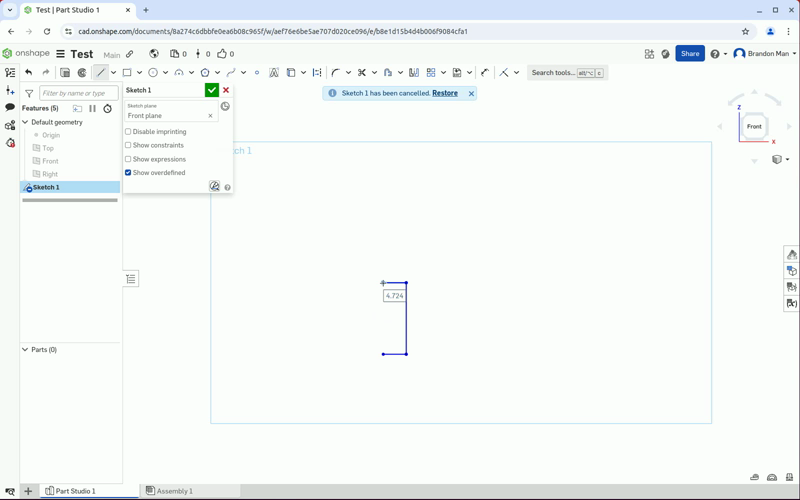
mouse_move(383, 354)
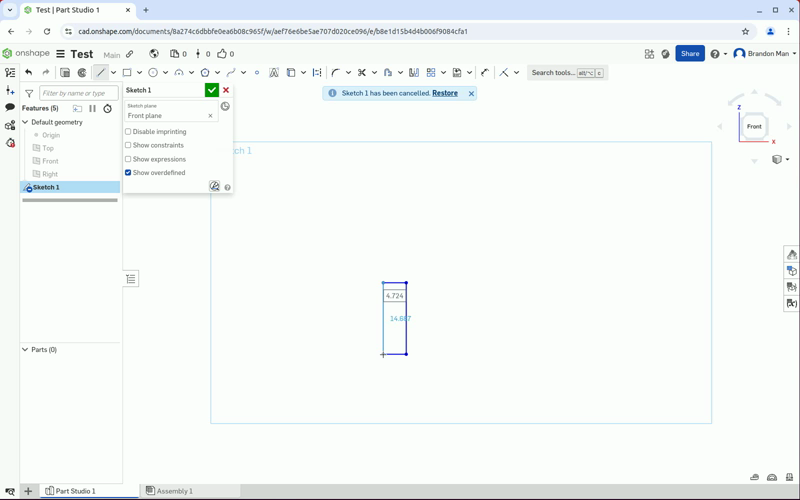
key_up(shift)
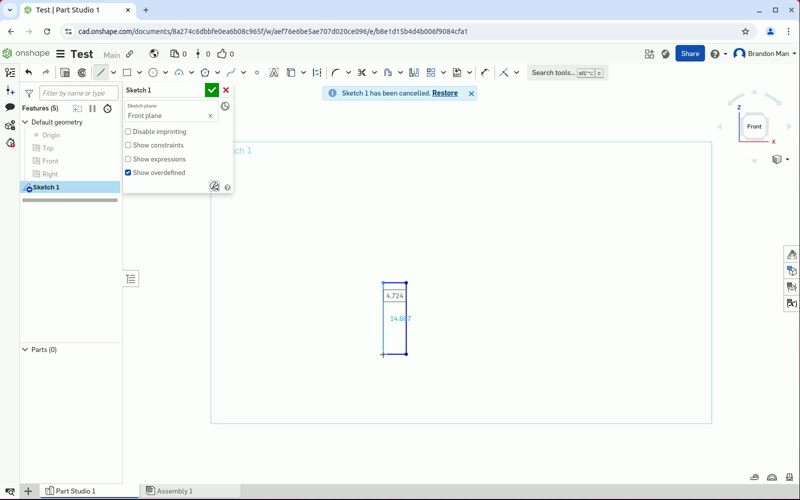
click(383, 354)
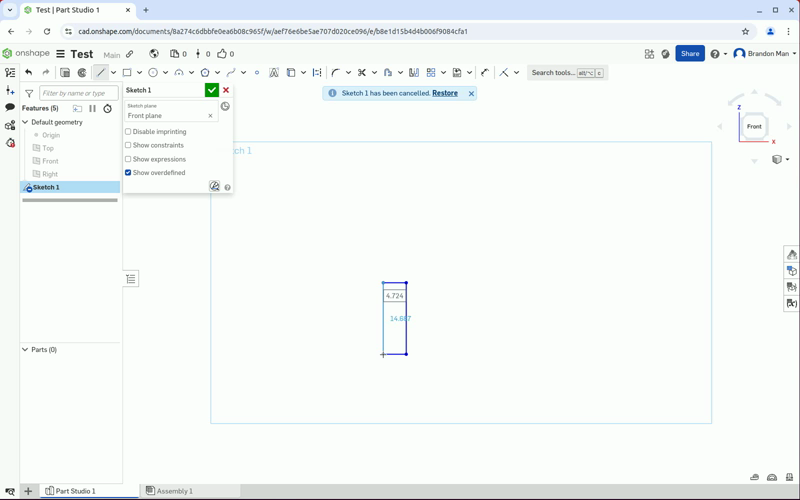
key(esc)
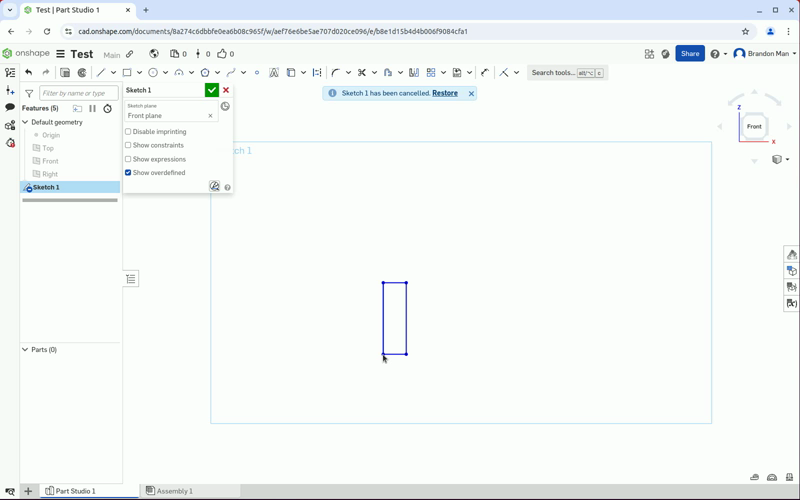
mouse_move(386, 293)
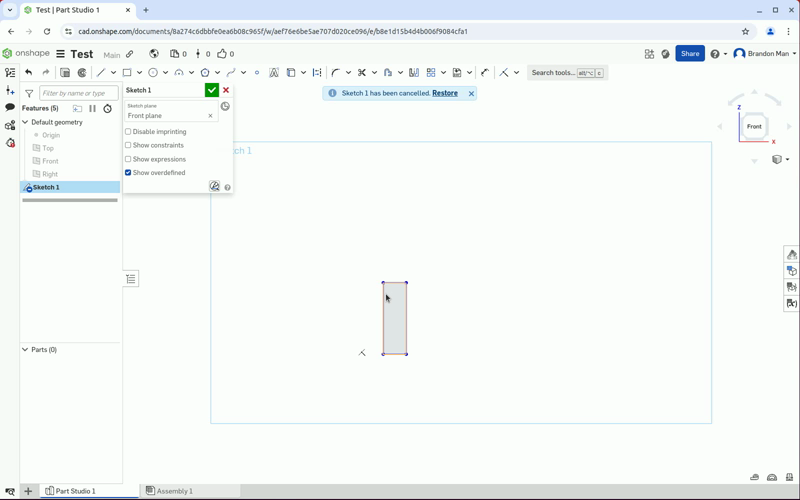
scroll(6)
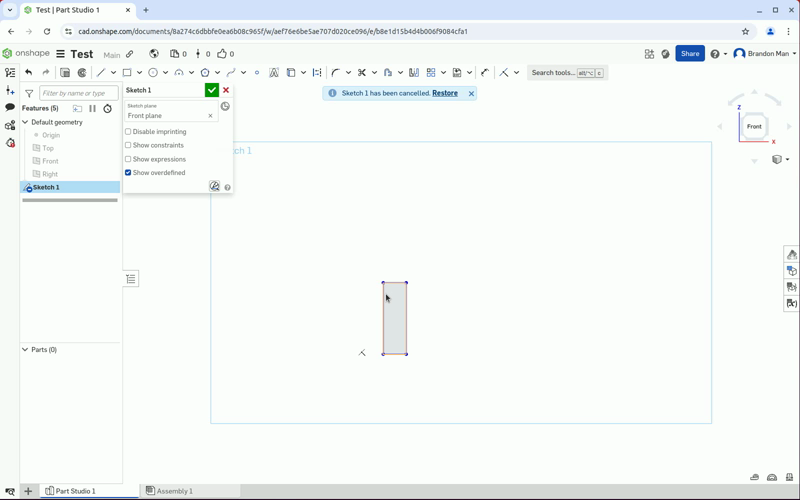
scroll(6)
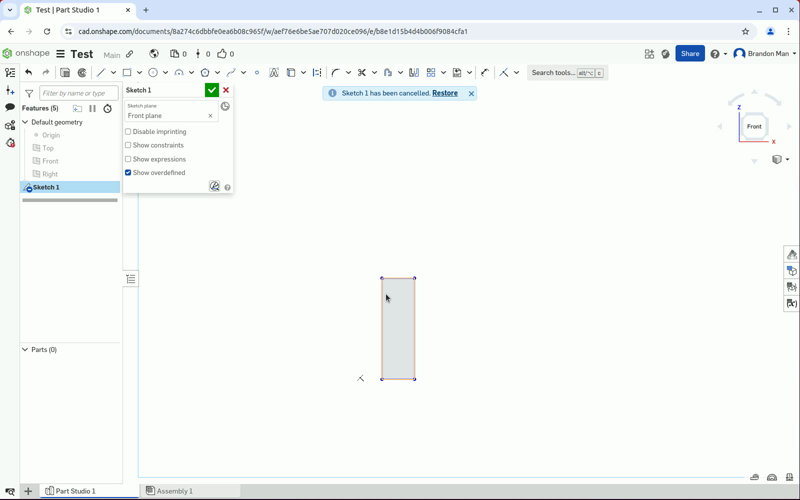
scroll(6)
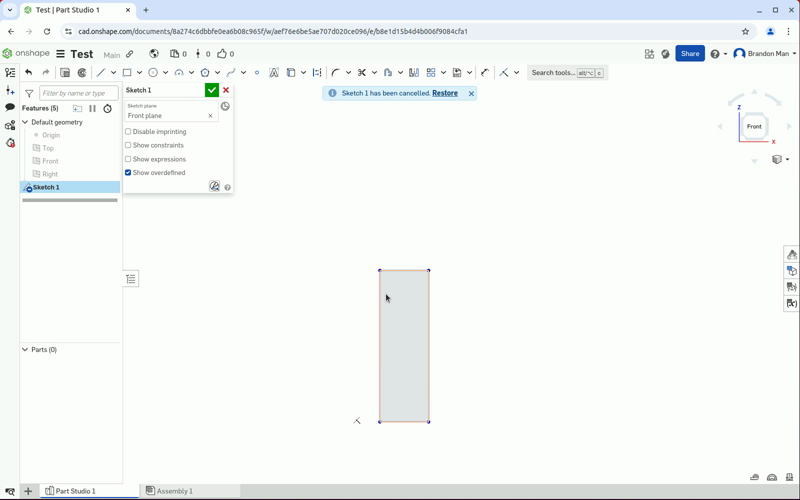
scroll(6)
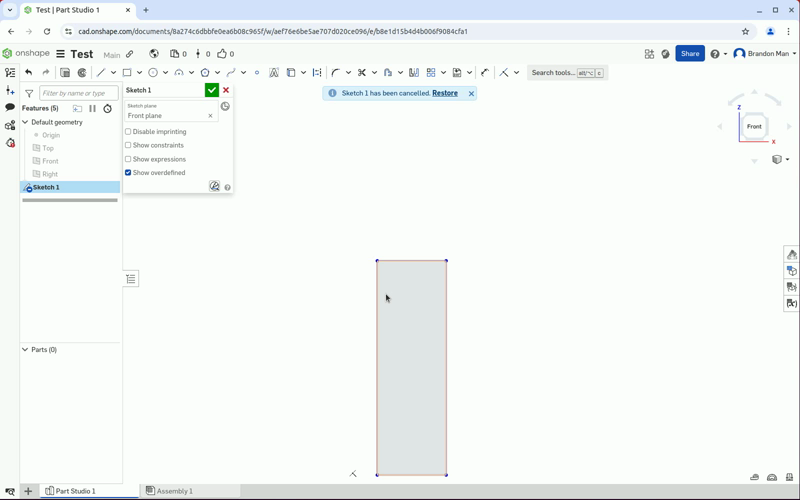
scroll(6)
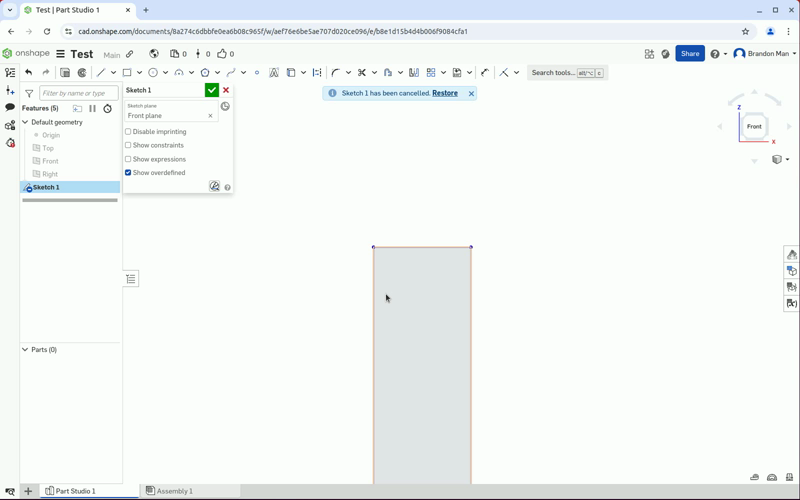
scroll(6)
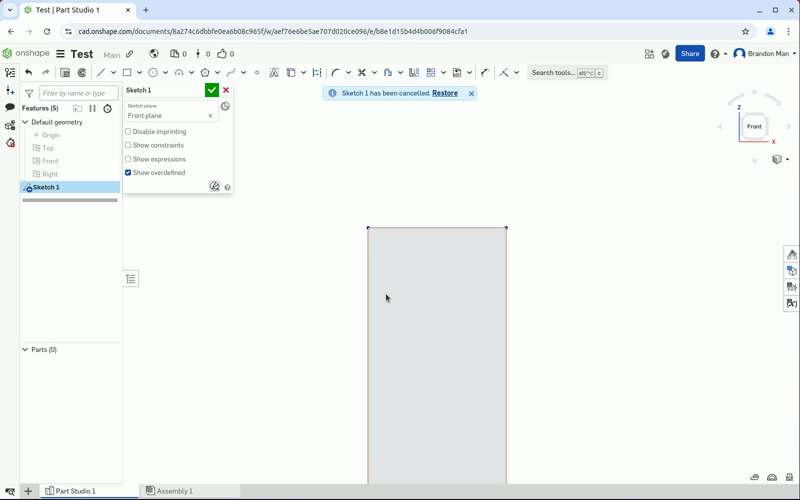
scroll(6)
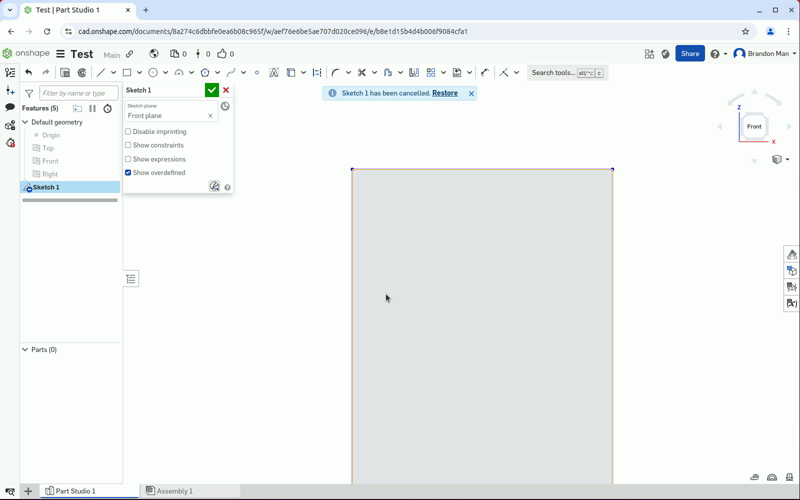
click(386, 293)
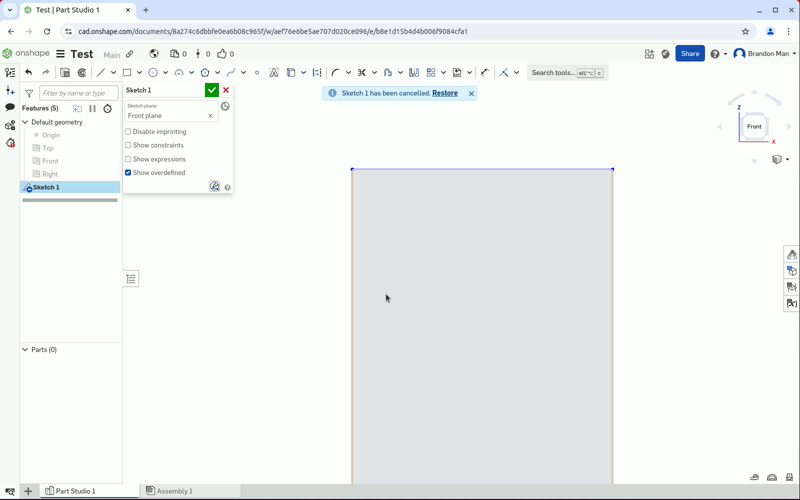
scroll(-6)
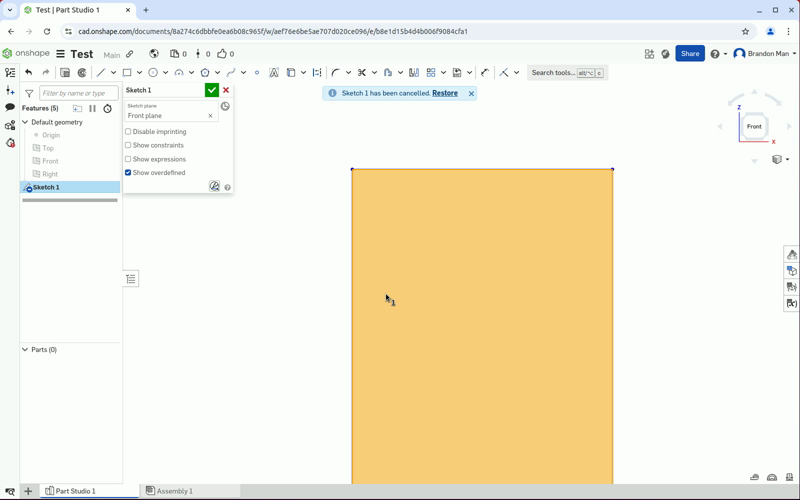
scroll(-6)
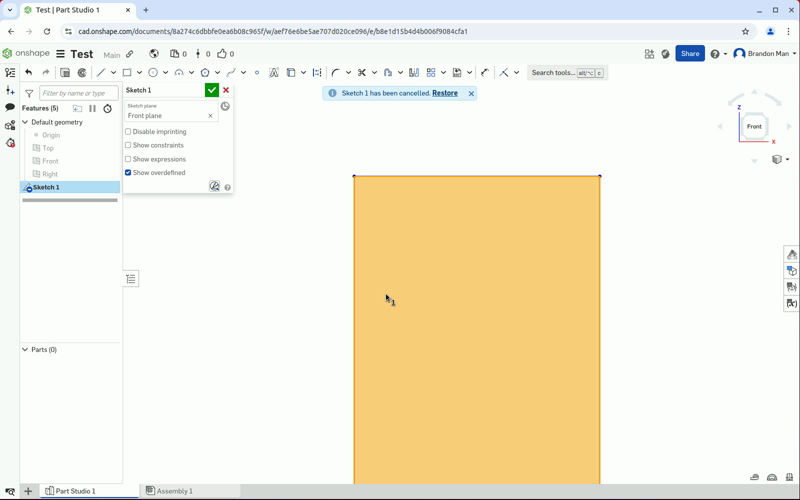
scroll(-6)
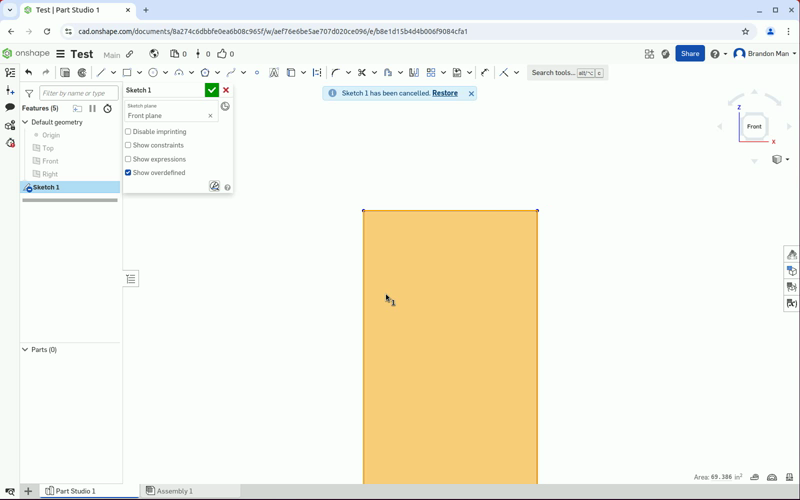
scroll(-6)
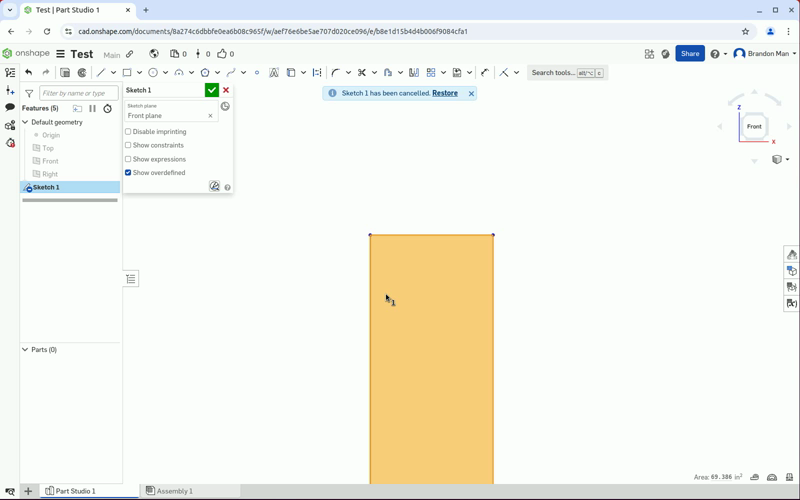
scroll(-6)
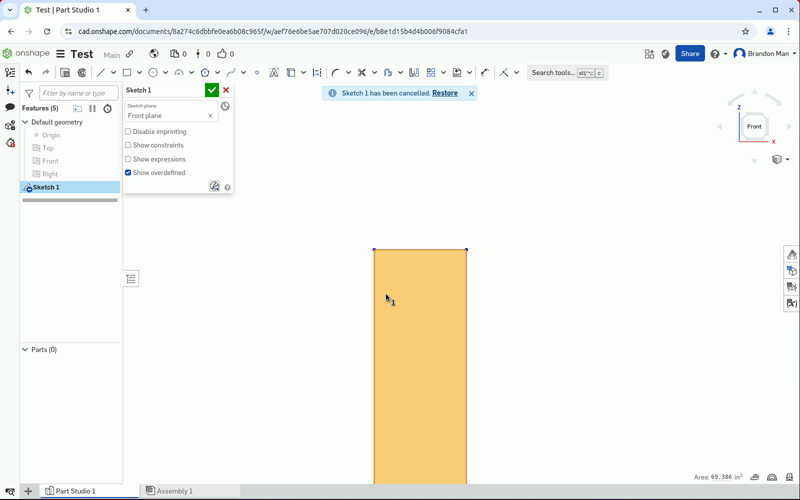
scroll(-6)
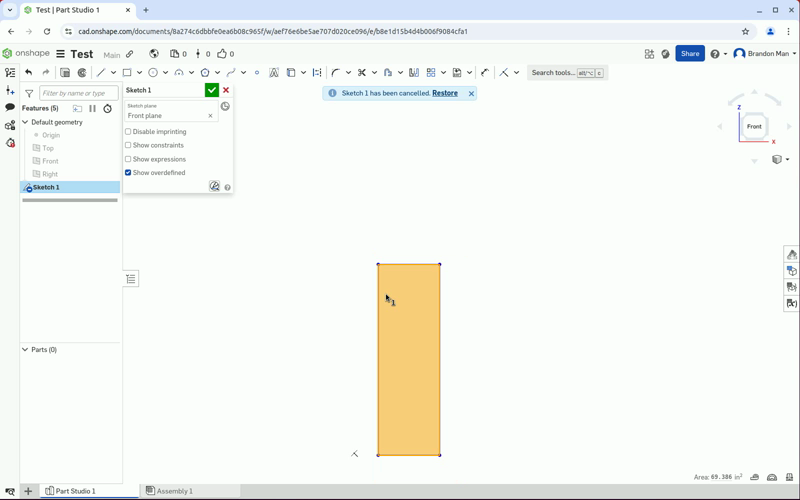
scroll(-6)
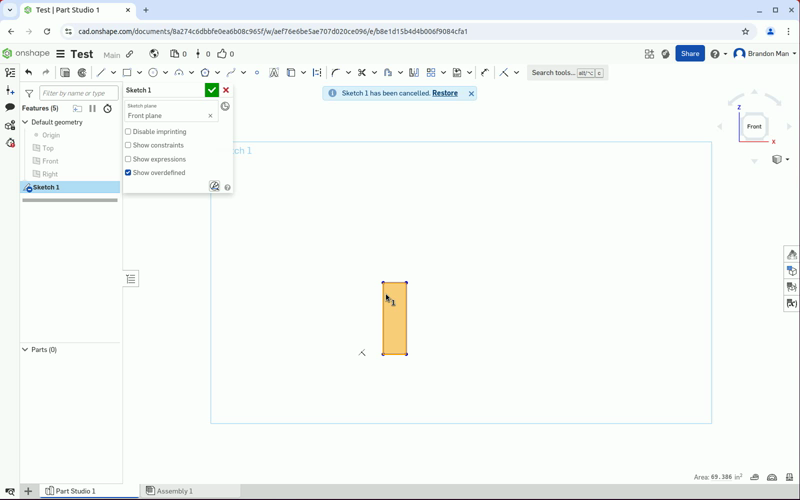
mouse_move(73, 352)
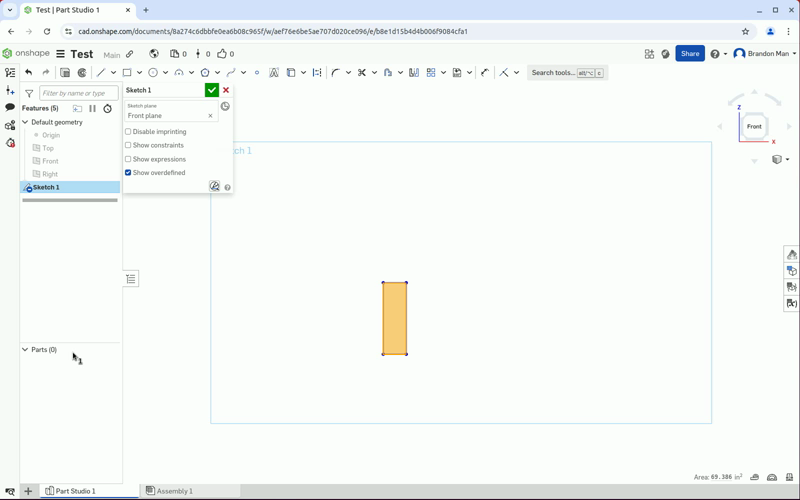
key(shift+y)
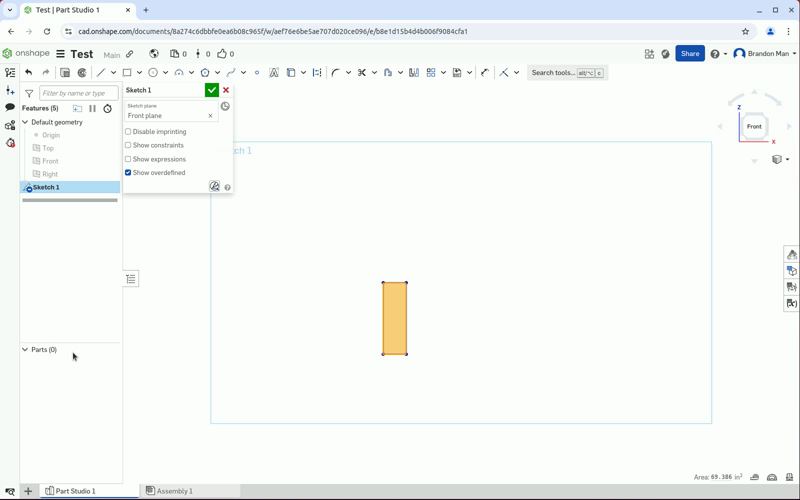
key(shift+e)
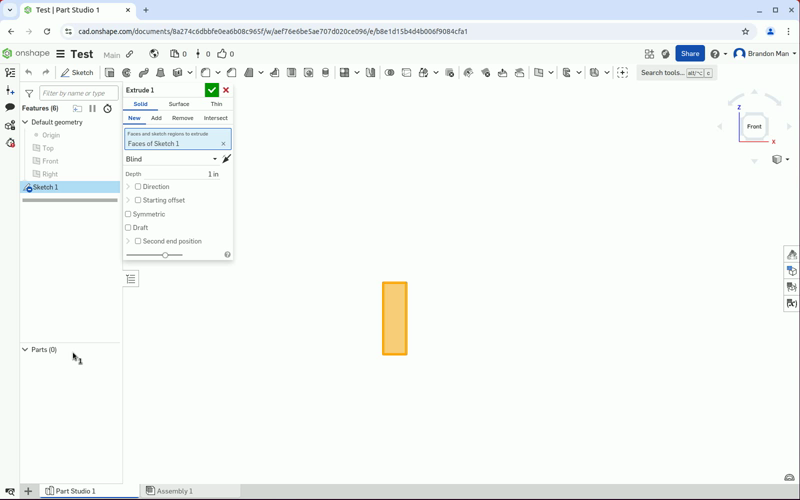
mouse_move(143, 106)
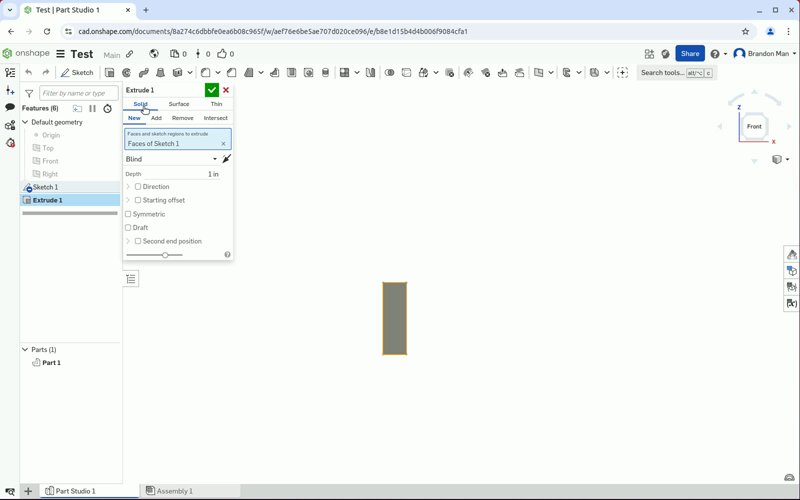
click(143, 106)
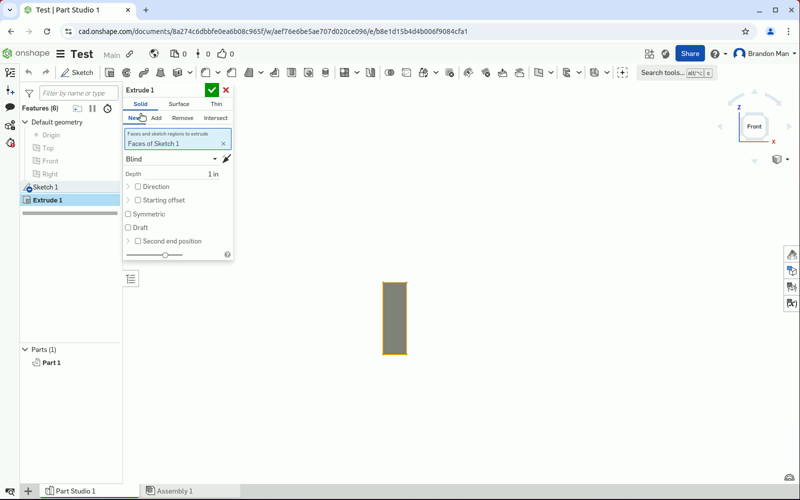
mouse_move(137, 120)
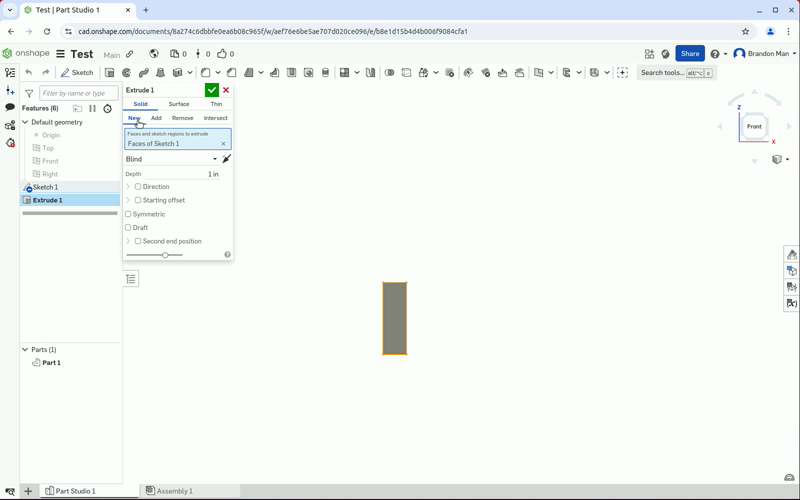
click(137, 120)
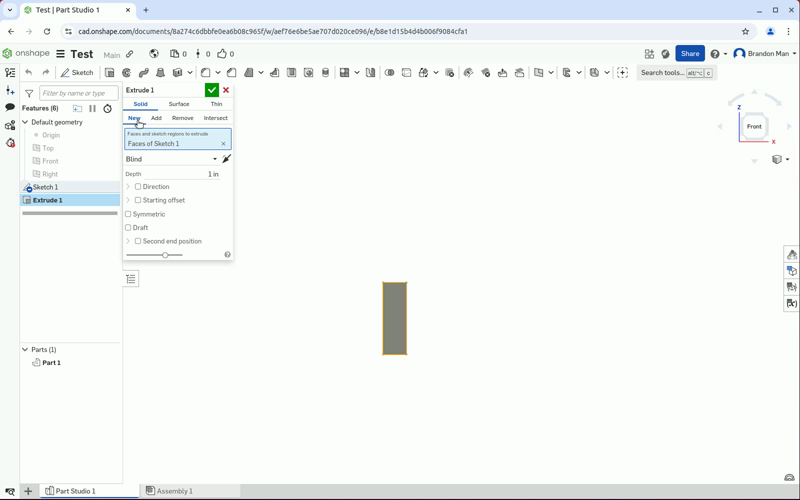
key(tab, 4)
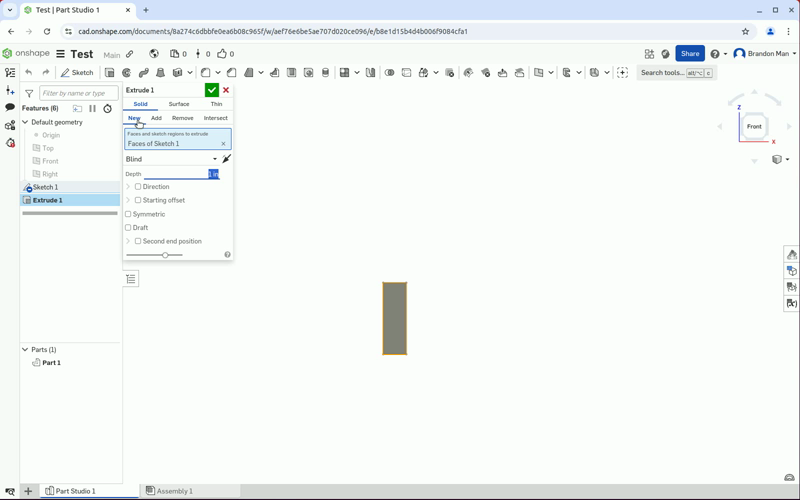
text(8.184)
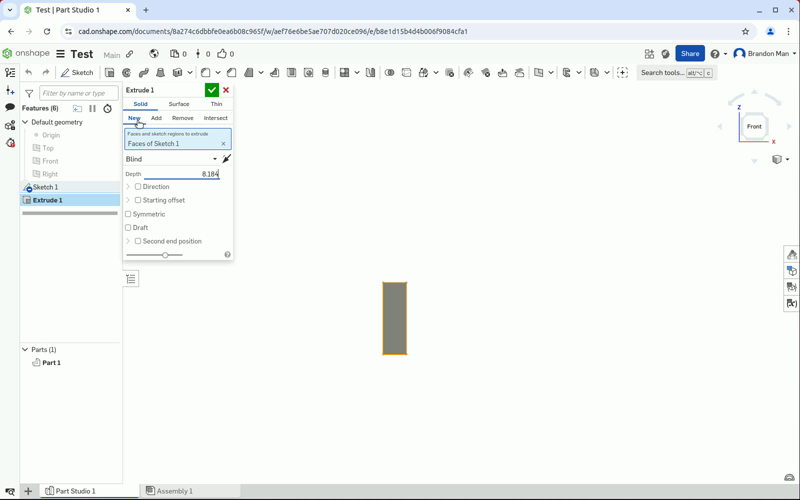
key(enter)
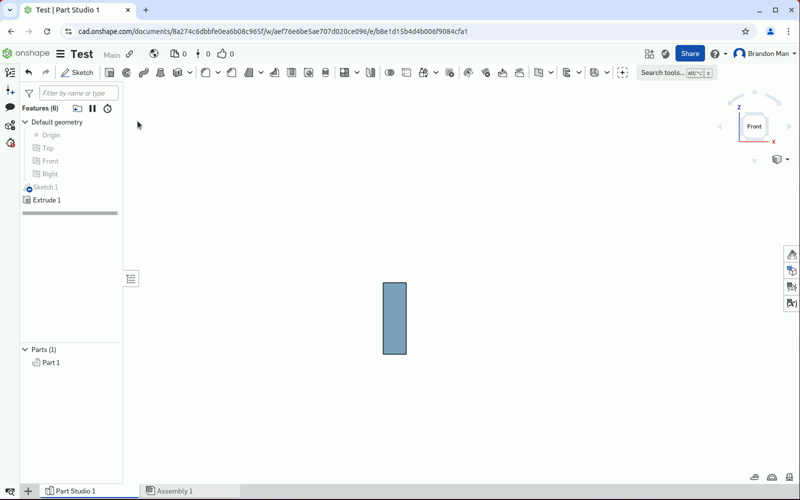
key(shift+h)
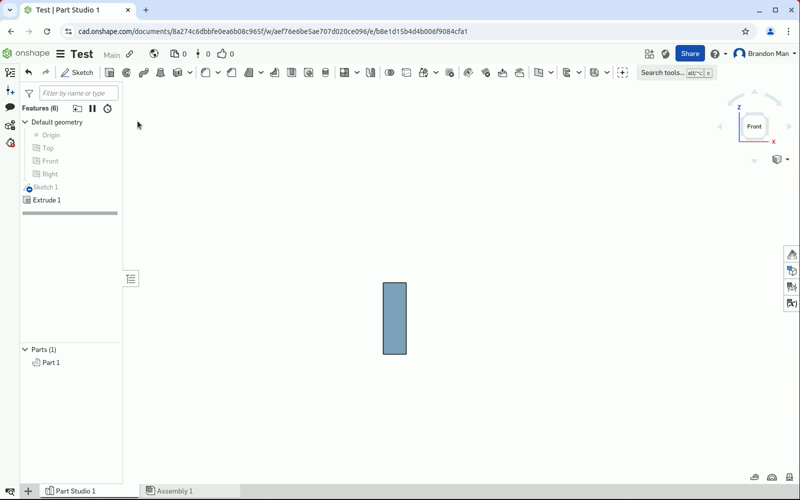
key(shift+h)
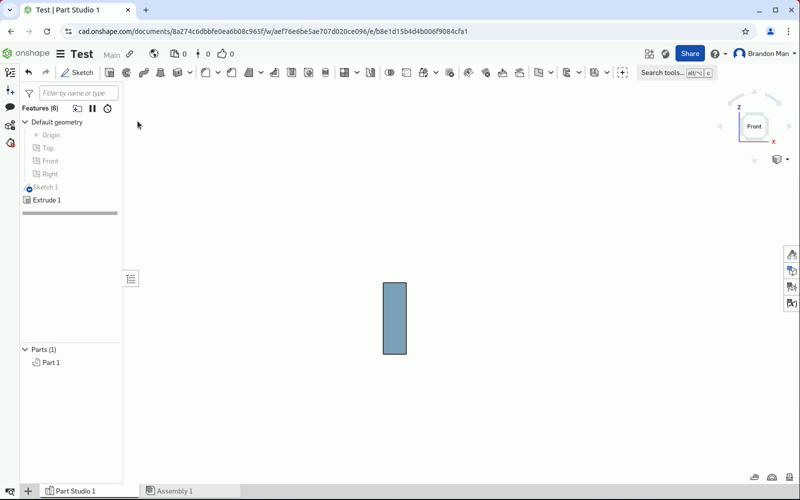
mouse_move(73, 189)
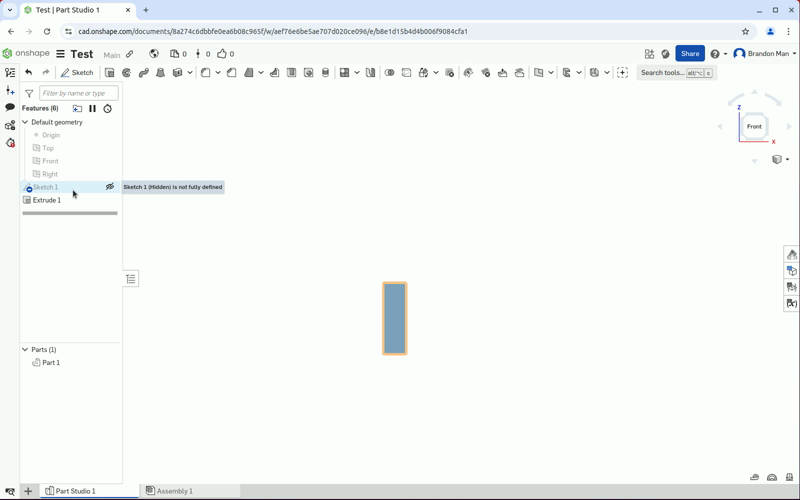
click(73, 189)
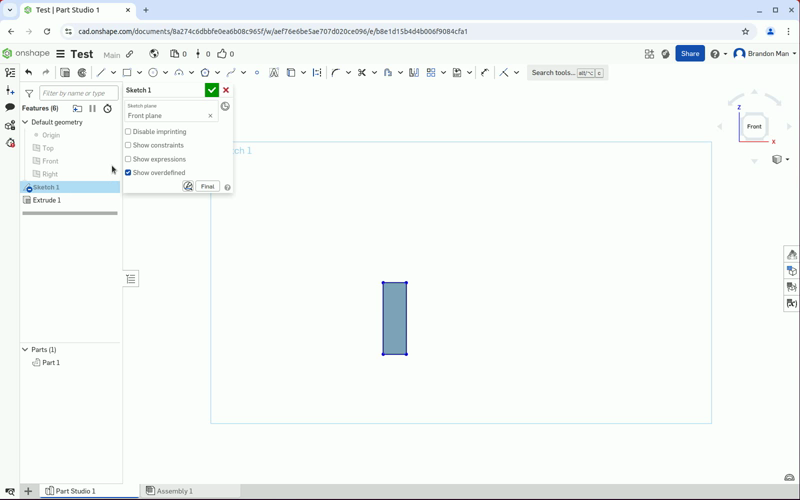
mouse_move(229, 92)
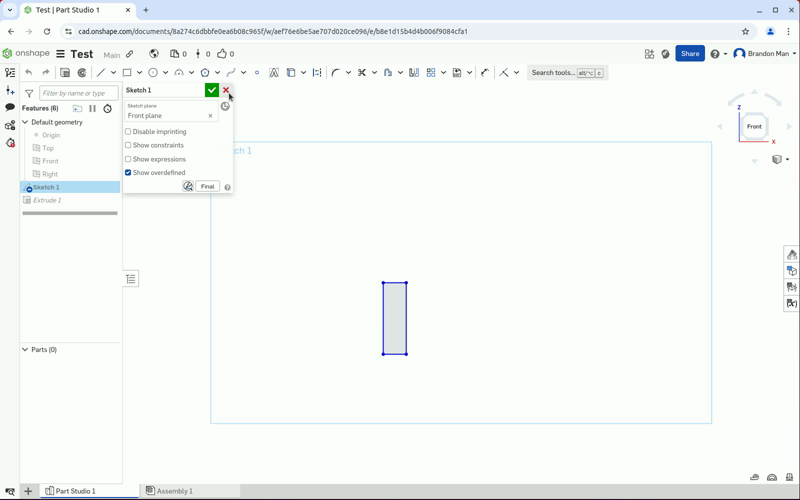
click(229, 92)
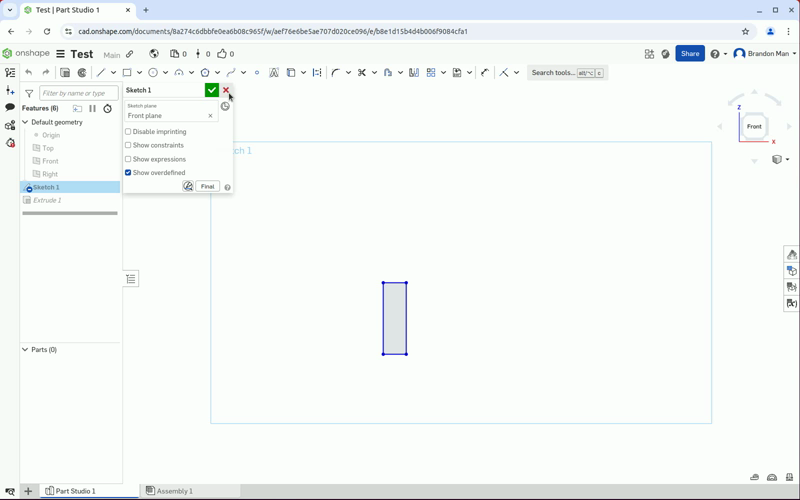
key(shift+s)
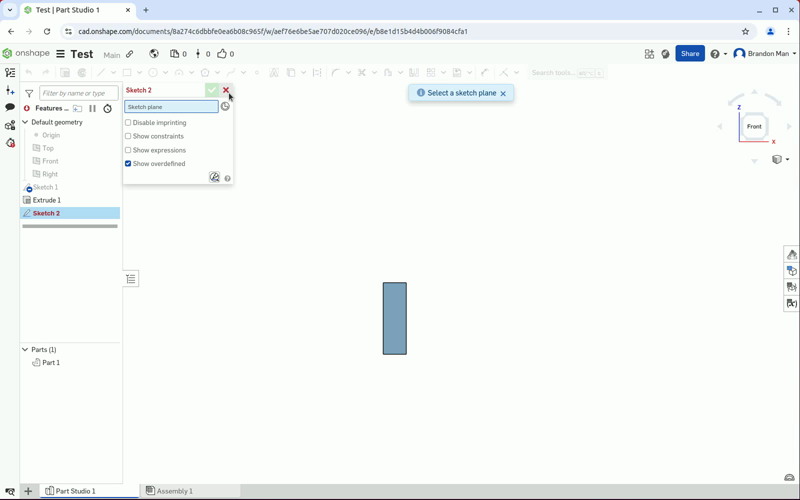
mouse_move(73, 163)
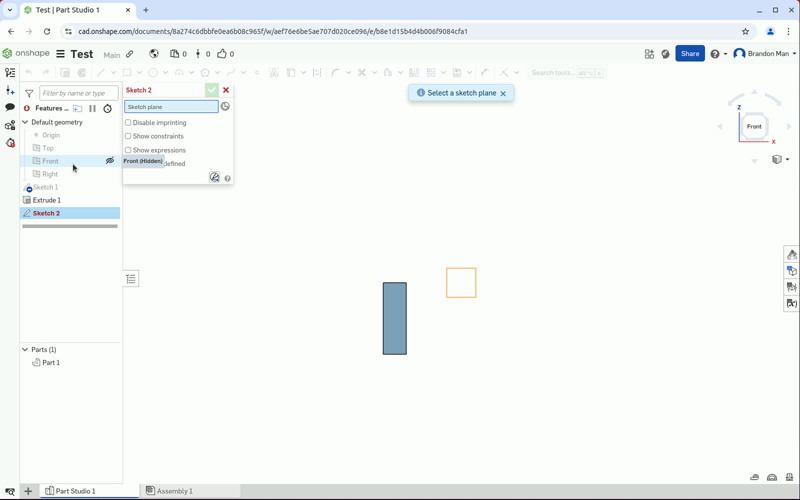
click(73, 163)
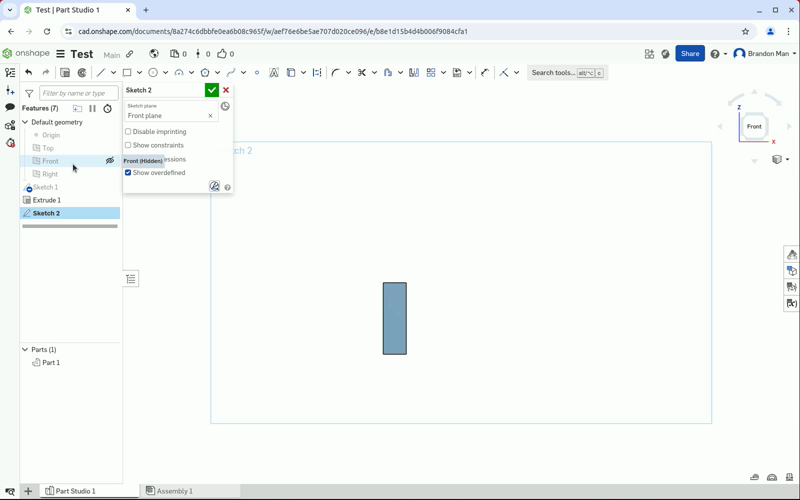
mouse_move(73, 352)
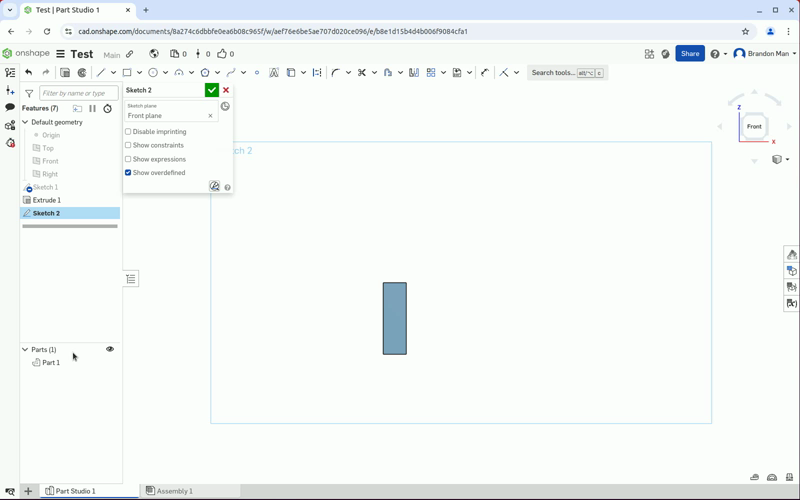
key(y)
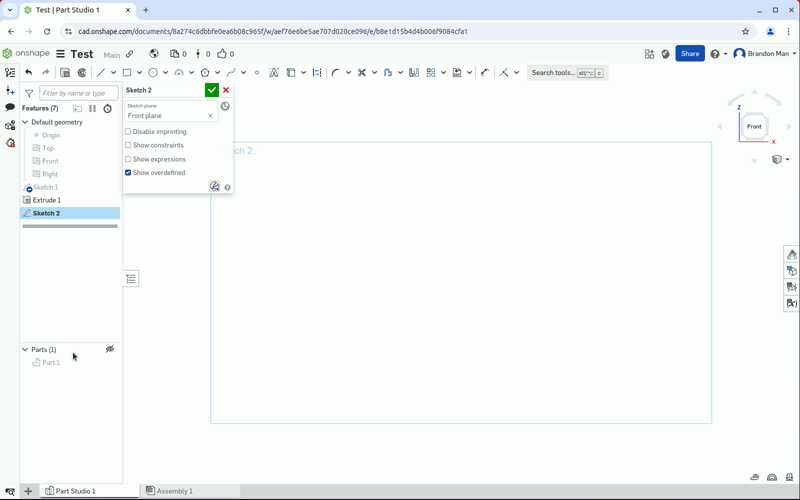
key(l)
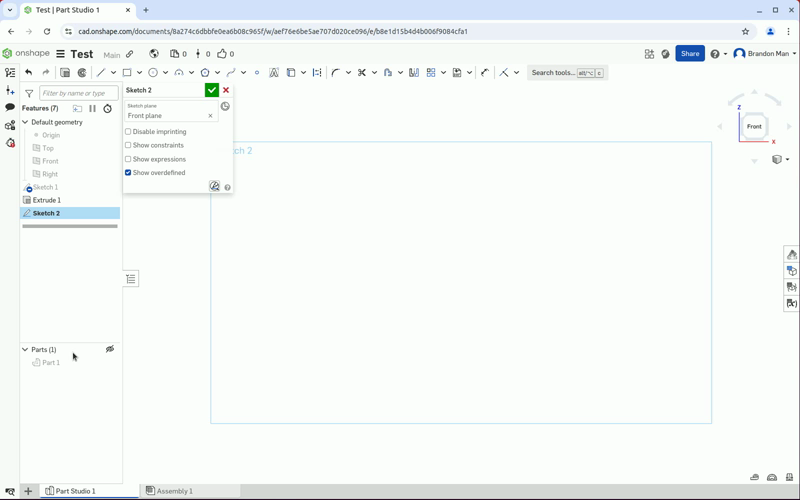
key_down(shift)
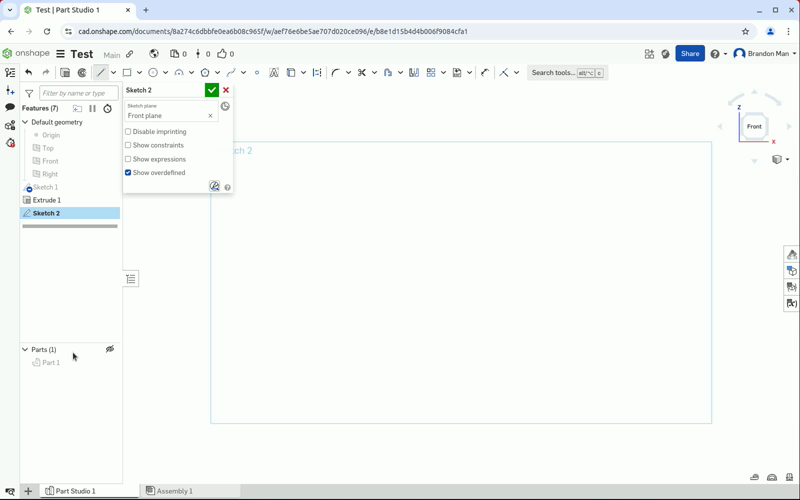
mouse_move(383, 379)
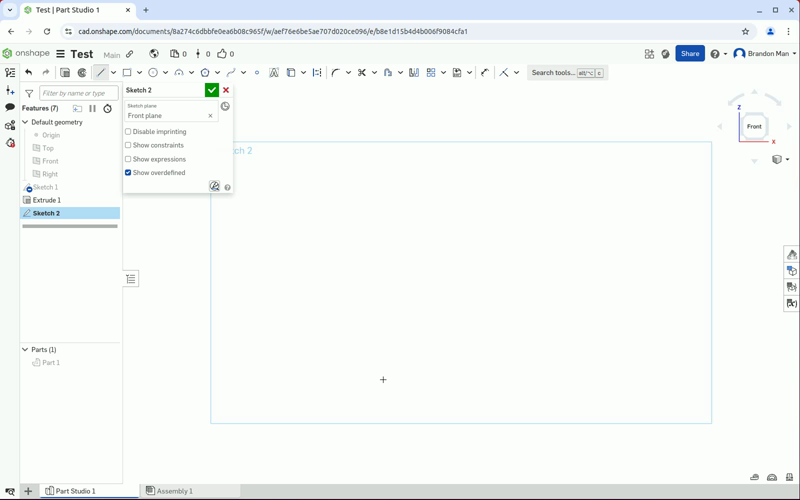
click(383, 379)
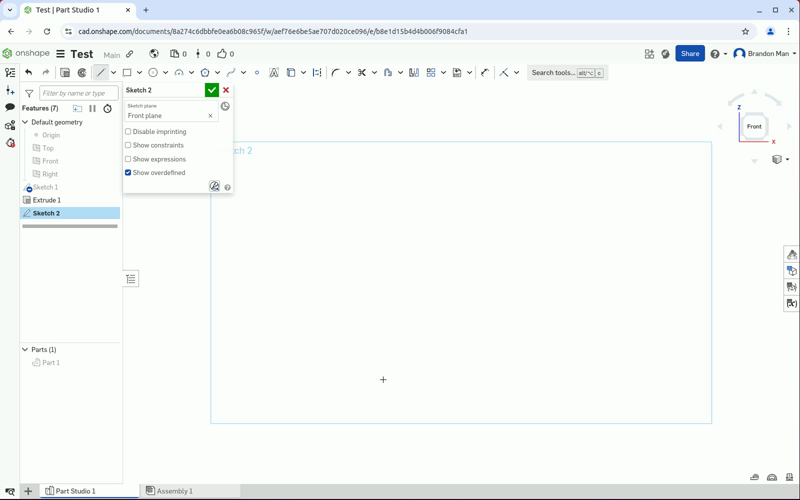
key_up(shift)
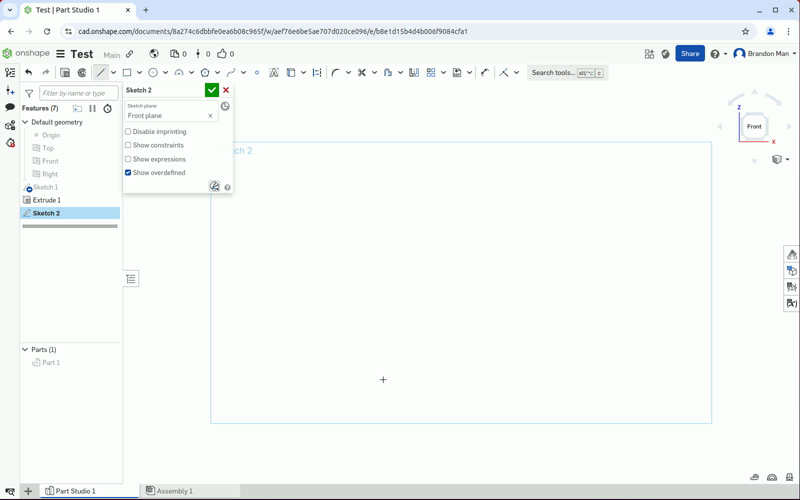
key_down(shift)
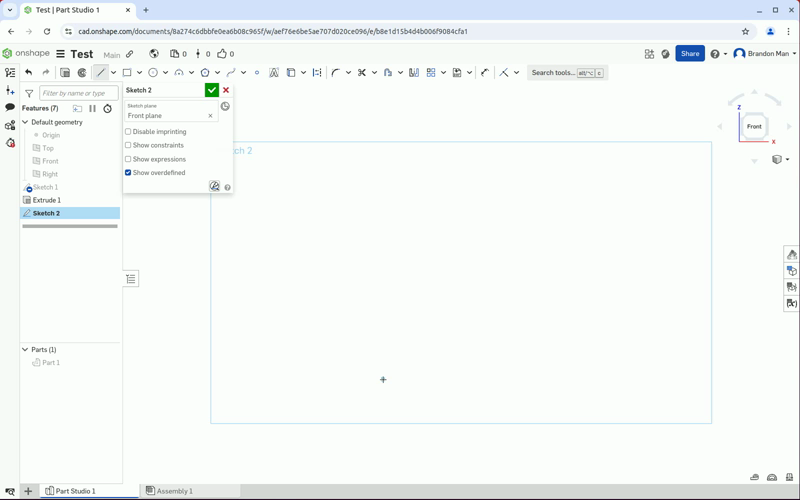
mouse_move(413, 379)
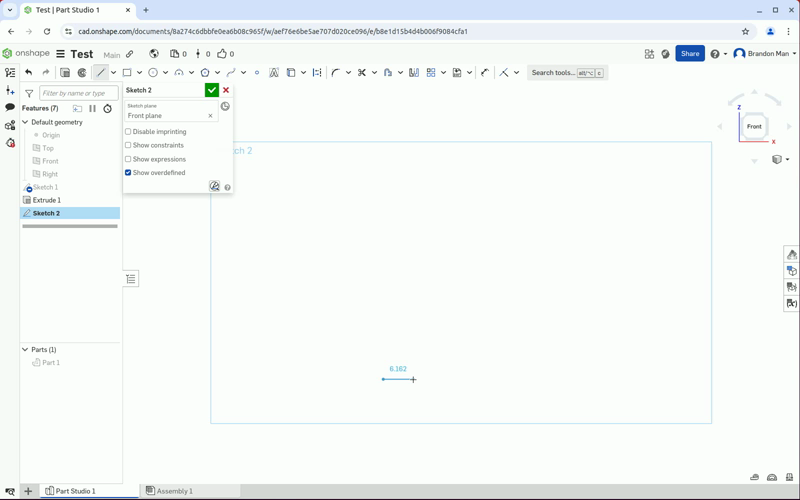
mouse_move(392, 395)
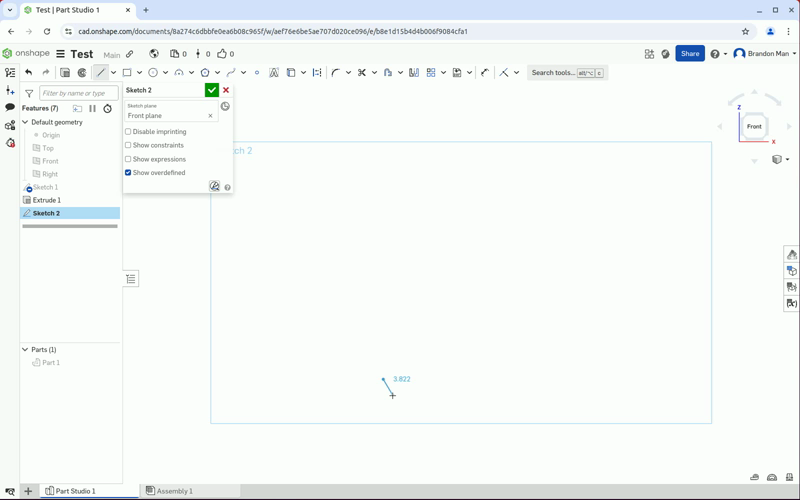
click(392, 395)
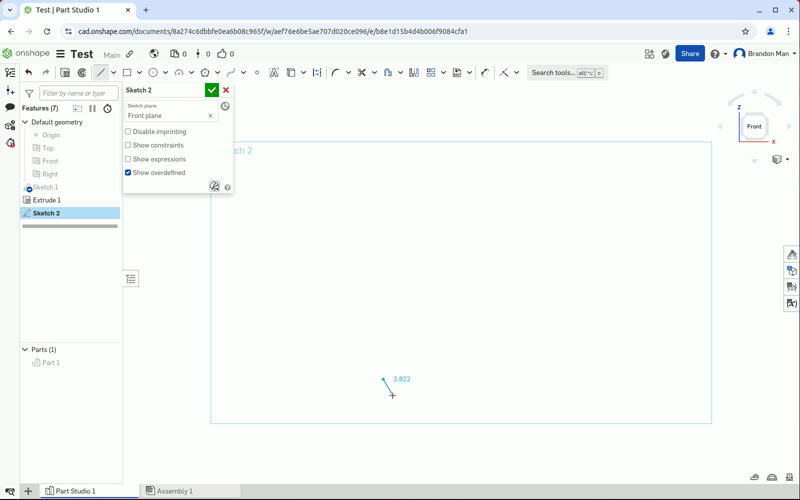
key_up(shift)
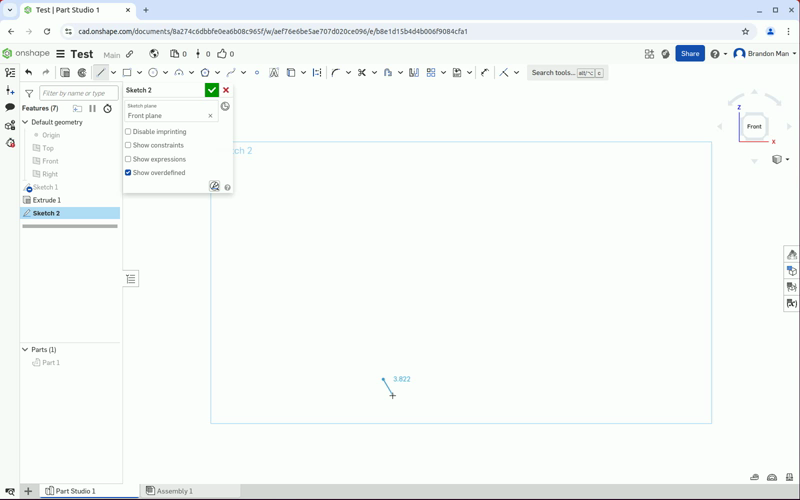
key_down(shift)
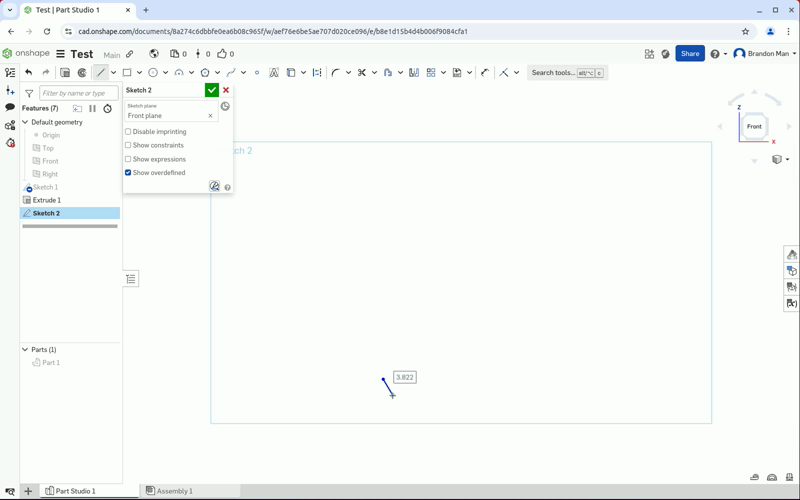
mouse_move(513, 395)
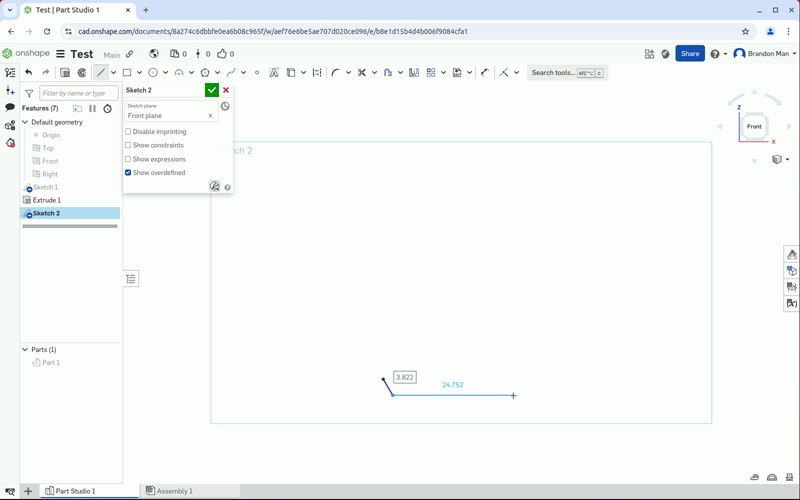
click(513, 395)
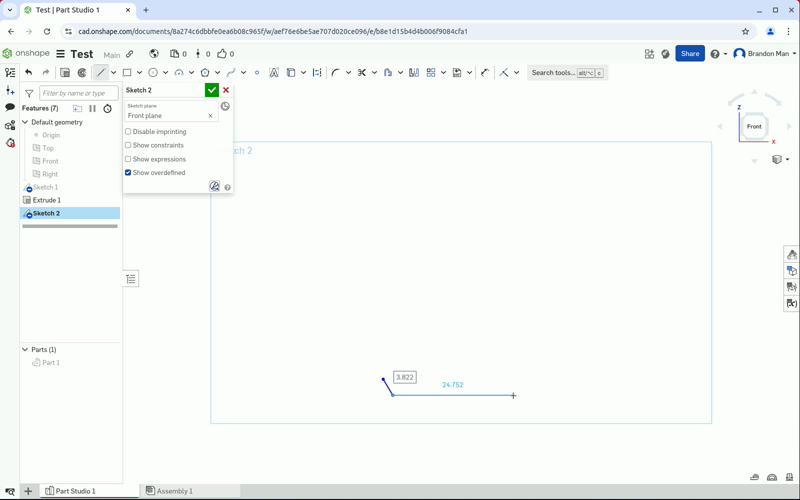
key_up(shift)
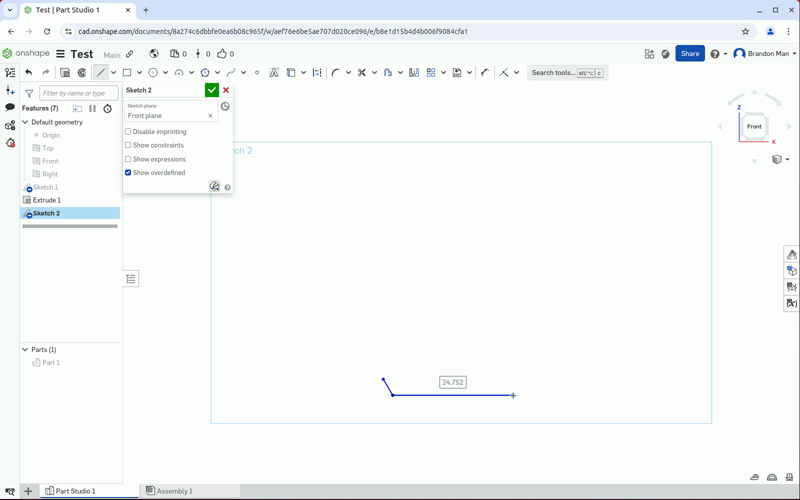
key_down(shift)
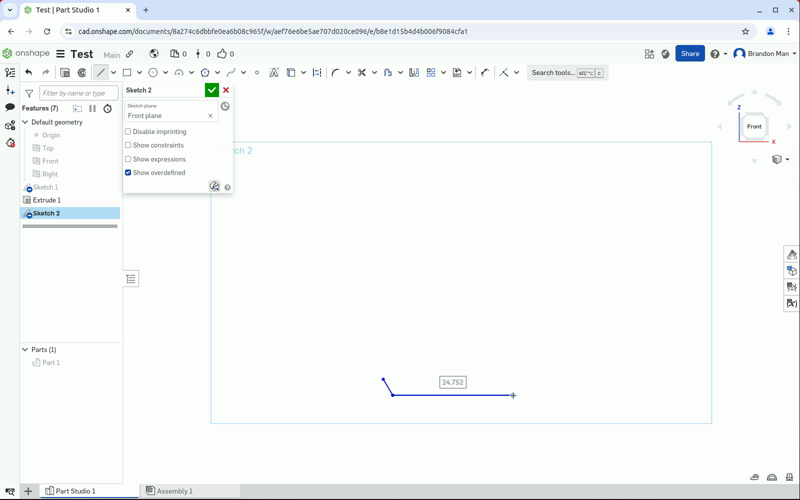
mouse_move(543, 395)
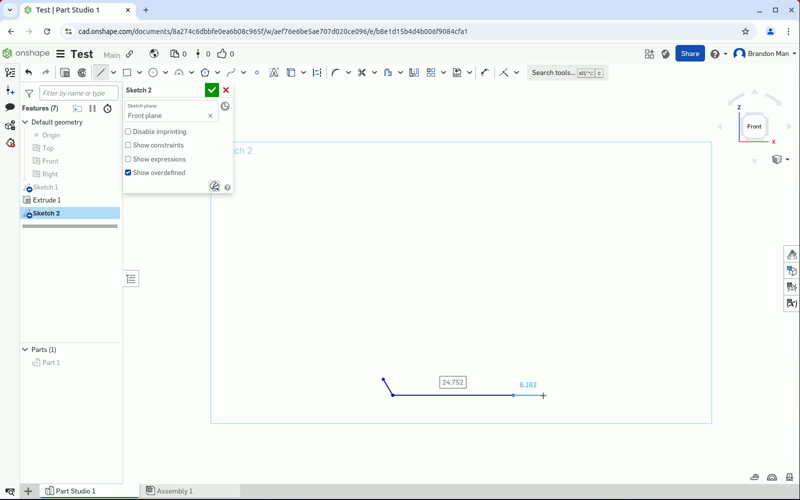
mouse_move(513, 379)
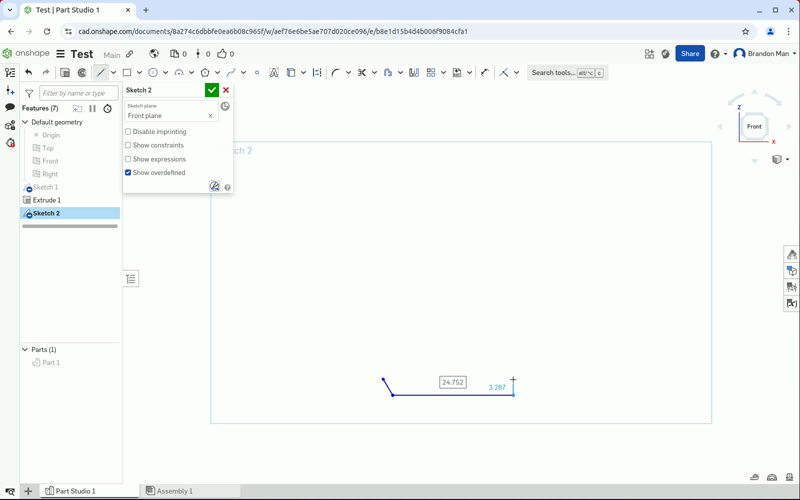
click(513, 379)
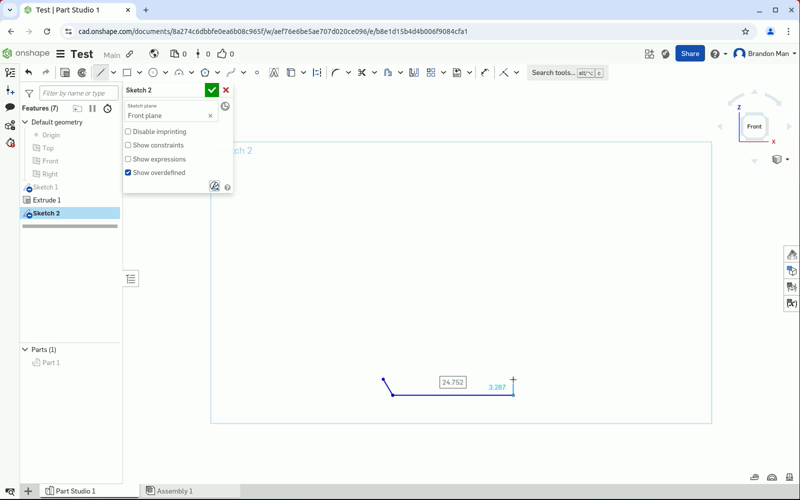
key_up(shift)
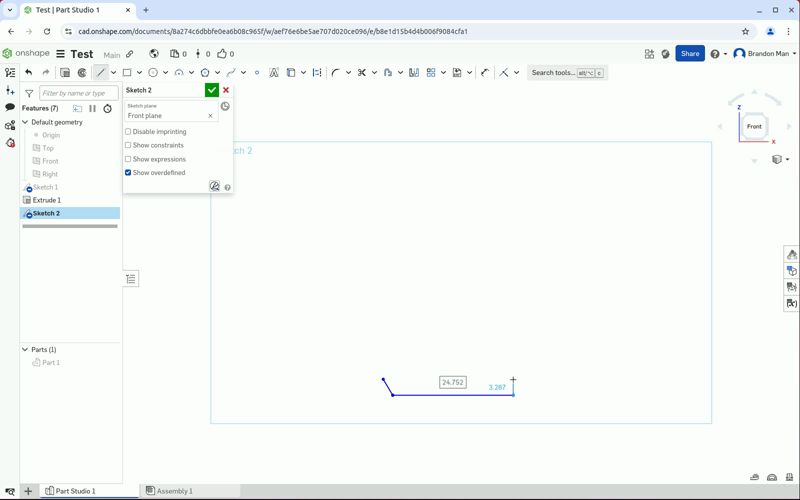
key_down(shift)
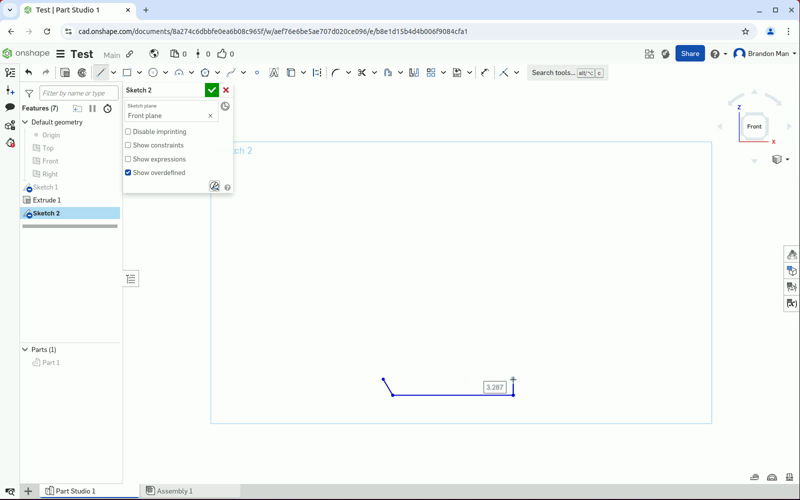
mouse_move(383, 379)
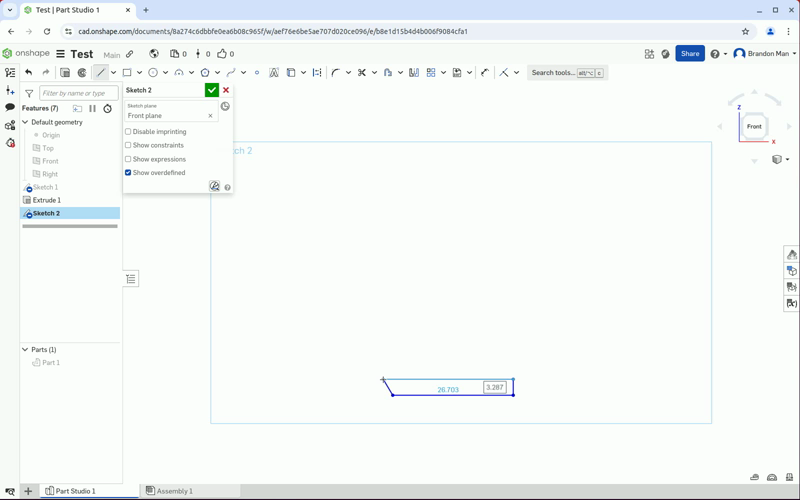
key_up(shift)
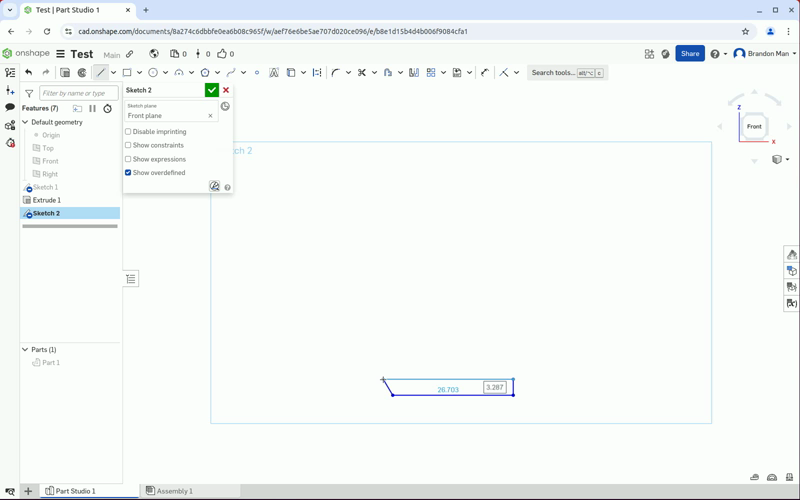
click(383, 379)
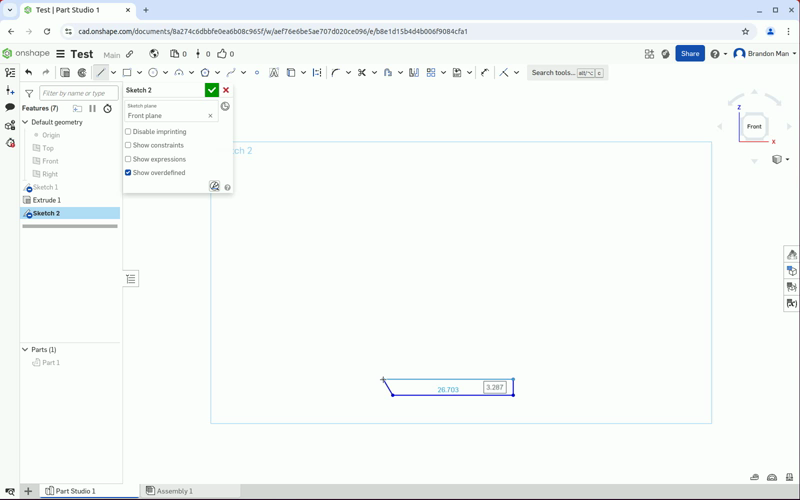
key(esc)
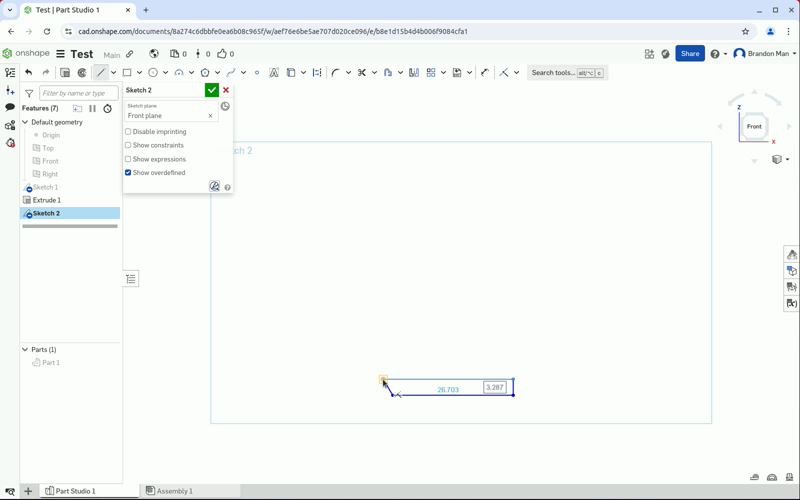
mouse_move(434, 386)
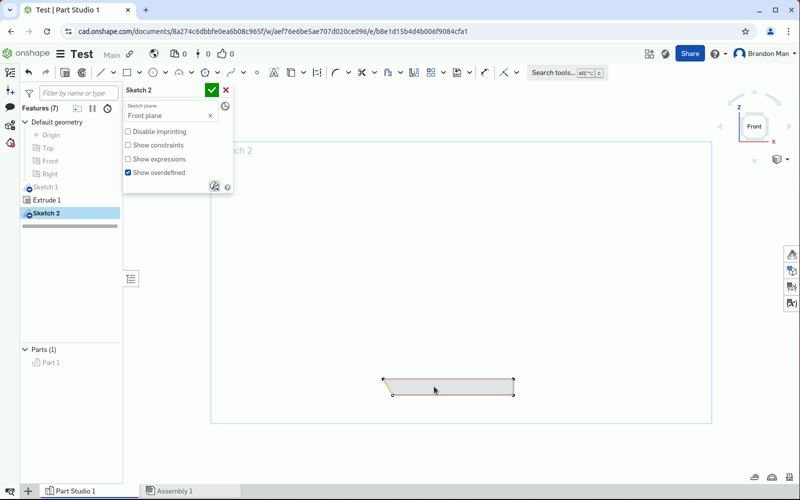
click(434, 386)
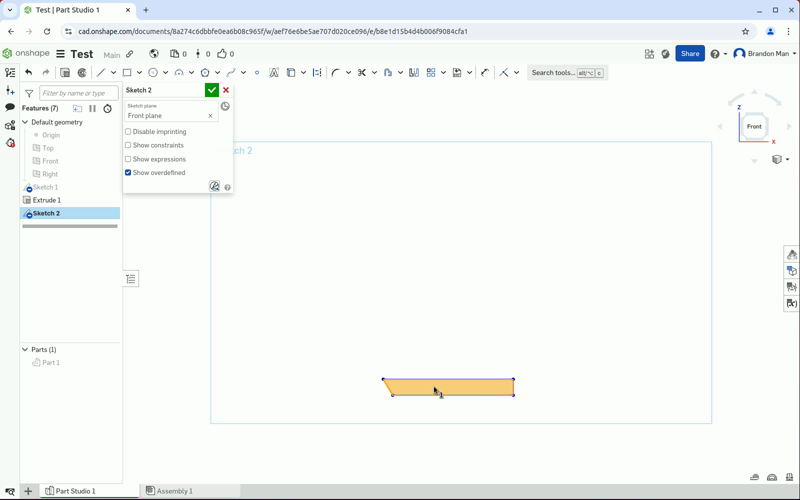
mouse_move(73, 352)
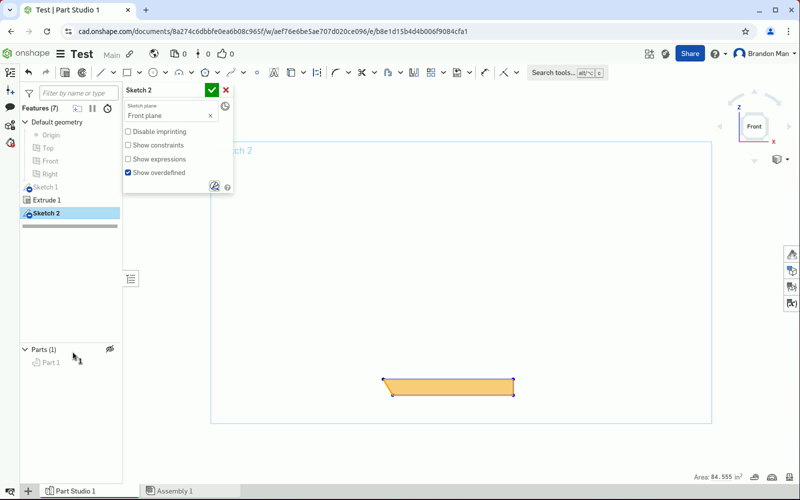
key(shift+y)
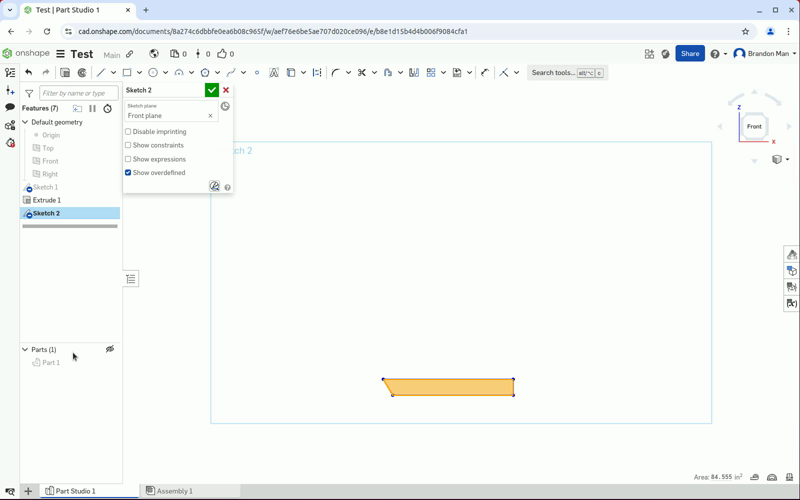
key(shift+e)
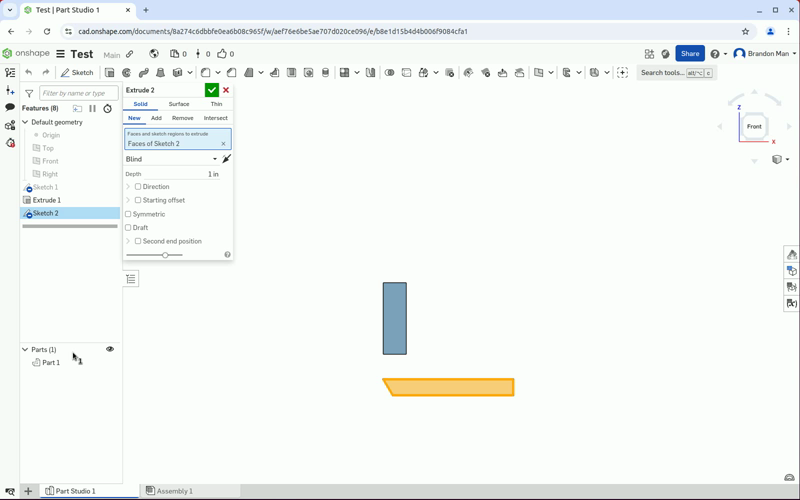
mouse_move(143, 106)
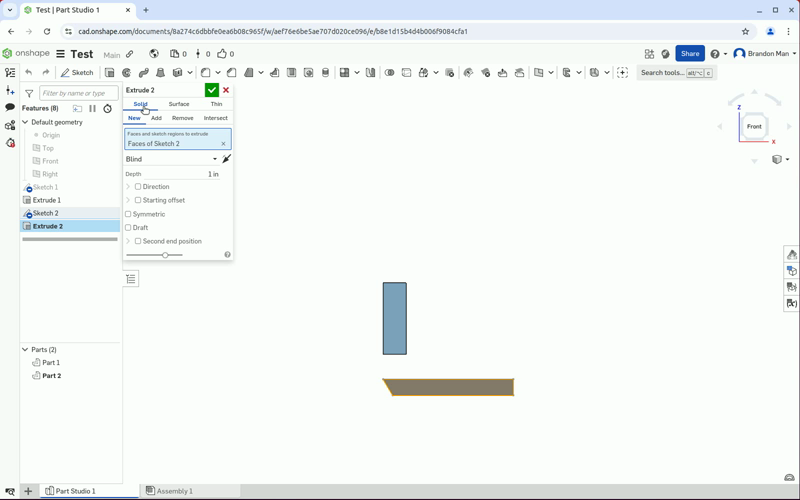
click(143, 106)
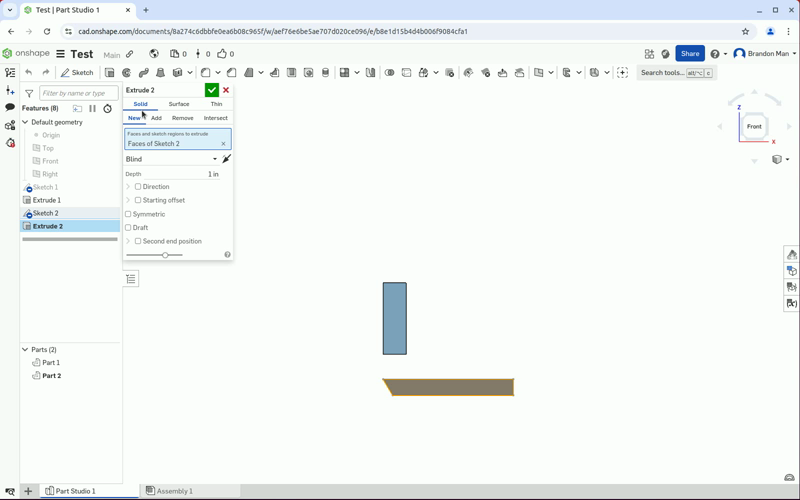
mouse_move(137, 120)
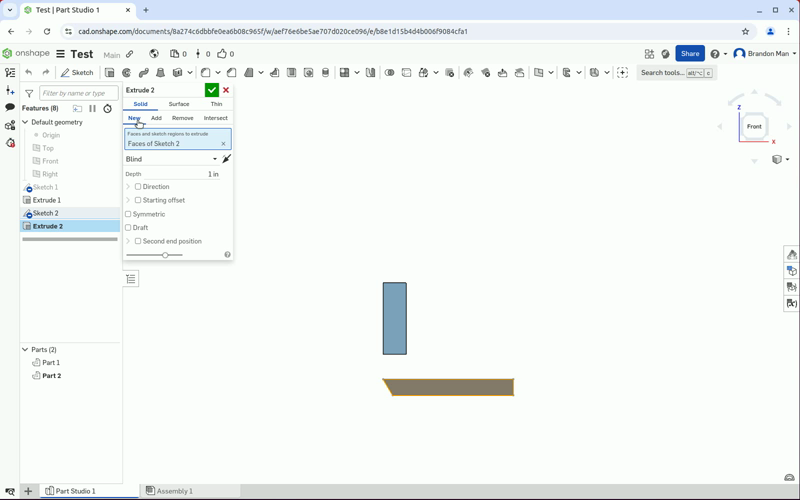
click(137, 120)
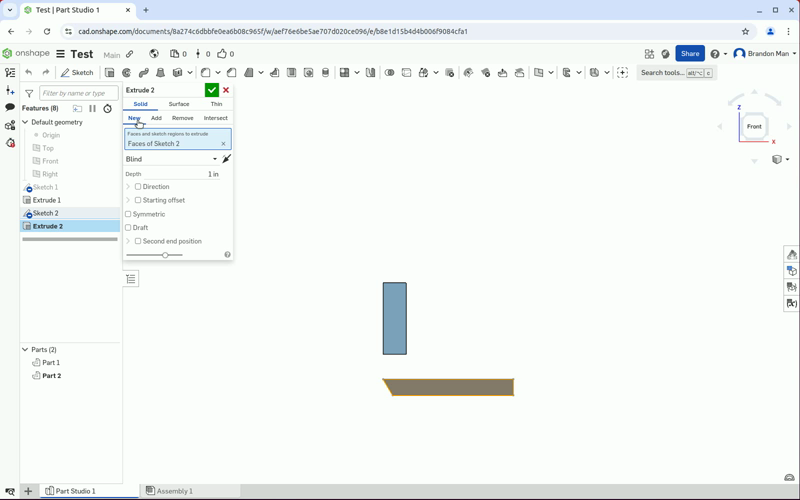
key(tab, 4)
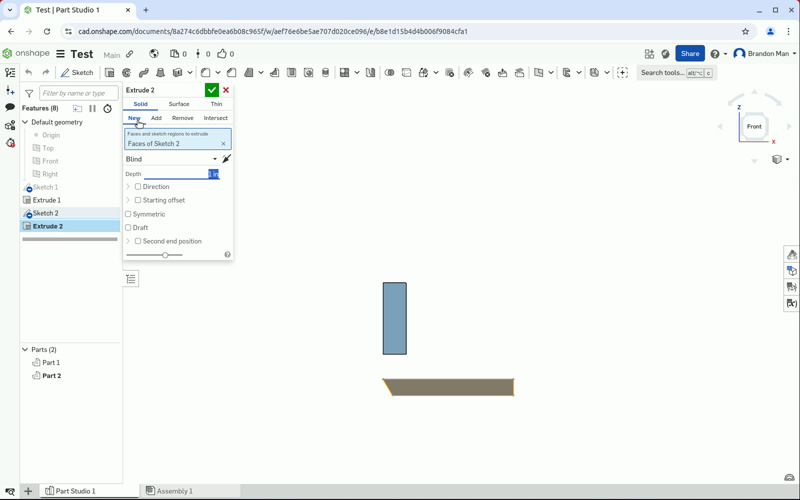
text(8.184)
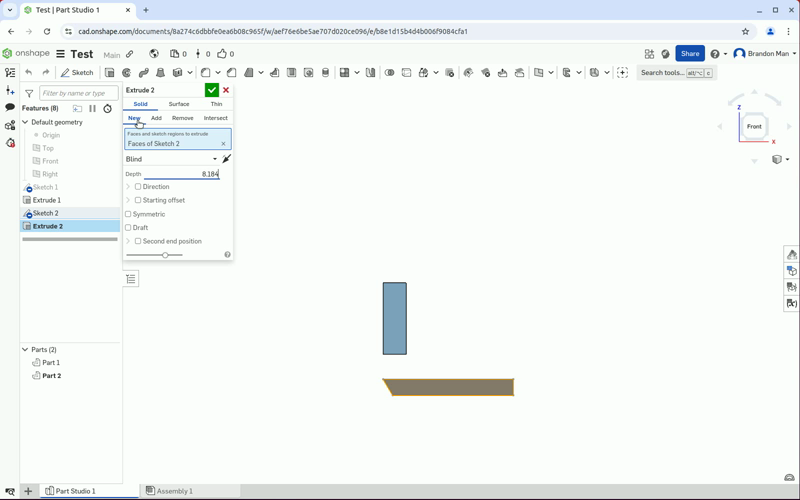
key(enter)
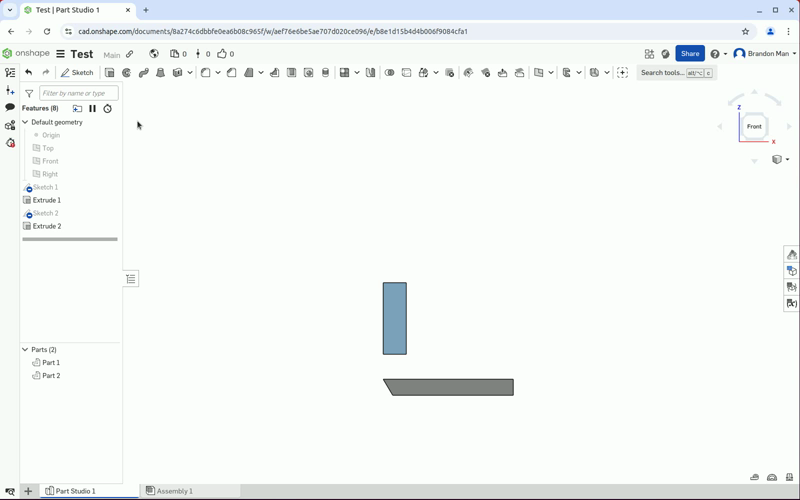
key(shift+h)
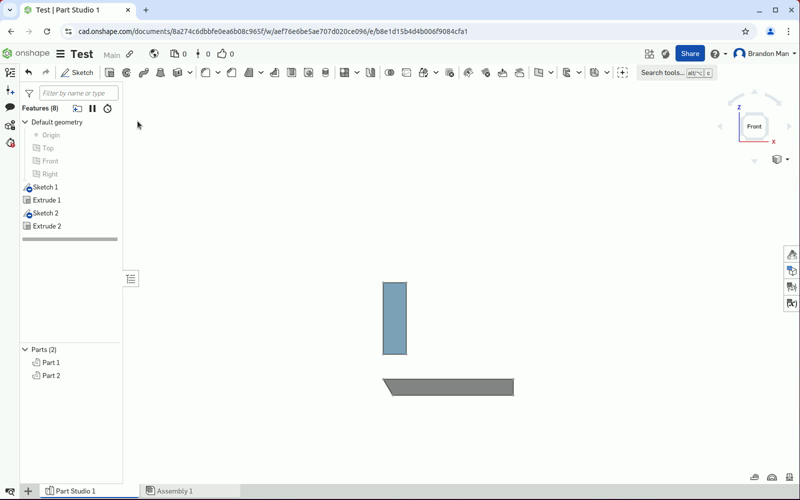
key(shift+h)
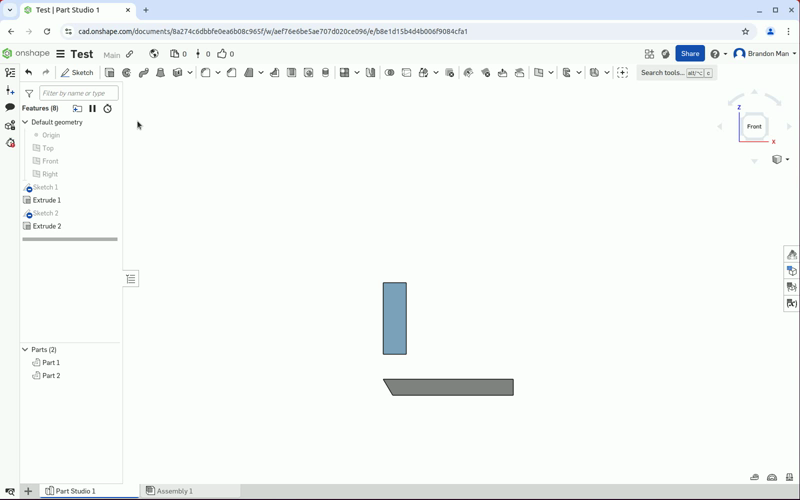
mouse_move(73, 189)
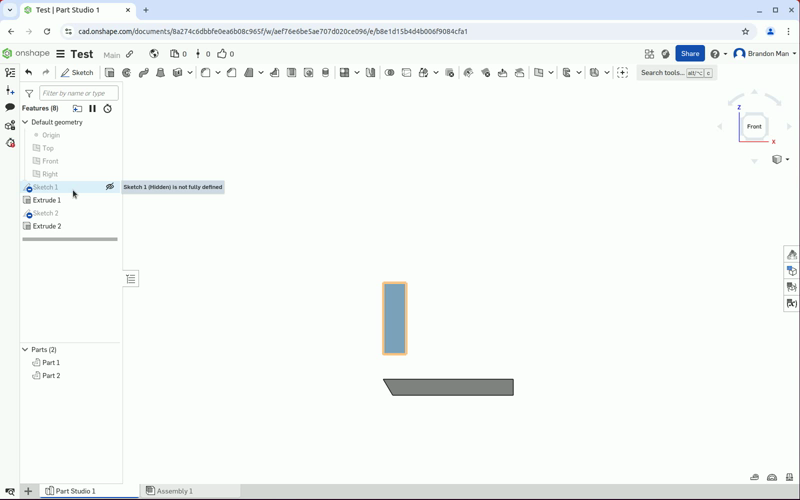
click(73, 189)
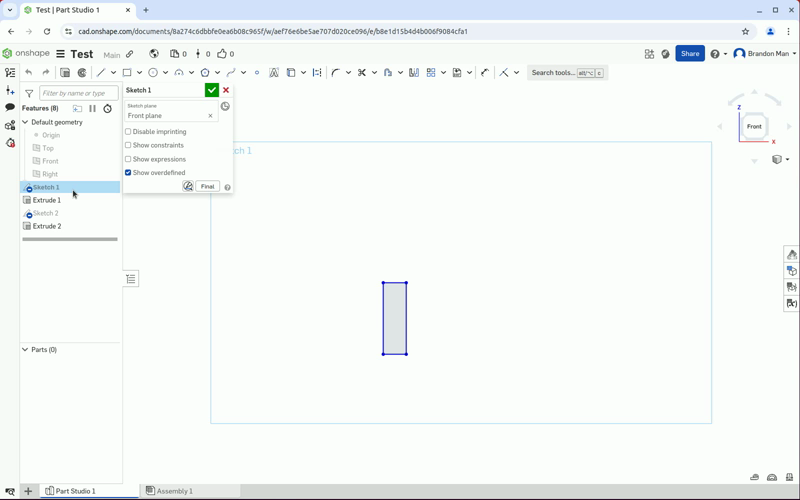
mouse_move(229, 92)
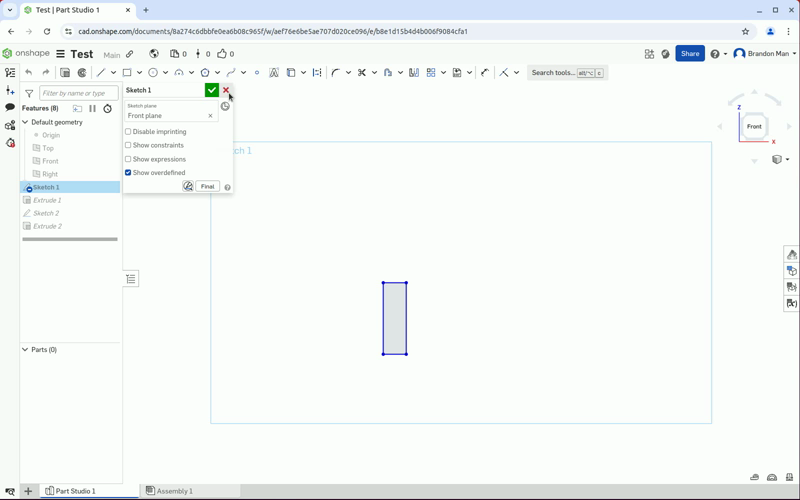
click(229, 92)
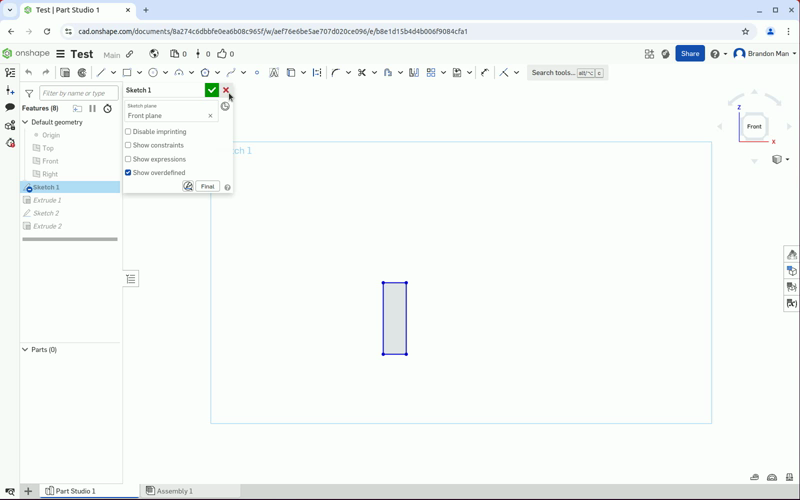
key(shift+s)
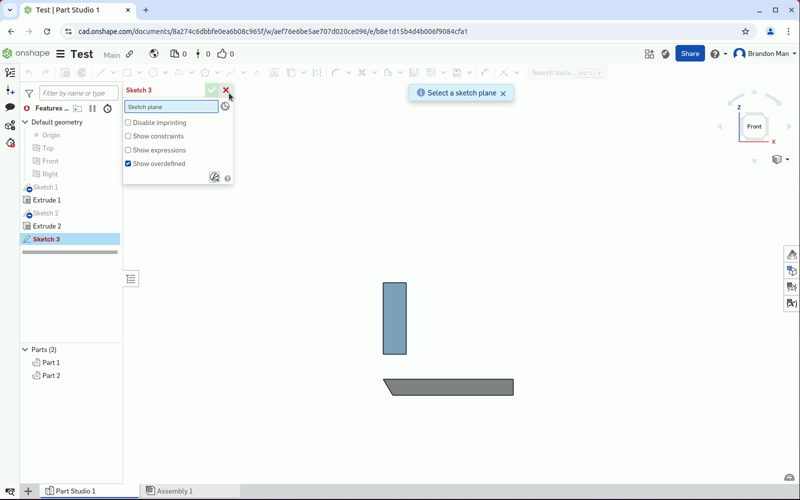
mouse_move(73, 163)
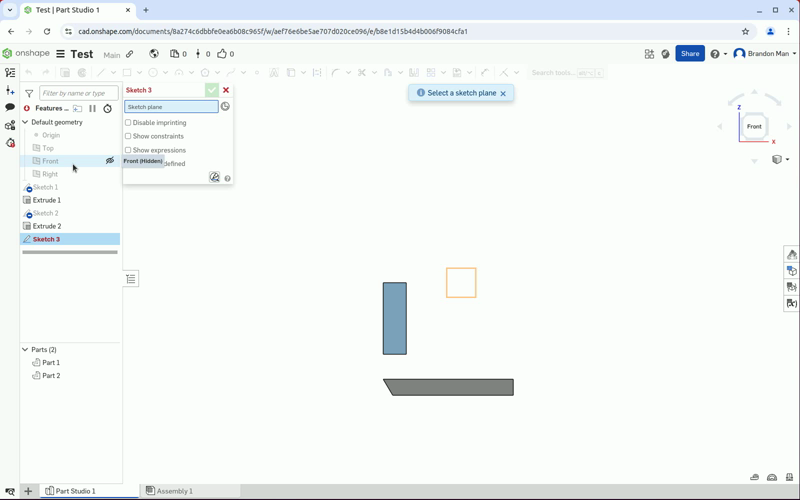
click(73, 163)
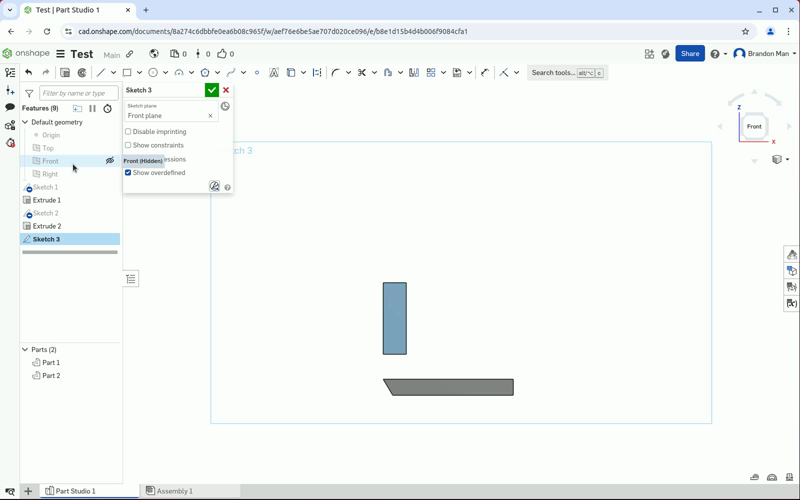
mouse_move(73, 352)
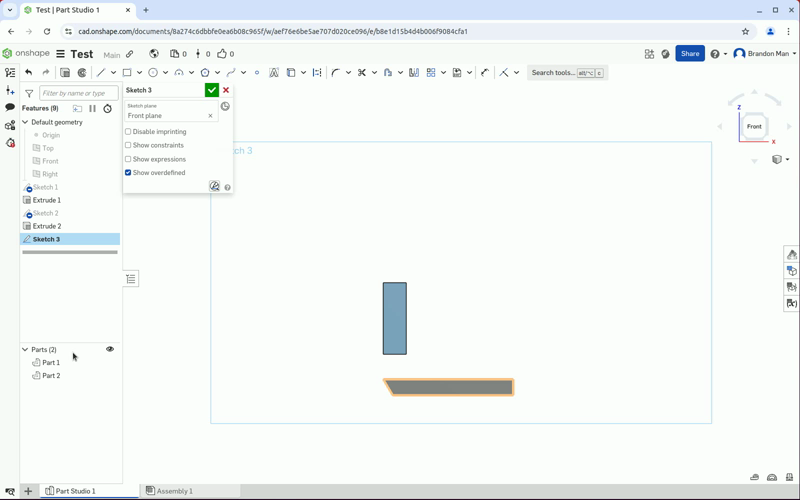
key(y)
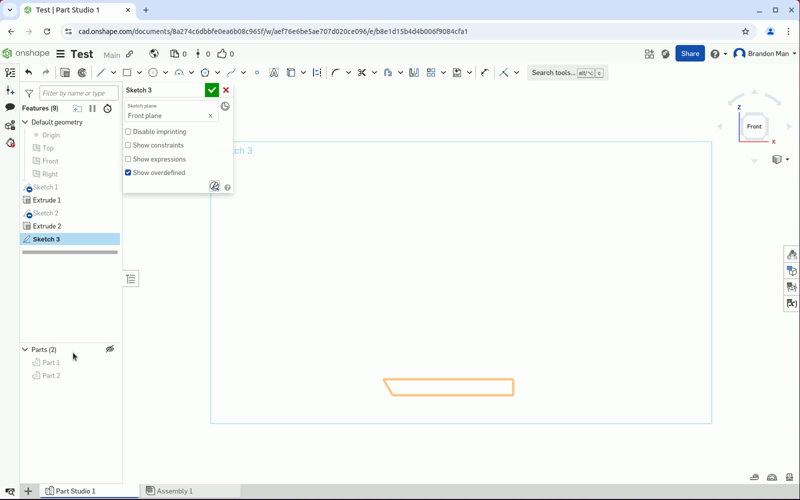
key(l)
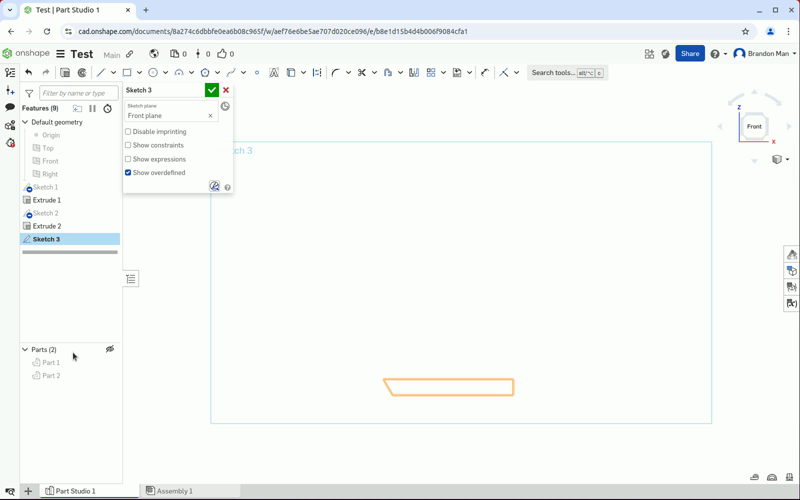
key_down(shift)
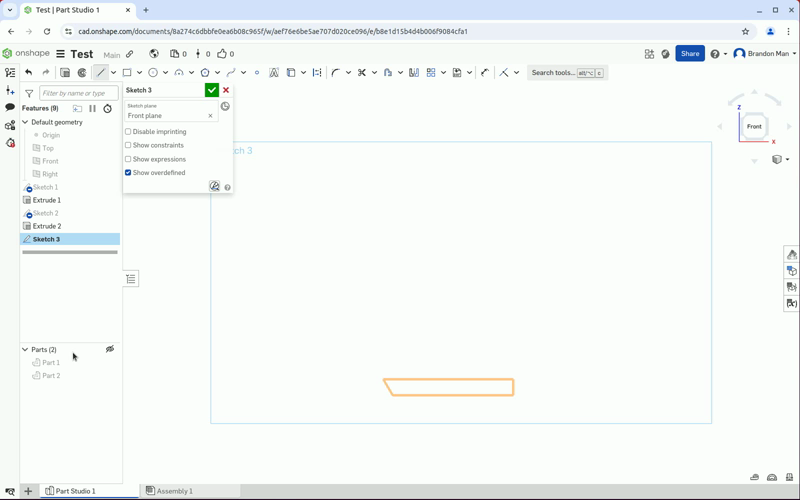
mouse_move(513, 395)
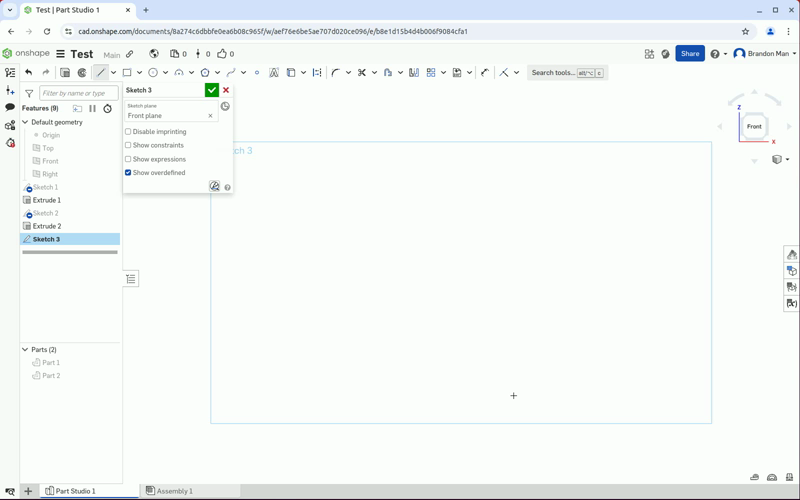
click(513, 395)
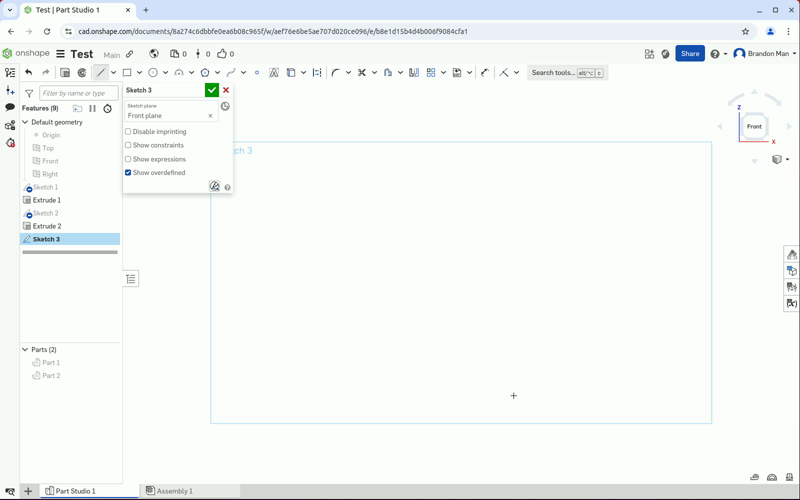
key_up(shift)
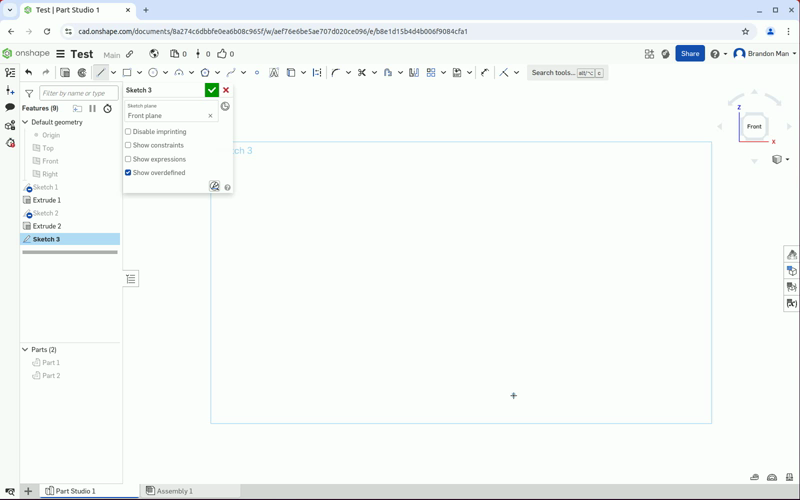
key_down(shift)
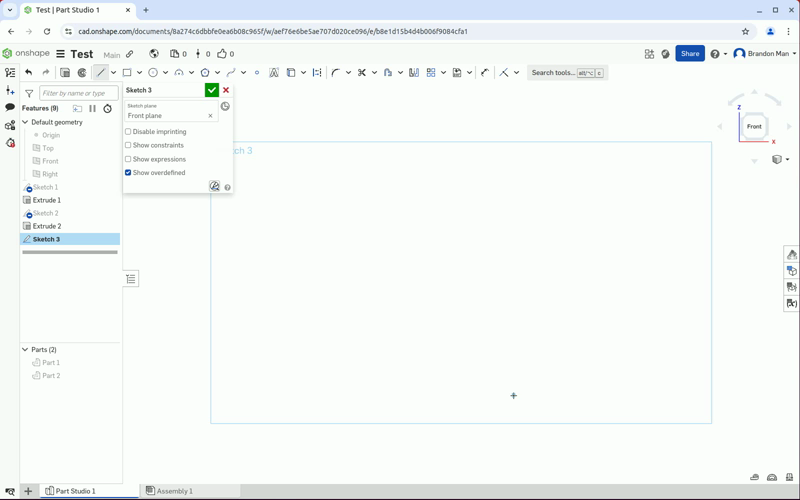
mouse_move(543, 395)
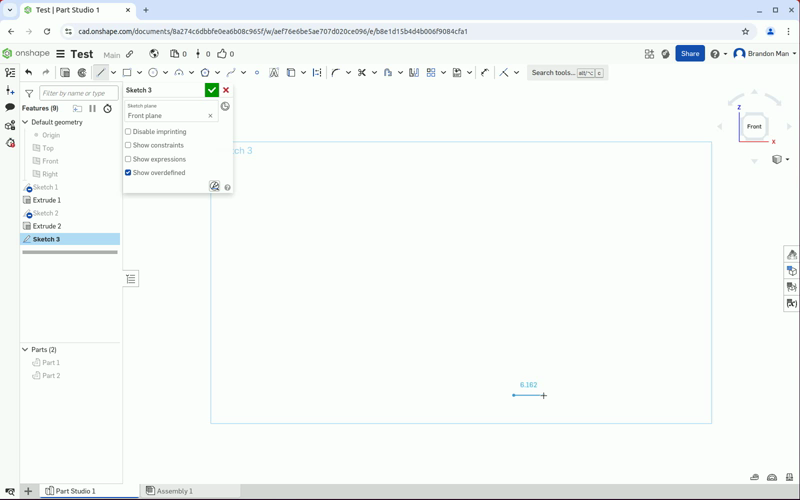
mouse_move(540, 395)
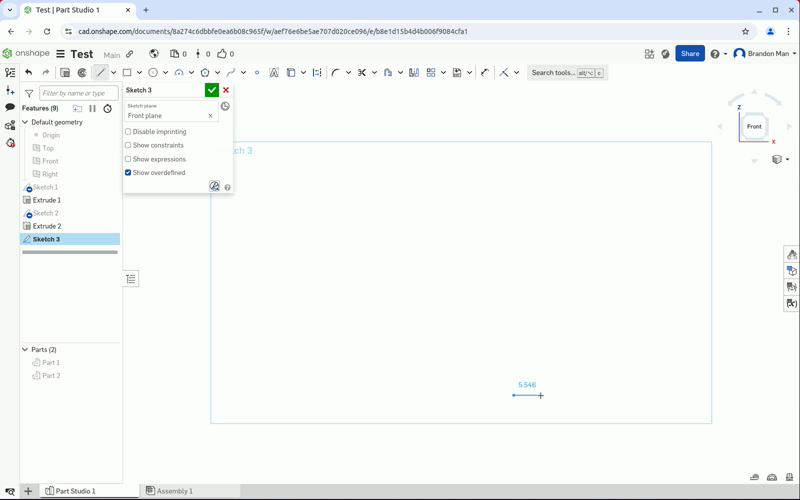
click(540, 395)
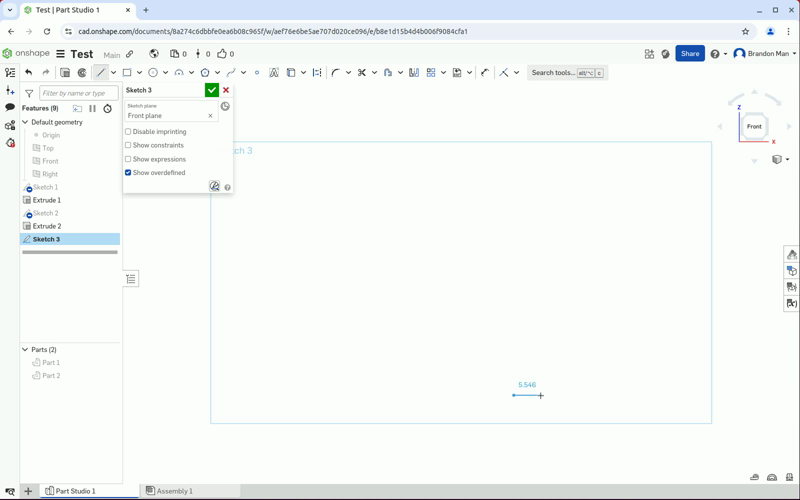
key_up(shift)
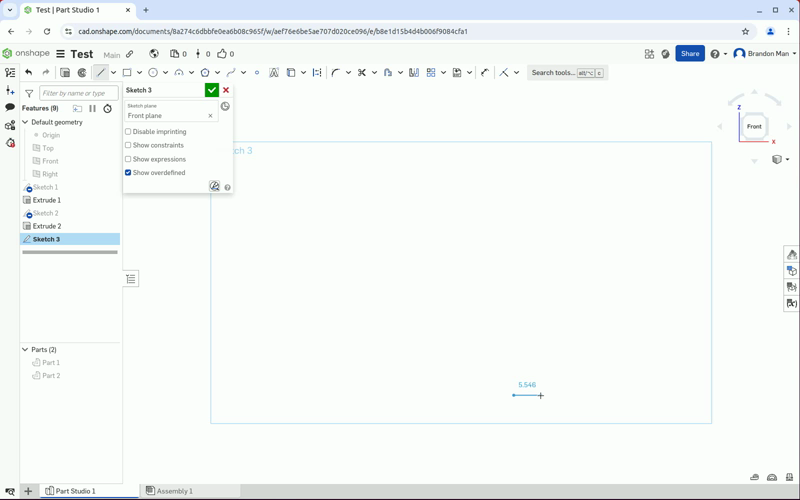
key_down(shift)
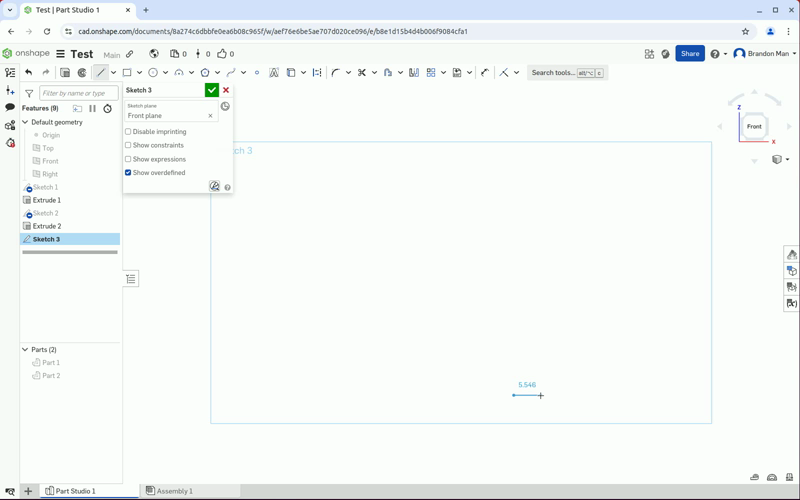
mouse_move(540, 282)
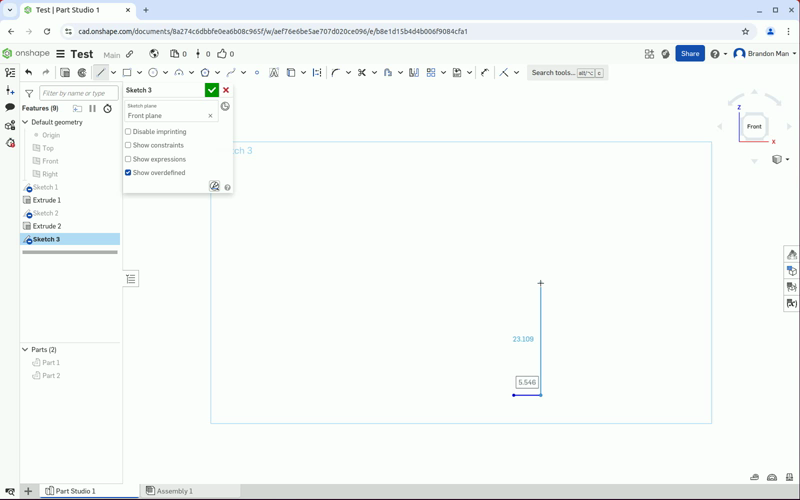
click(540, 282)
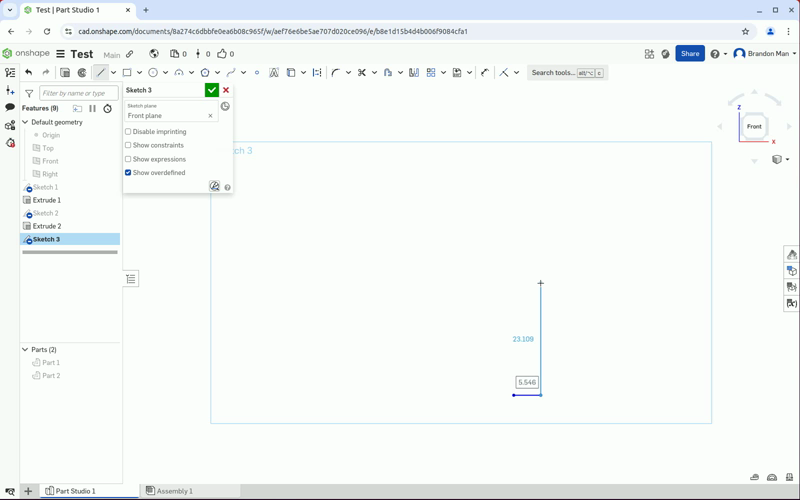
key_up(shift)
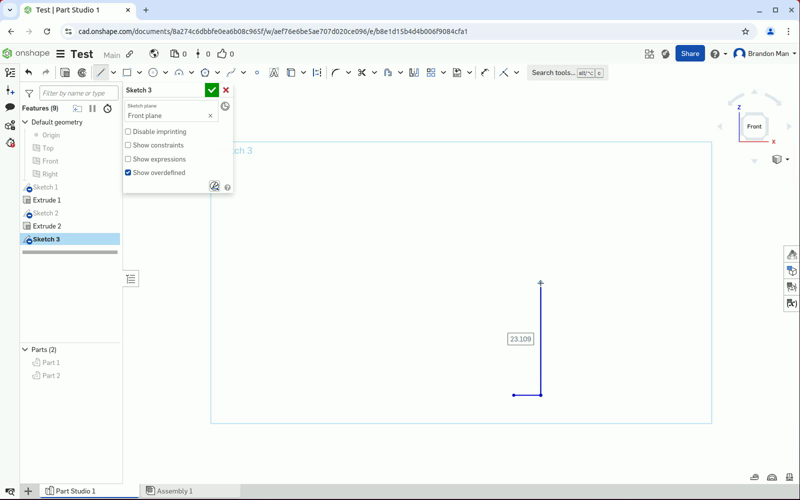
key_down(shift)
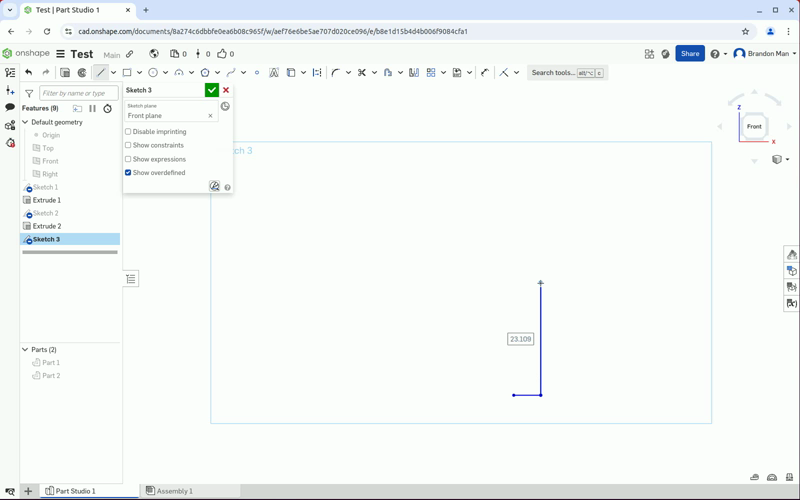
mouse_move(570, 282)
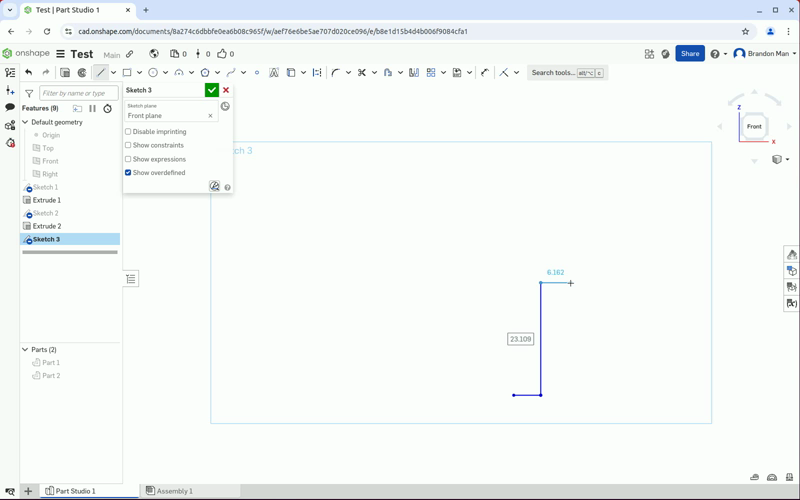
mouse_move(513, 282)
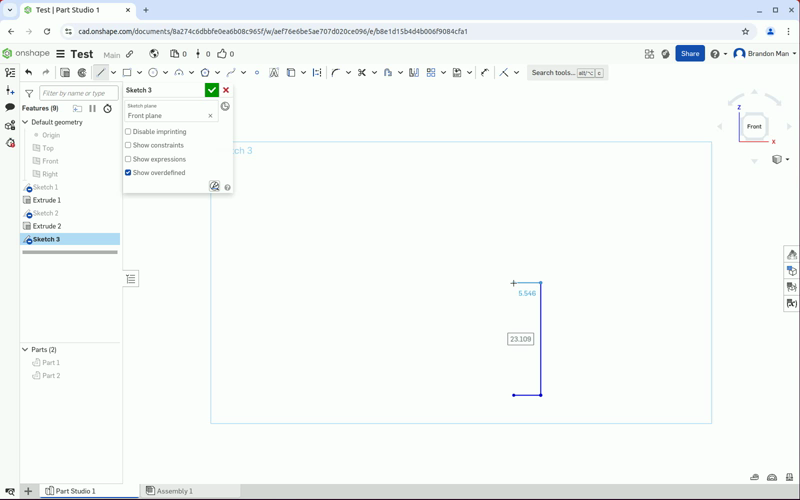
click(513, 282)
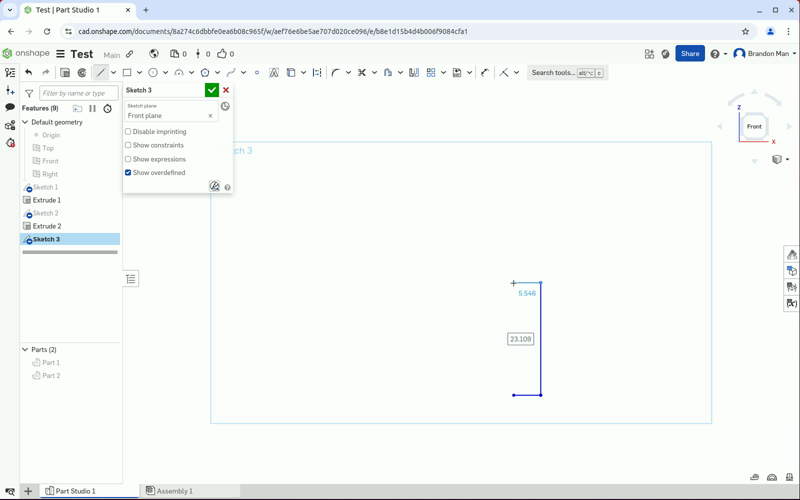
key_up(shift)
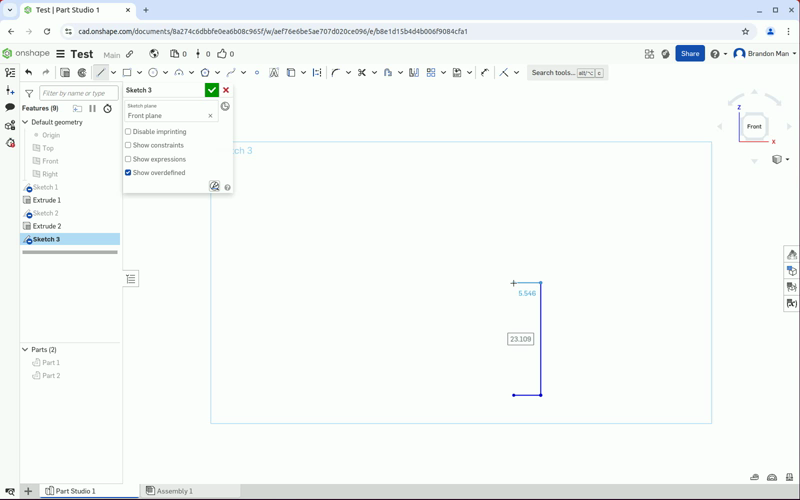
key_down(shift)
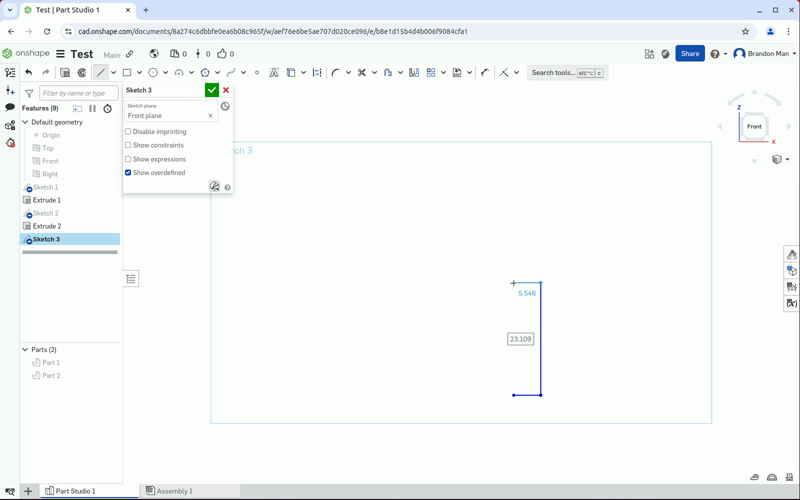
mouse_move(513, 378)
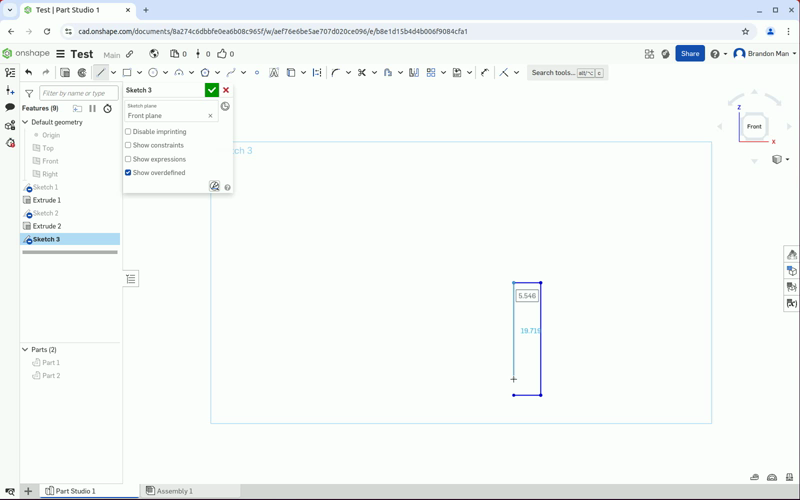
click(513, 378)
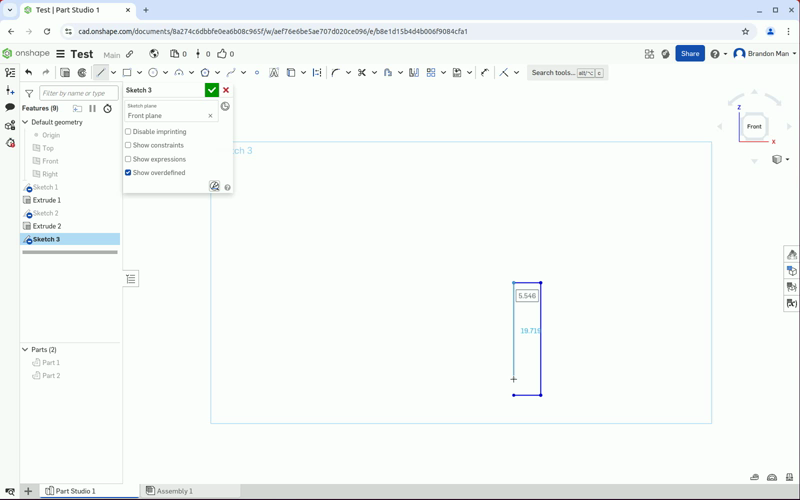
key_up(shift)
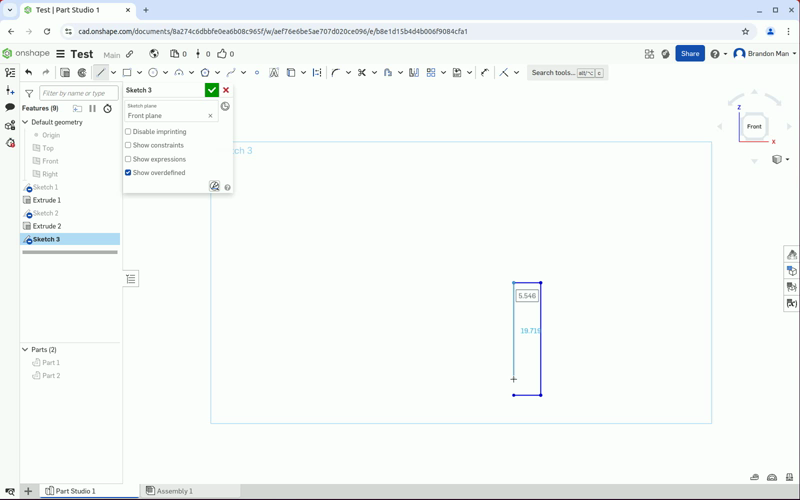
mouse_move(543, 378)
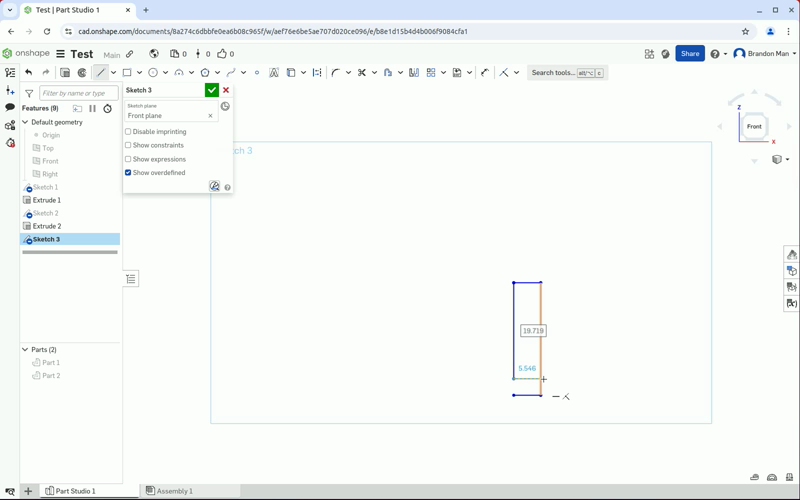
key_down(shift)
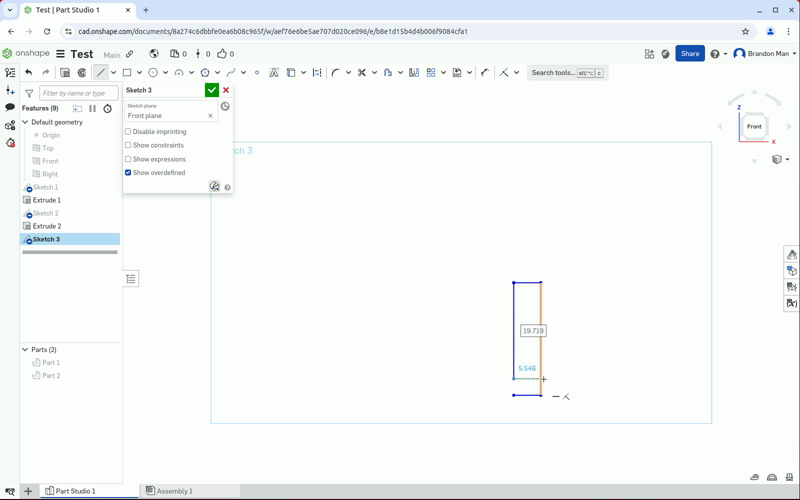
mouse_move(513, 395)
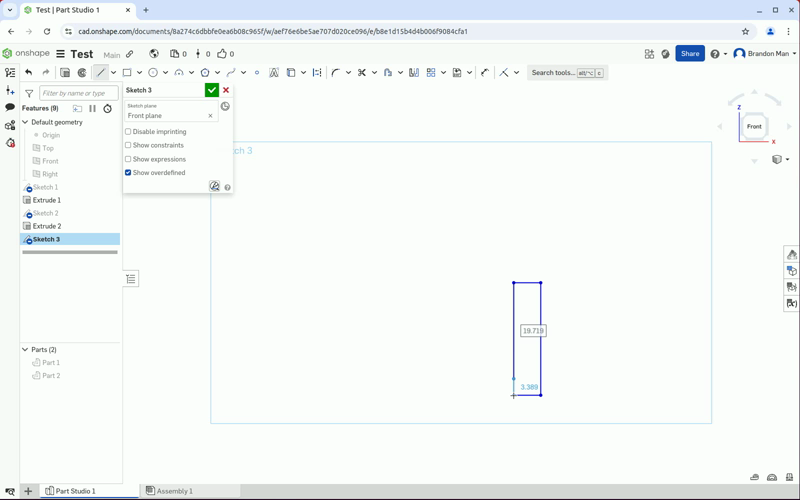
key_up(shift)
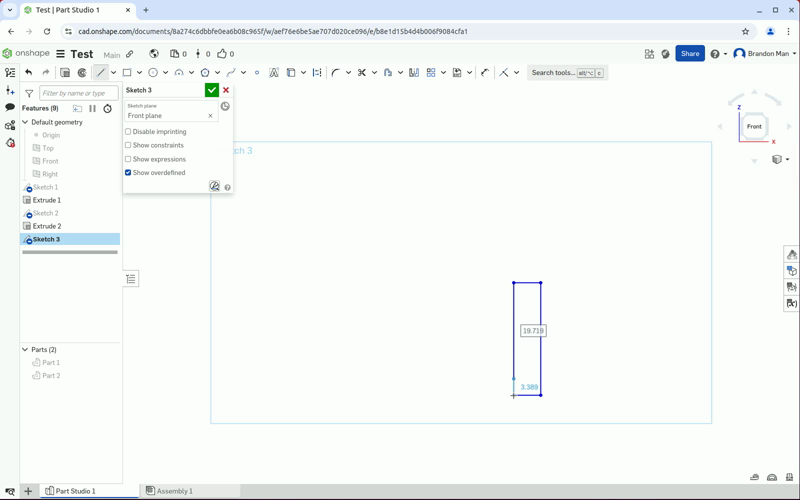
click(513, 395)
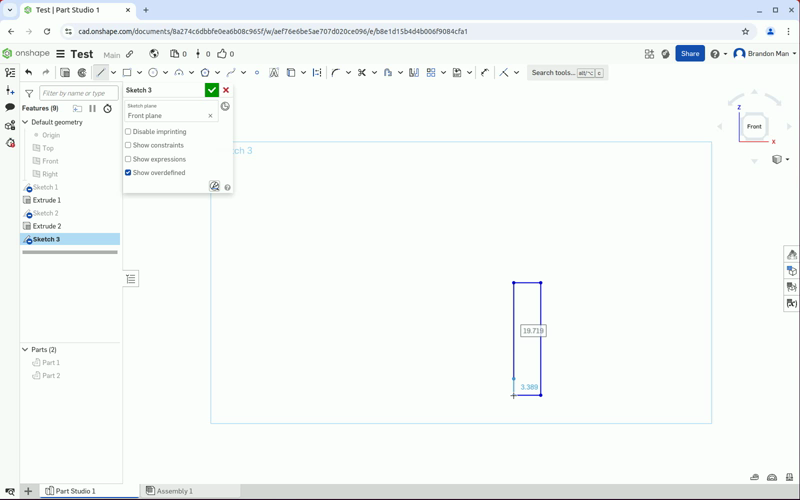
key(esc)
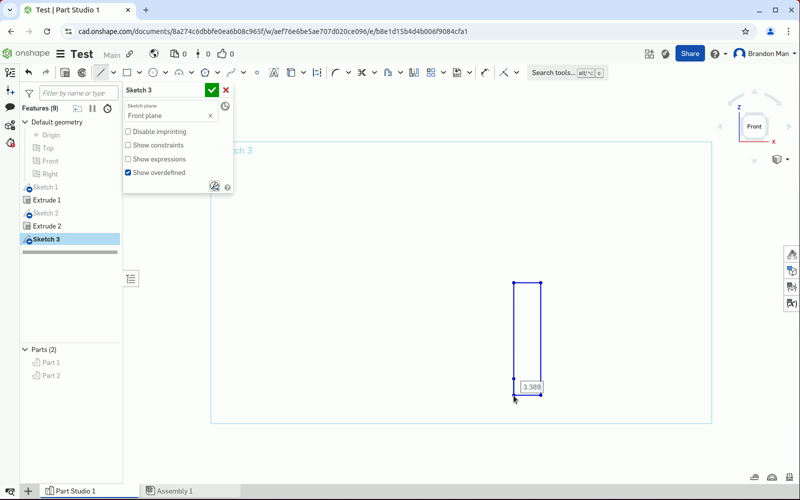
mouse_move(525, 345)
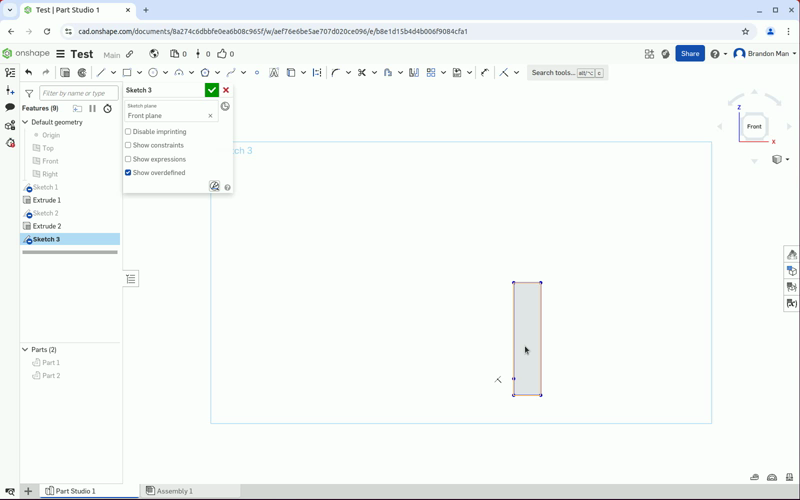
click(525, 345)
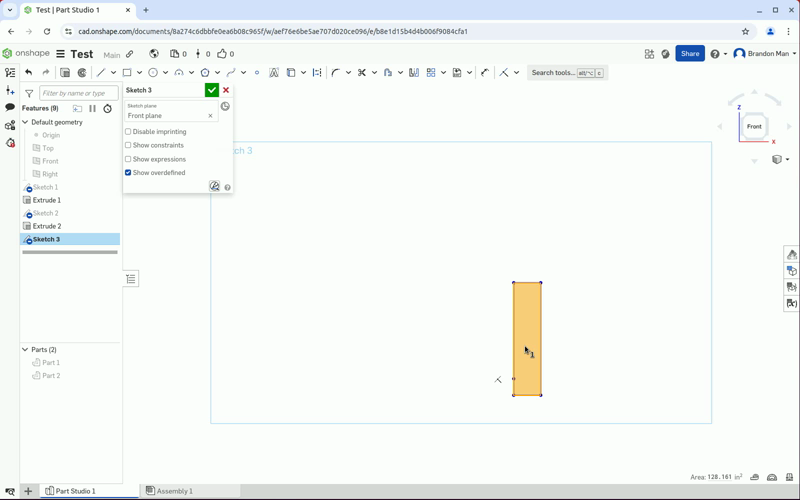
mouse_move(73, 352)
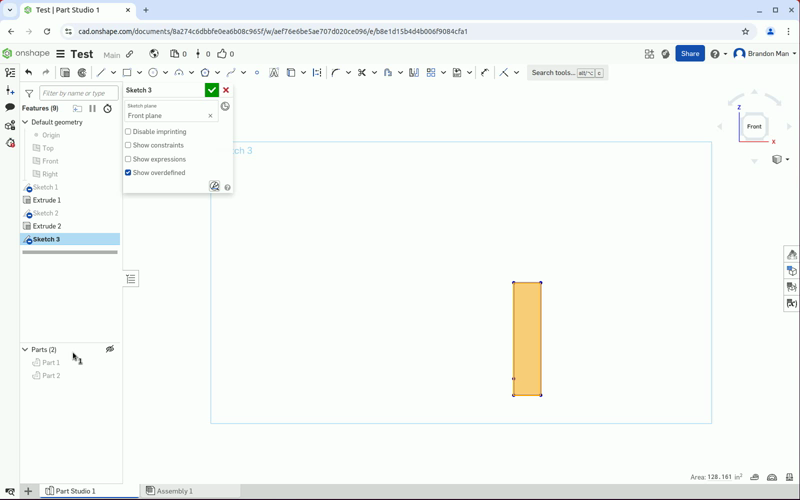
key(shift+y)
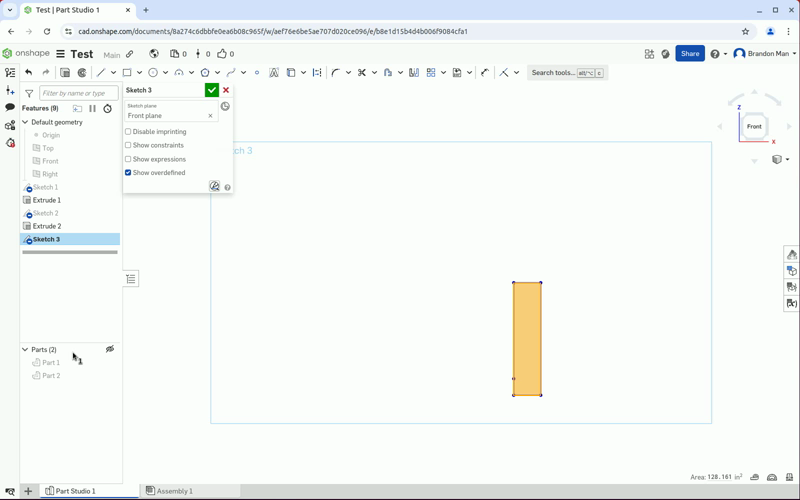
key(shift+e)
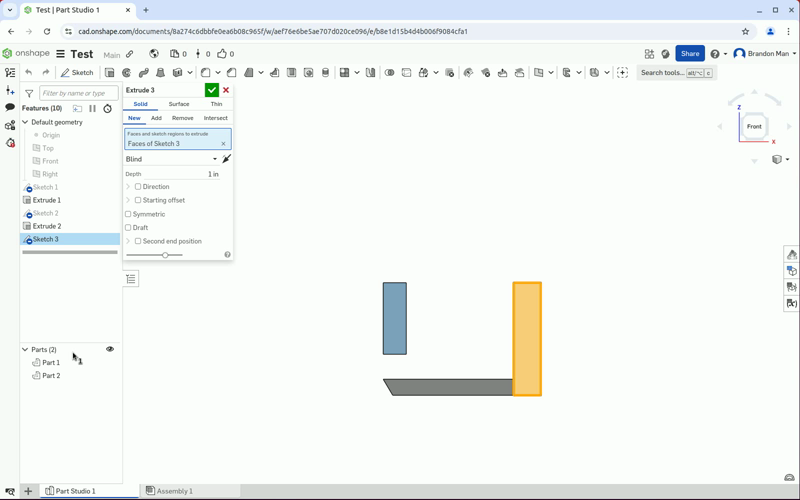
mouse_move(143, 106)
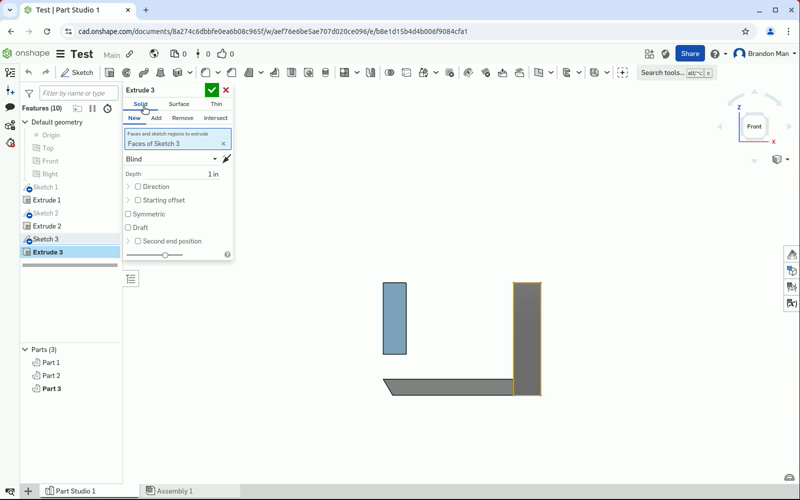
click(143, 106)
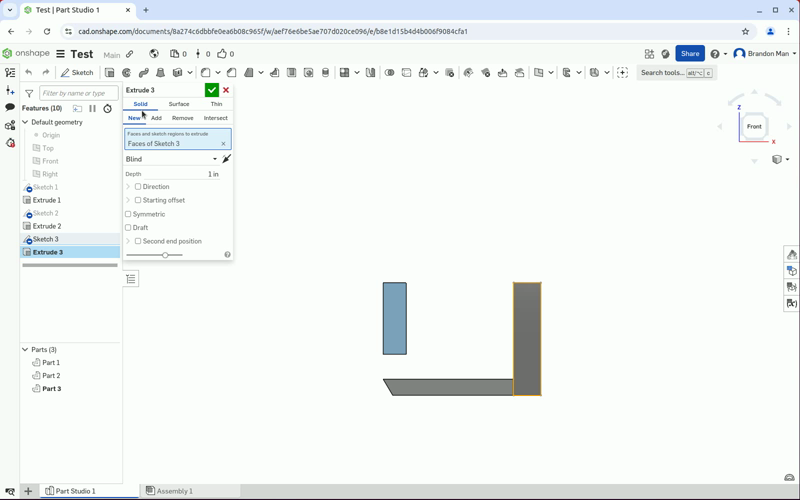
mouse_move(137, 120)
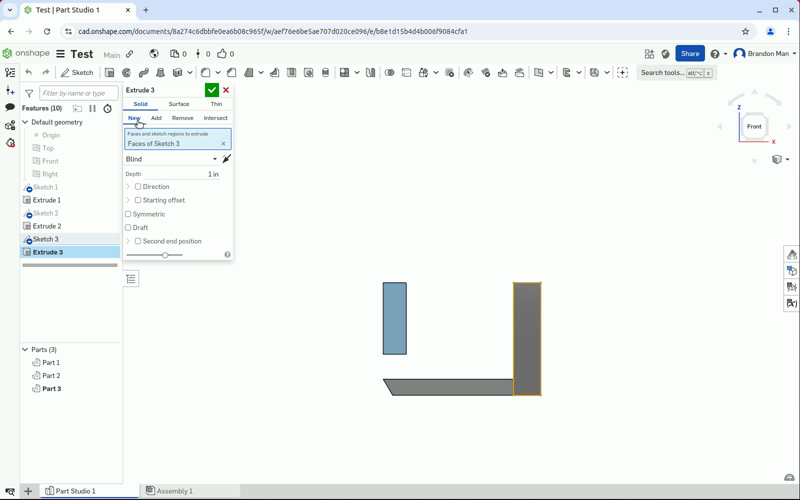
click(137, 120)
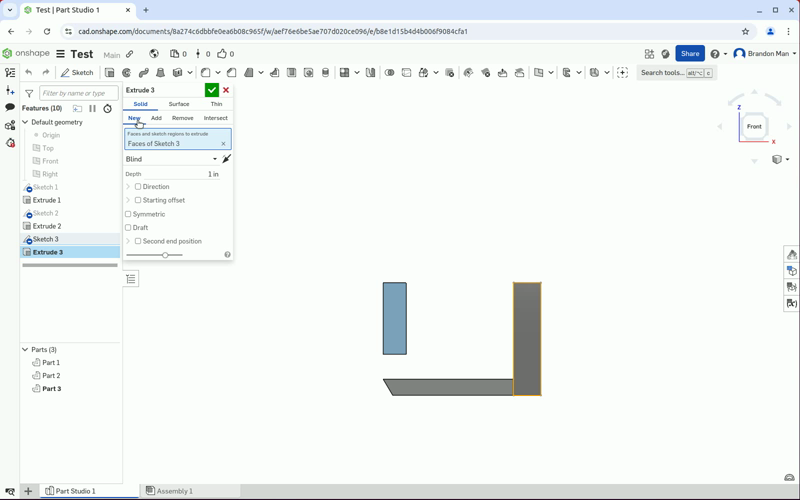
key(tab, 4)
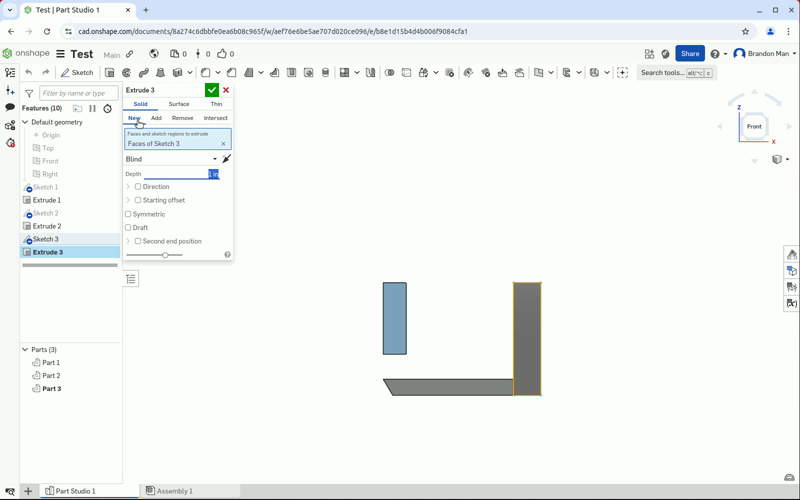
text(8.184)
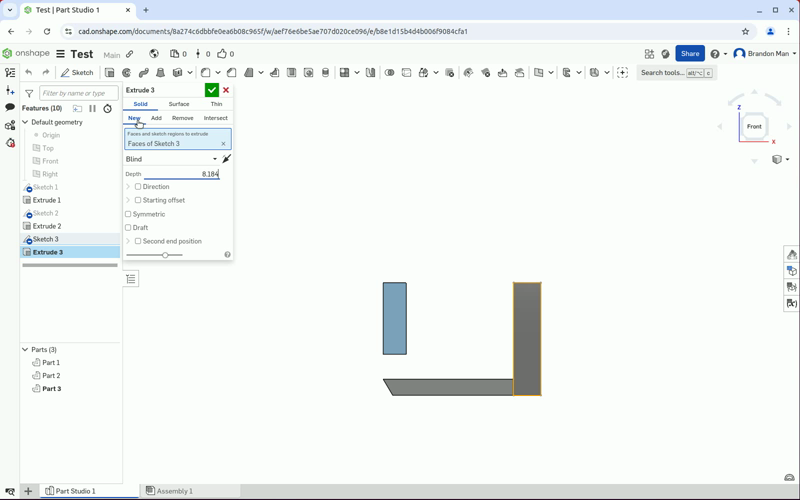
key(enter)
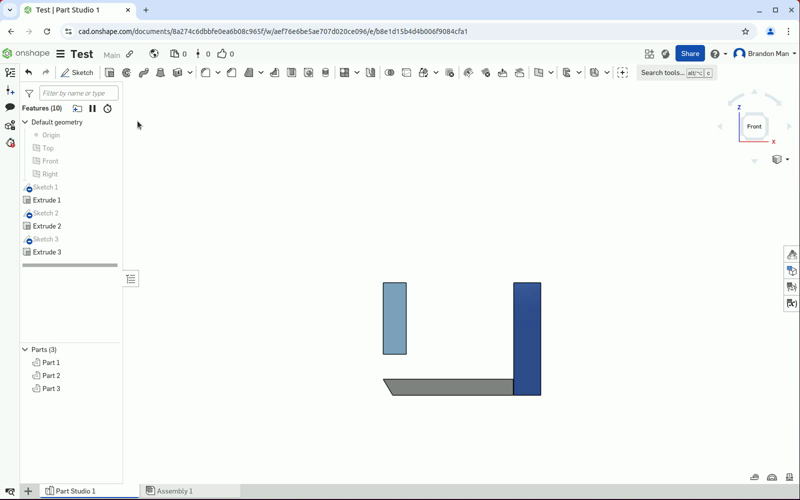
key(shift+h)
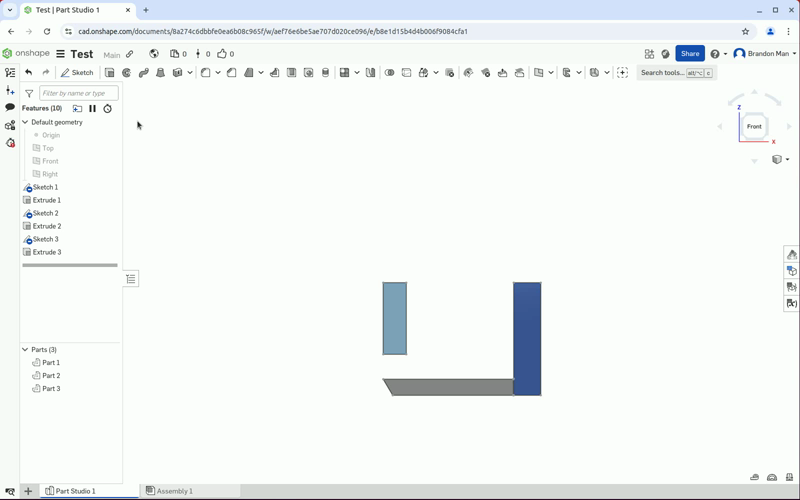
key(shift+h)
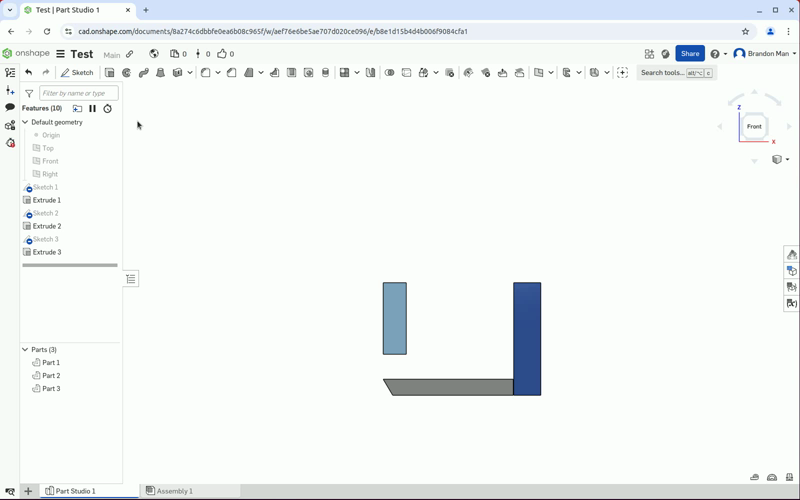
mouse_move(73, 189)
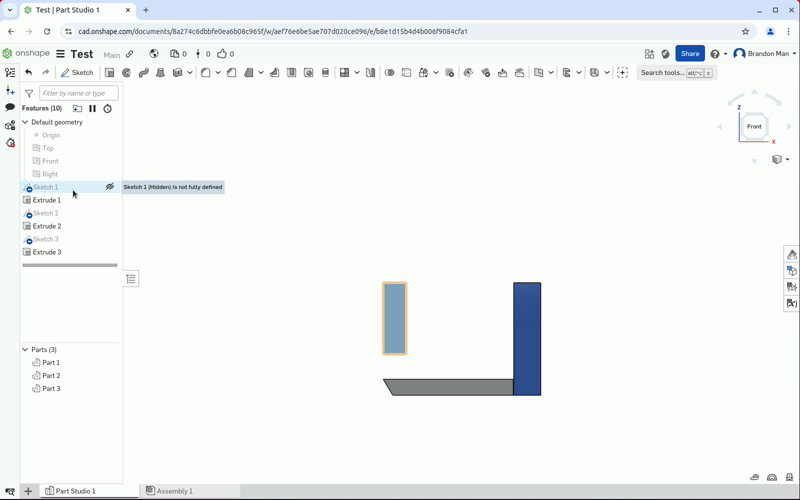
click(73, 189)
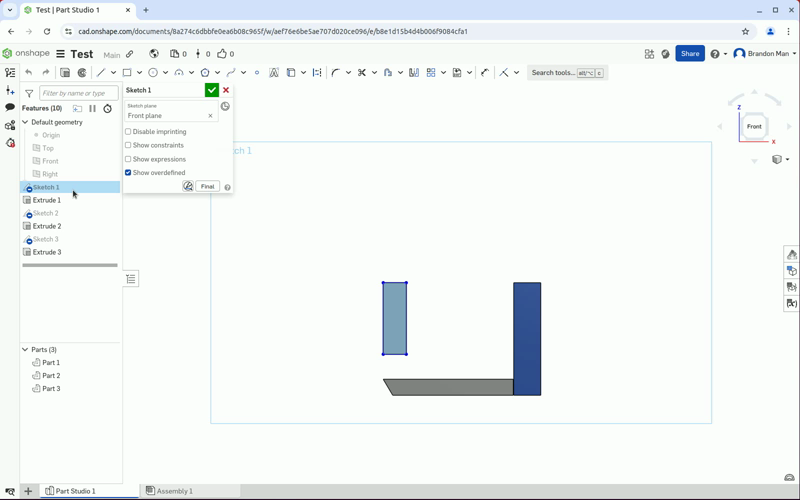
mouse_move(229, 92)
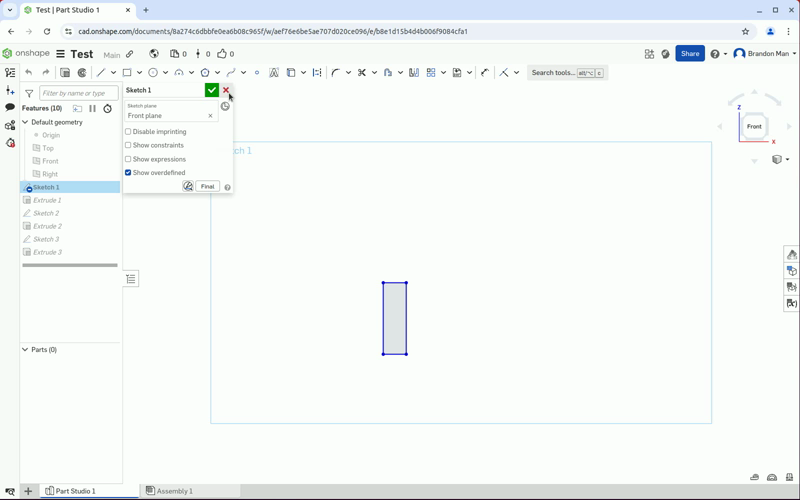
click(229, 92)
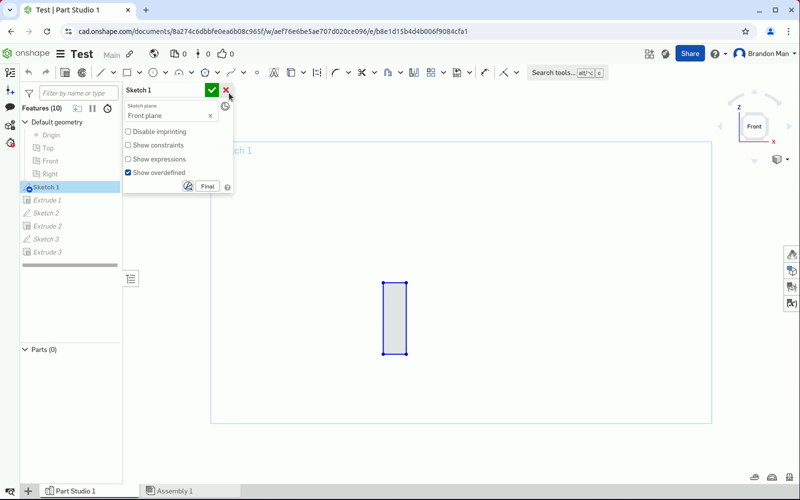
key(shift+s)
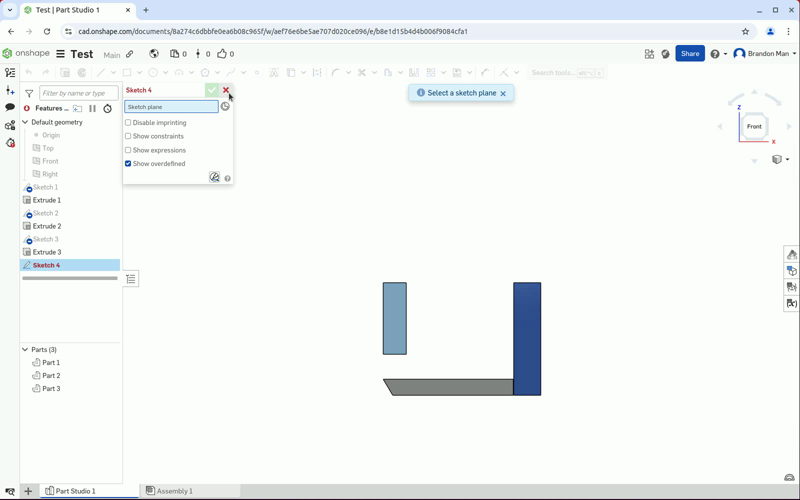
mouse_move(73, 163)
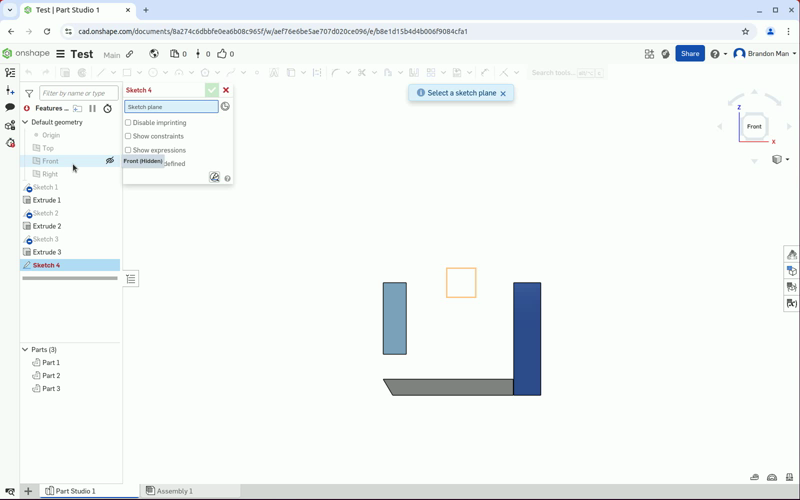
click(73, 163)
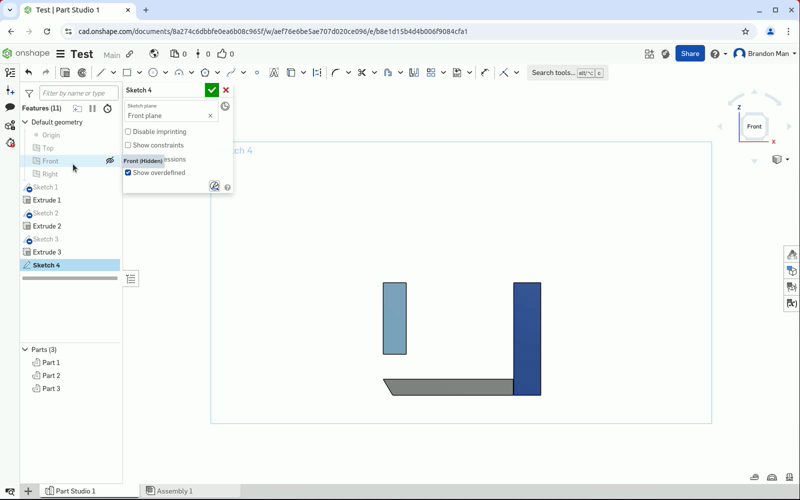
mouse_move(73, 352)
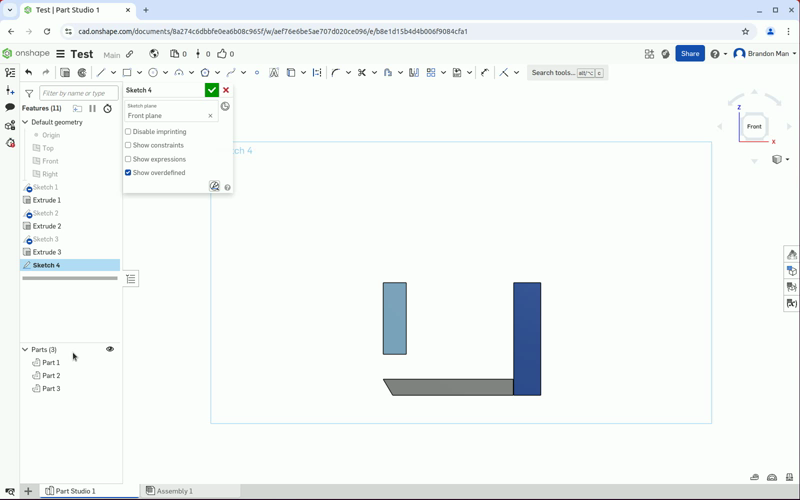
key(y)
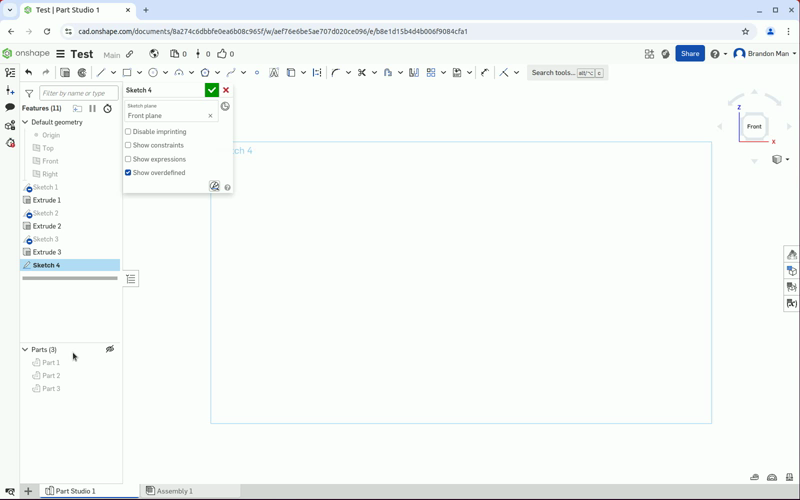
key(l)
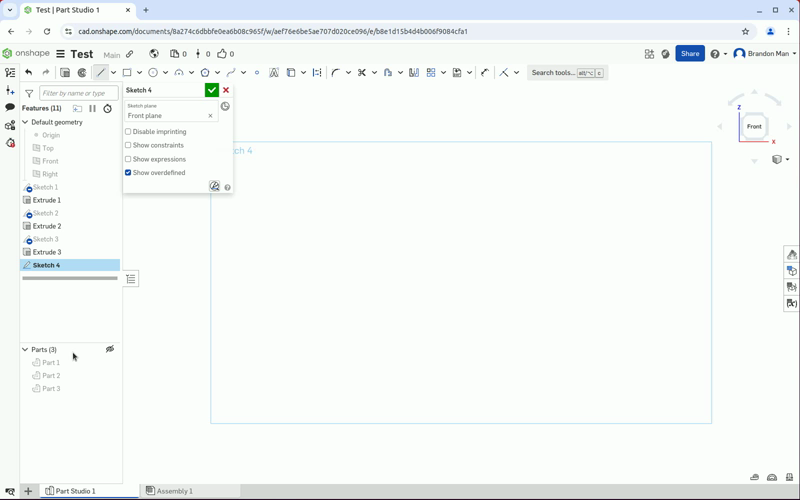
key_down(shift)
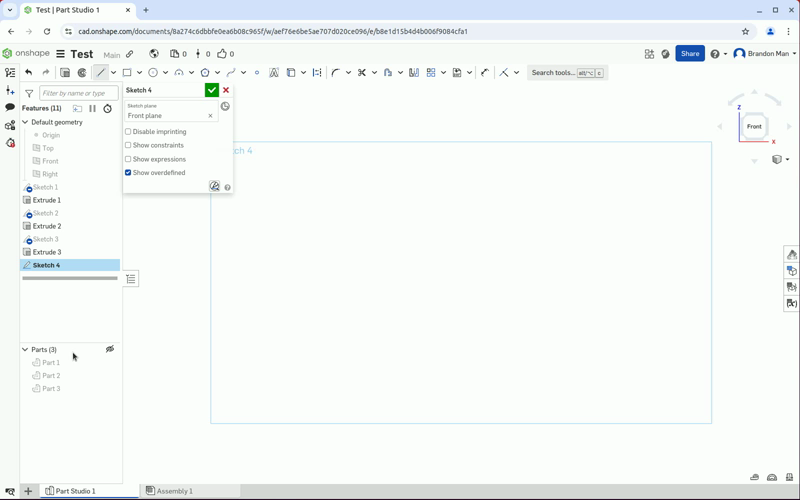
mouse_move(383, 379)
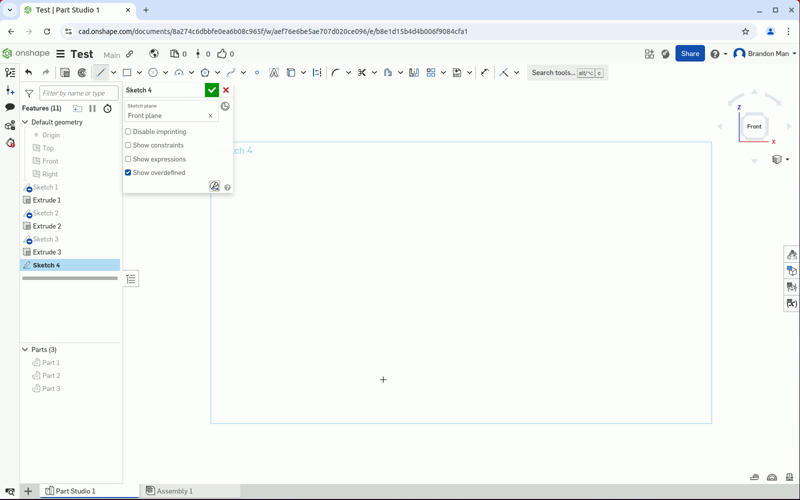
click(383, 379)
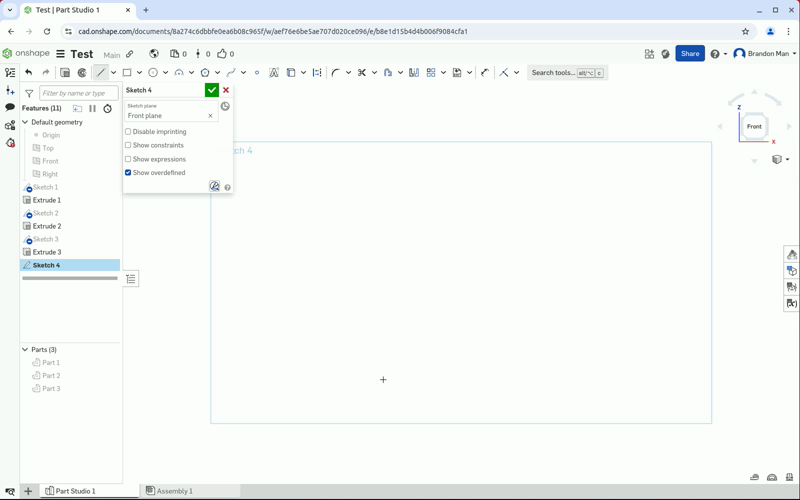
key_up(shift)
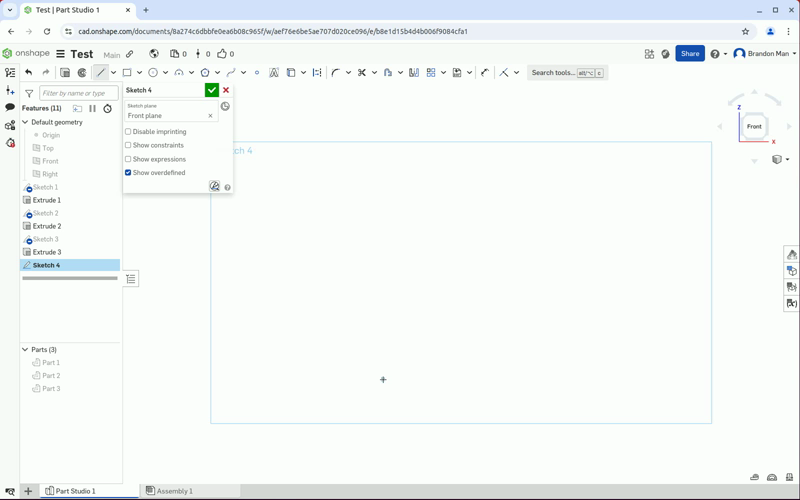
key_down(shift)
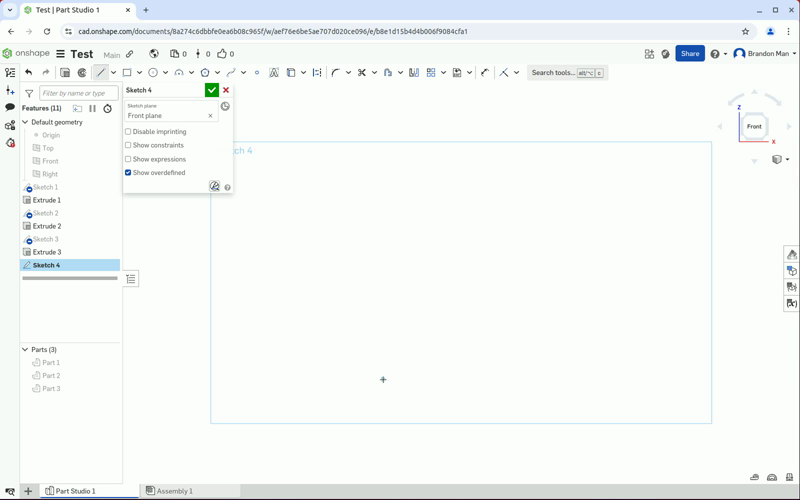
mouse_move(513, 379)
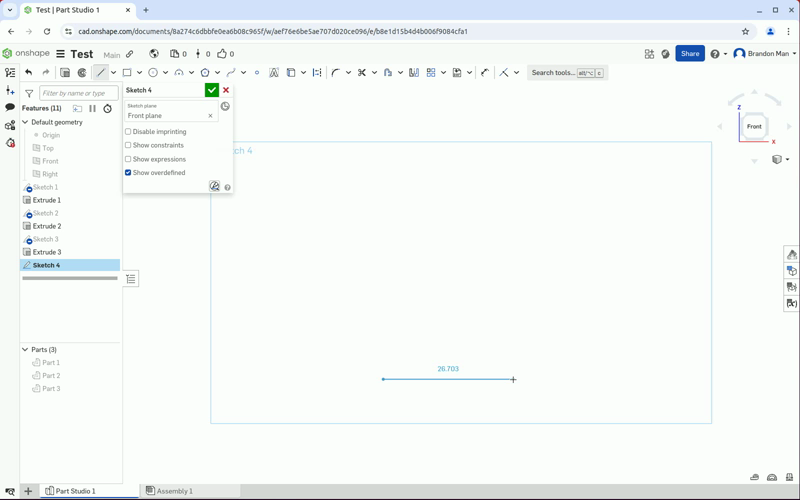
click(513, 379)
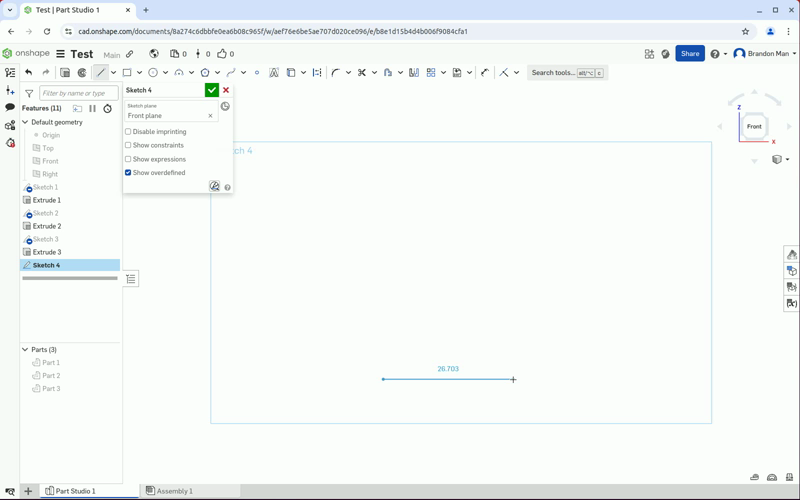
key_up(shift)
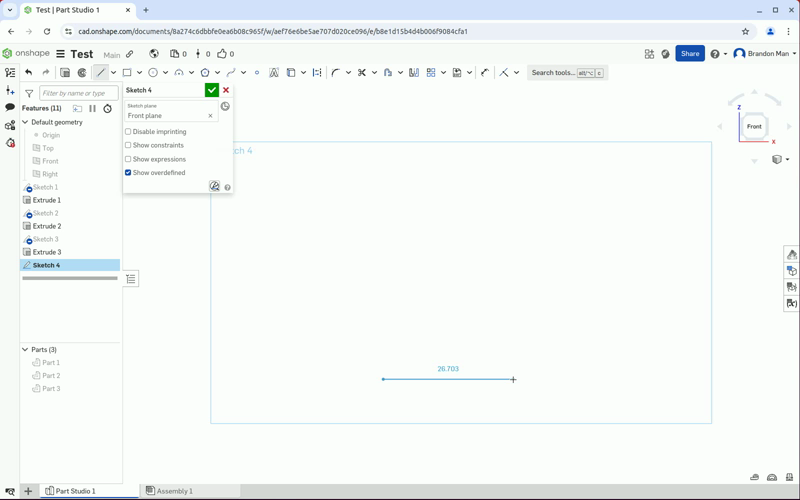
key_down(shift)
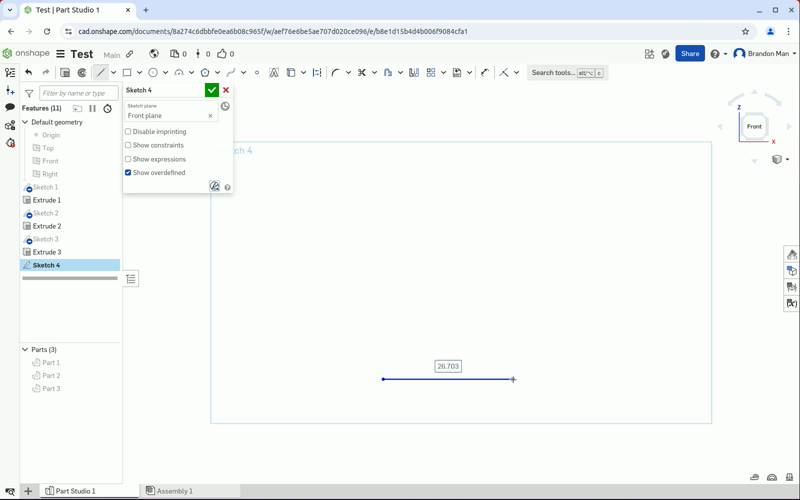
mouse_move(513, 283)
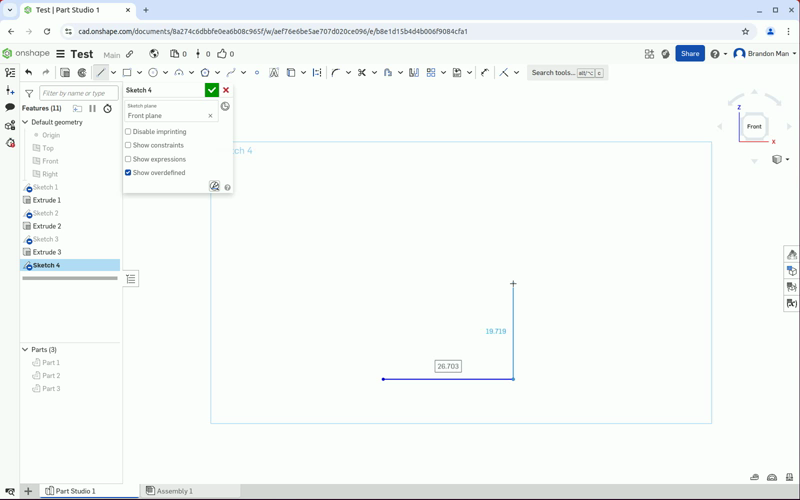
click(513, 283)
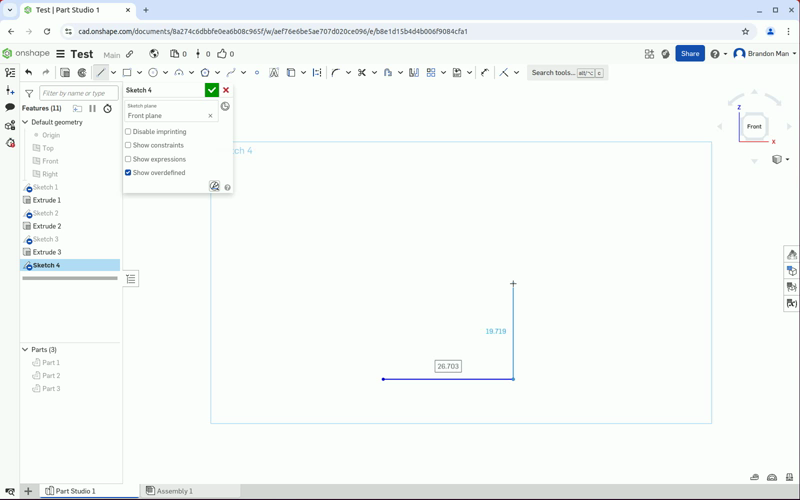
key_up(shift)
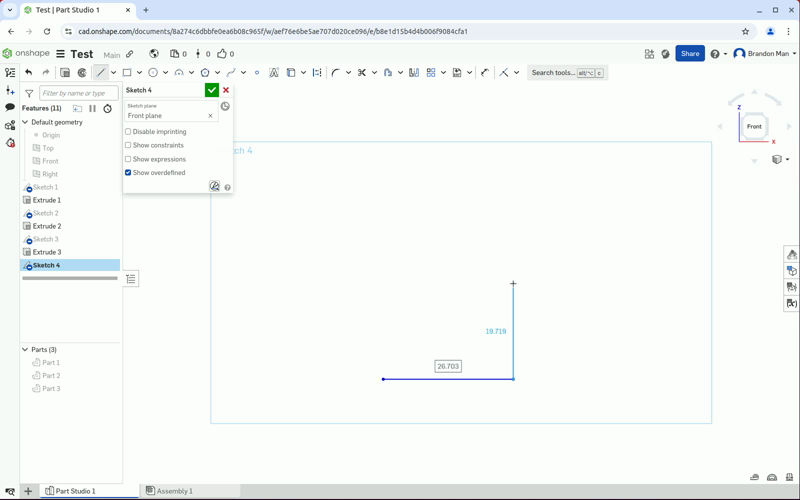
key_down(shift)
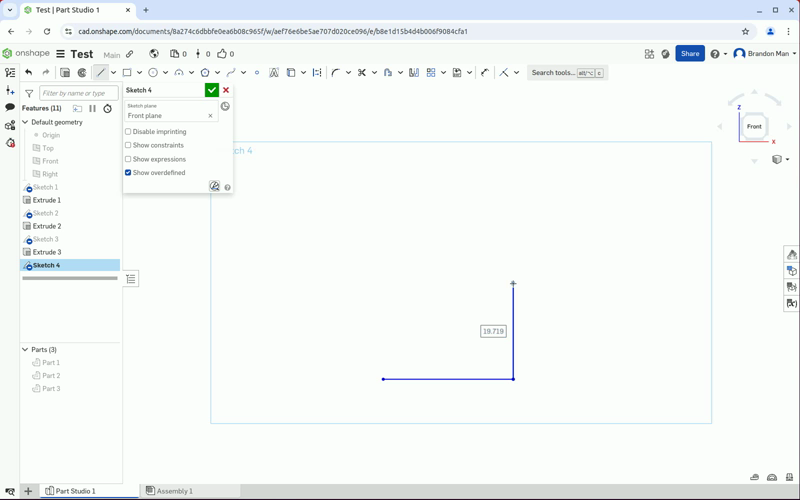
mouse_move(405, 283)
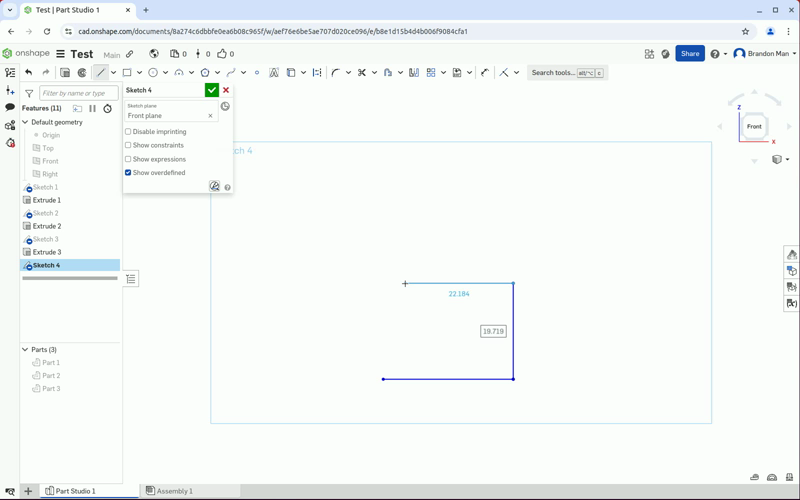
click(405, 283)
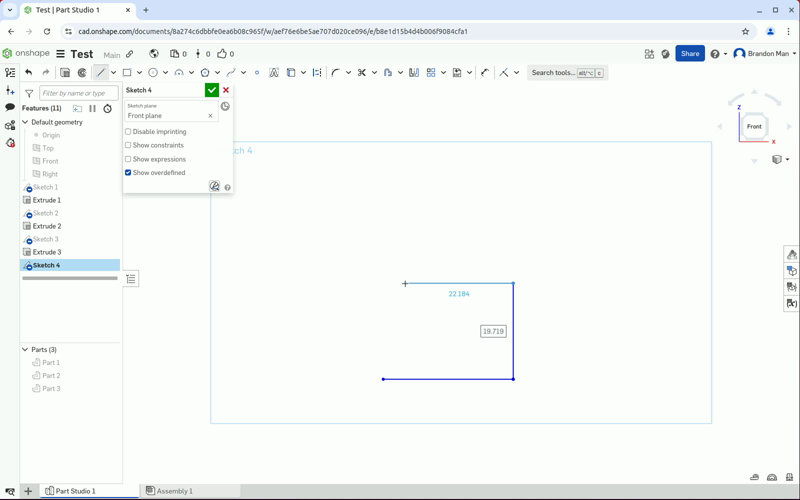
key_up(shift)
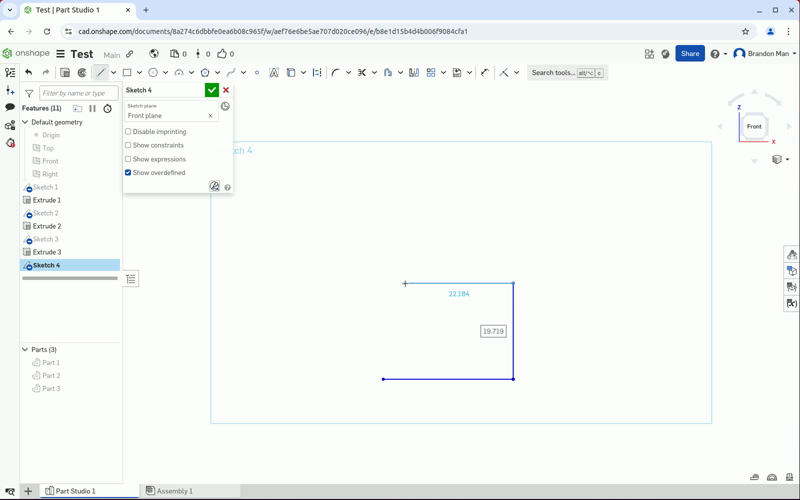
key_down(shift)
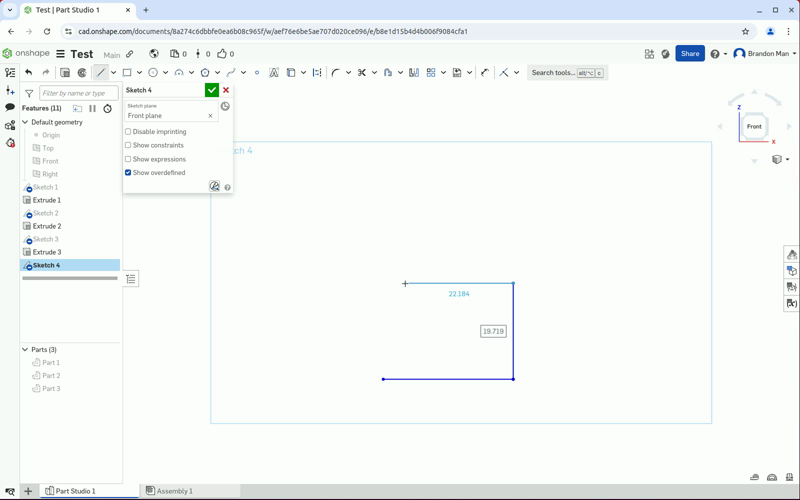
mouse_move(405, 354)
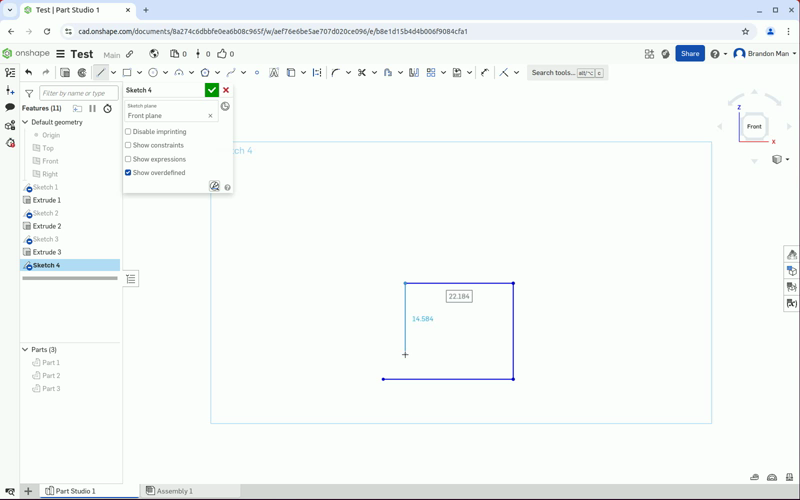
click(405, 354)
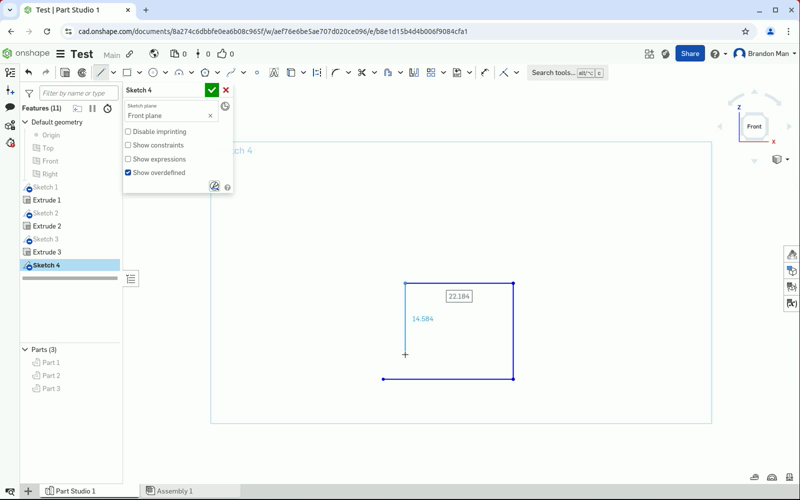
key_up(shift)
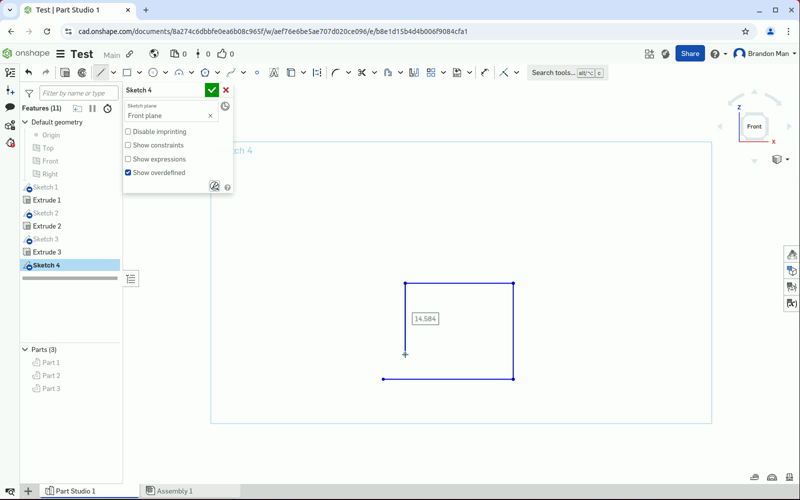
key_down(shift)
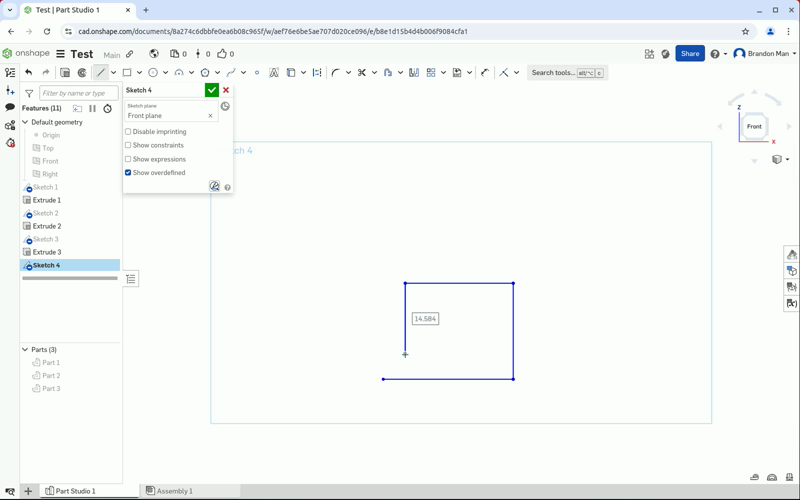
mouse_move(435, 354)
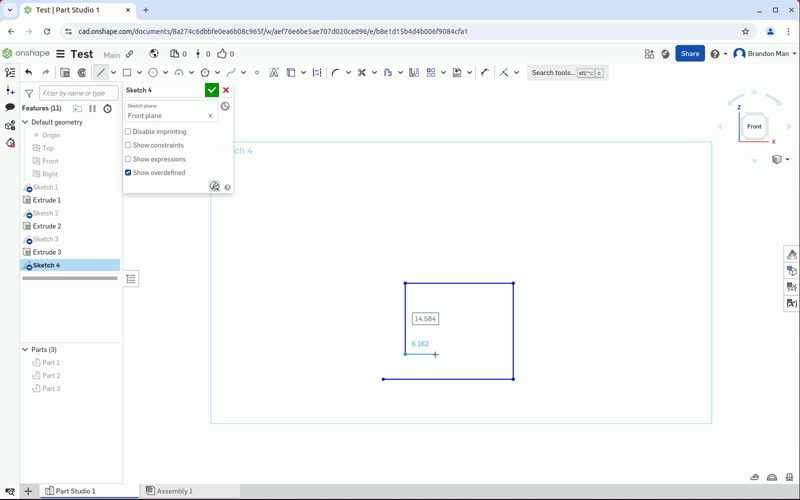
mouse_move(383, 354)
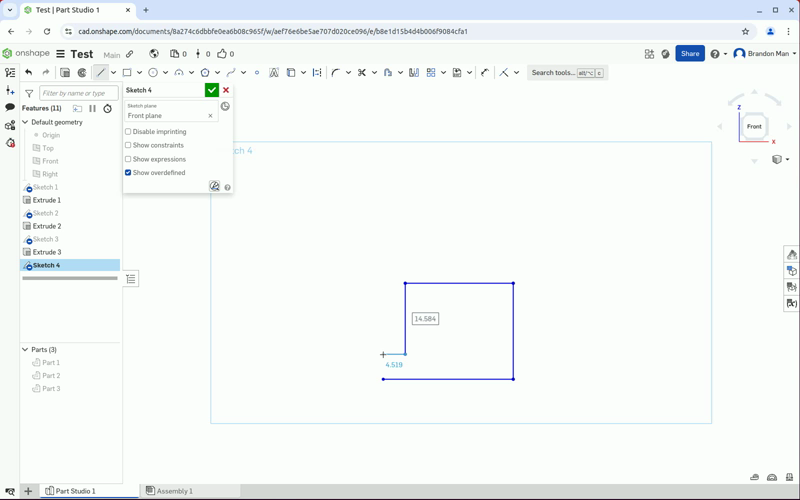
click(383, 354)
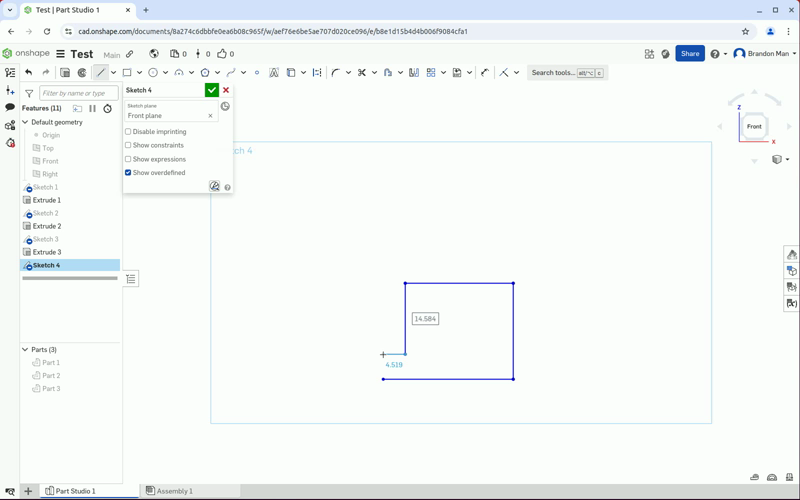
key_up(shift)
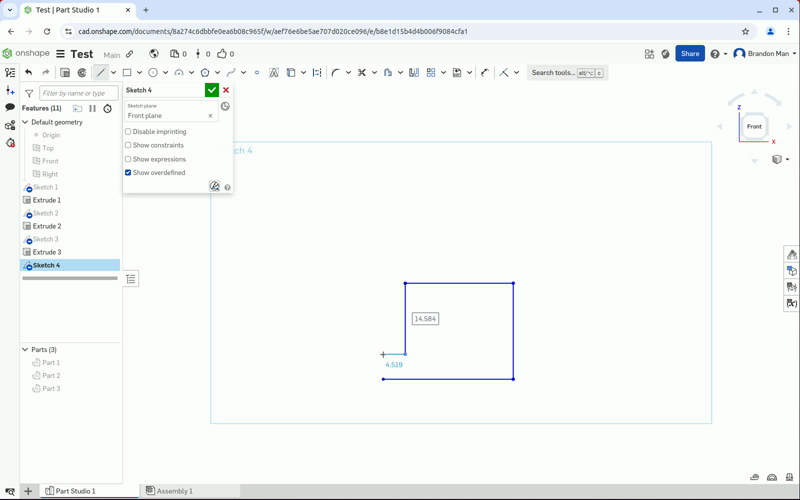
mouse_move(413, 354)
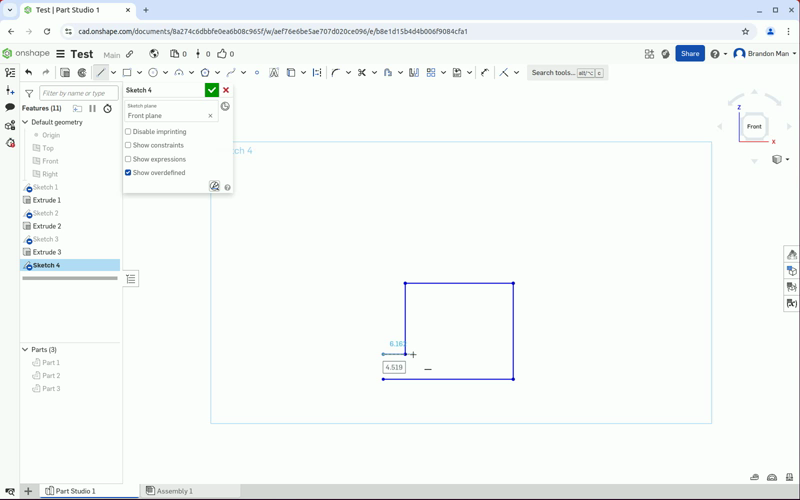
key_down(shift)
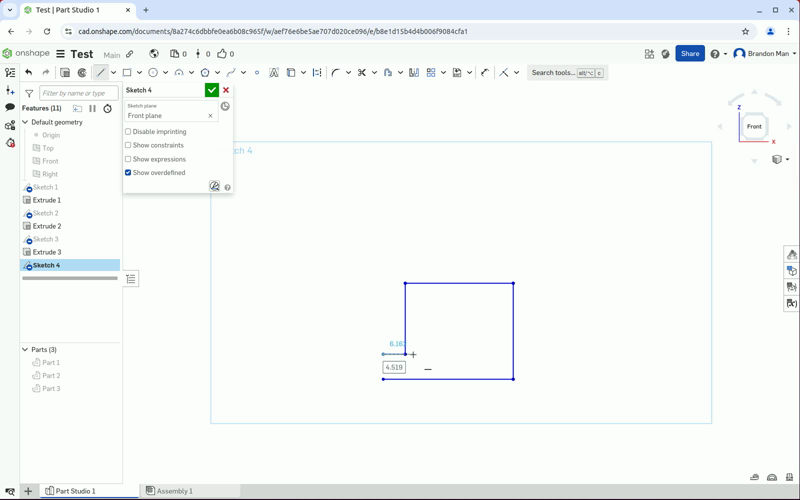
mouse_move(383, 379)
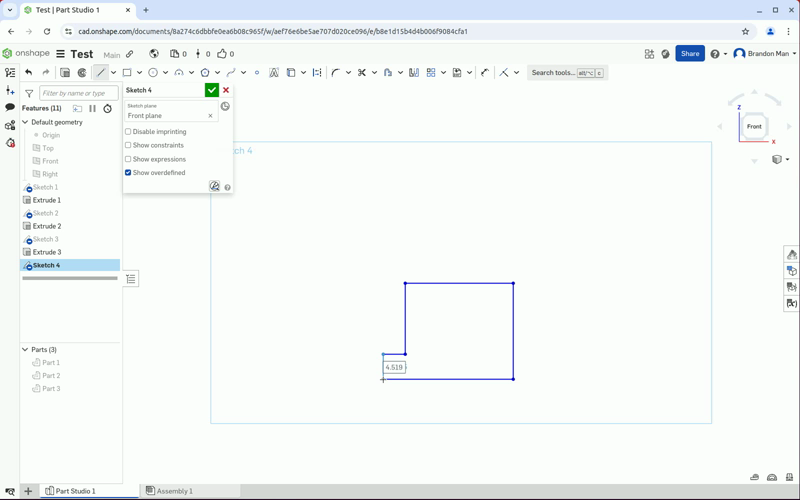
key_up(shift)
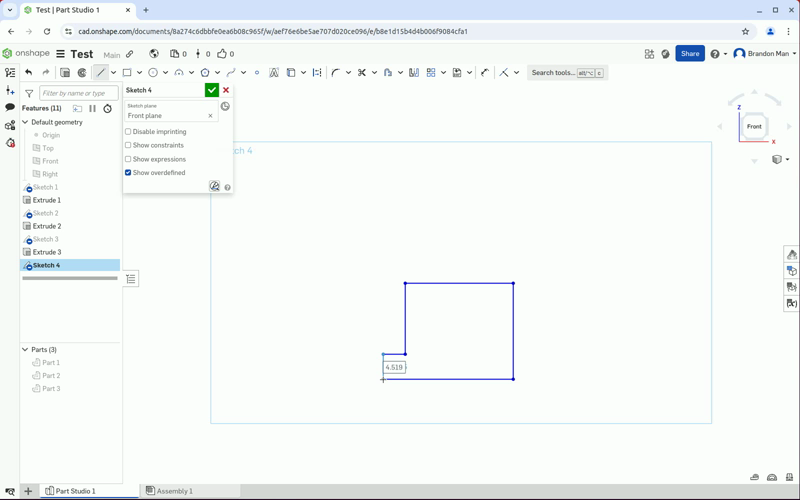
click(383, 379)
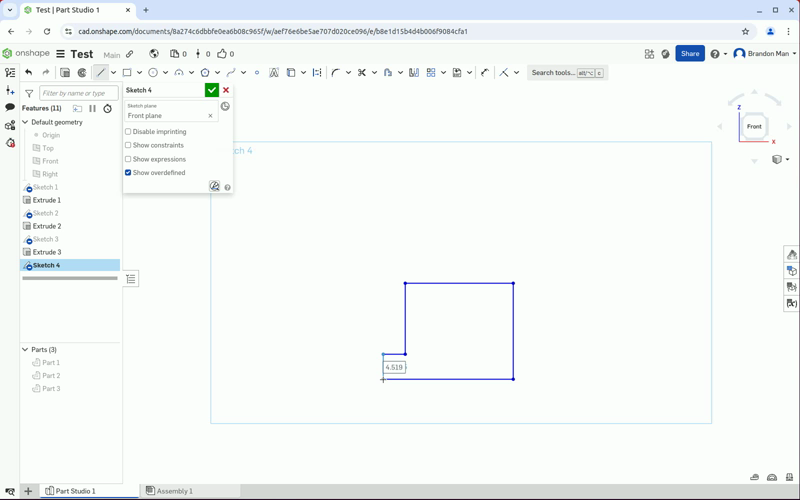
key(esc)
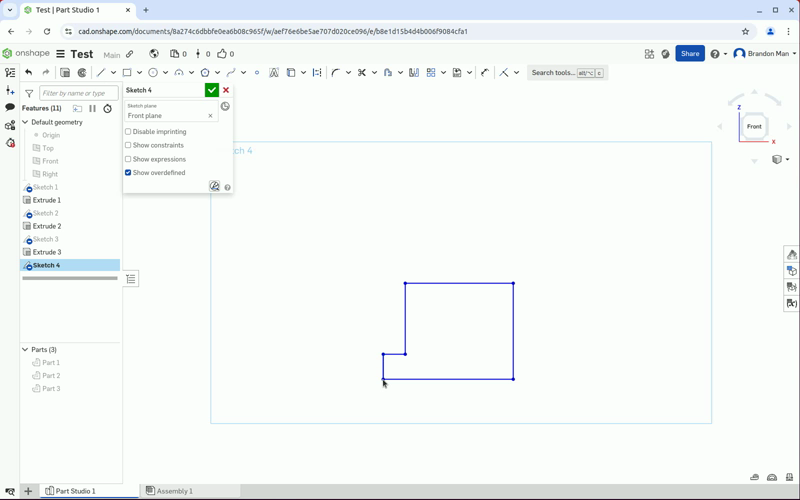
mouse_move(476, 296)
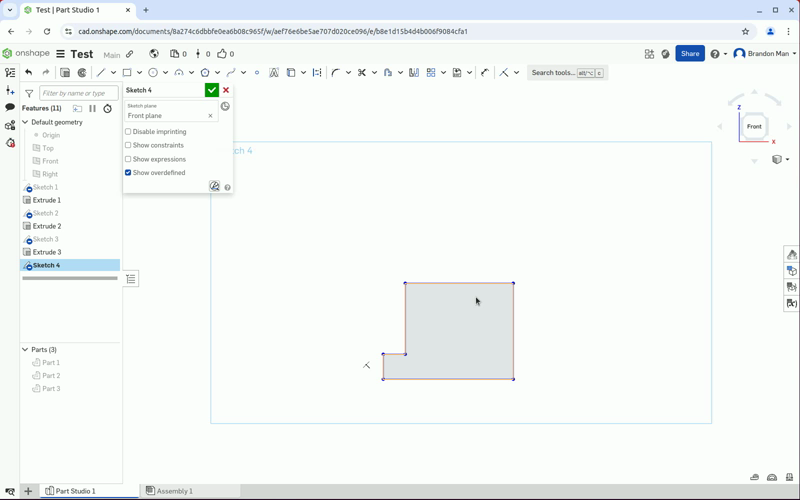
click(476, 296)
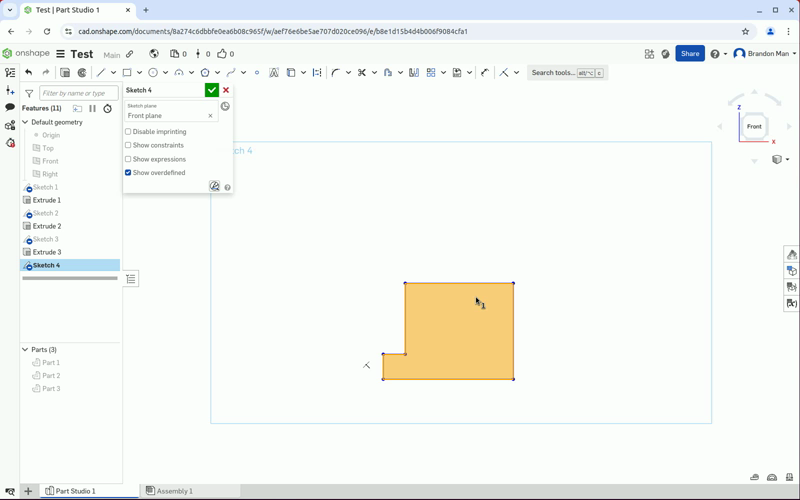
mouse_move(73, 352)
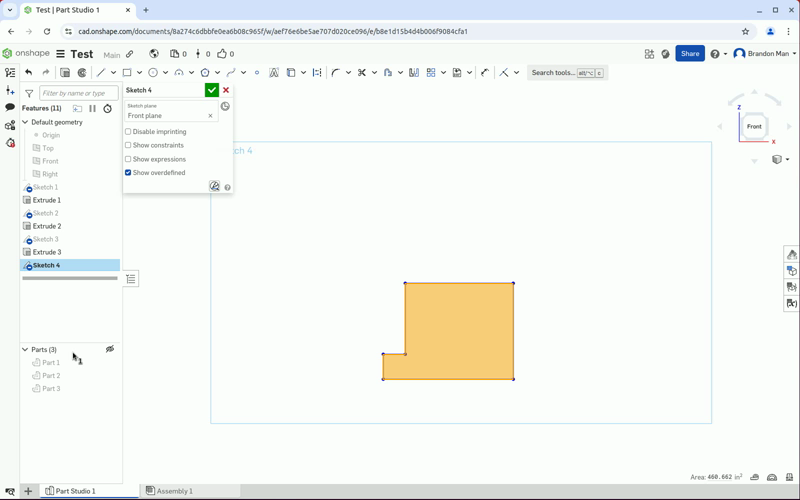
key(shift+y)
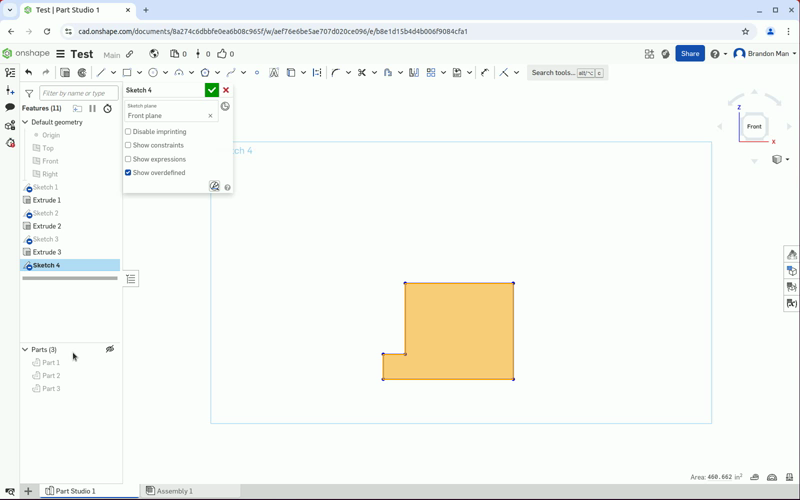
key(shift+e)
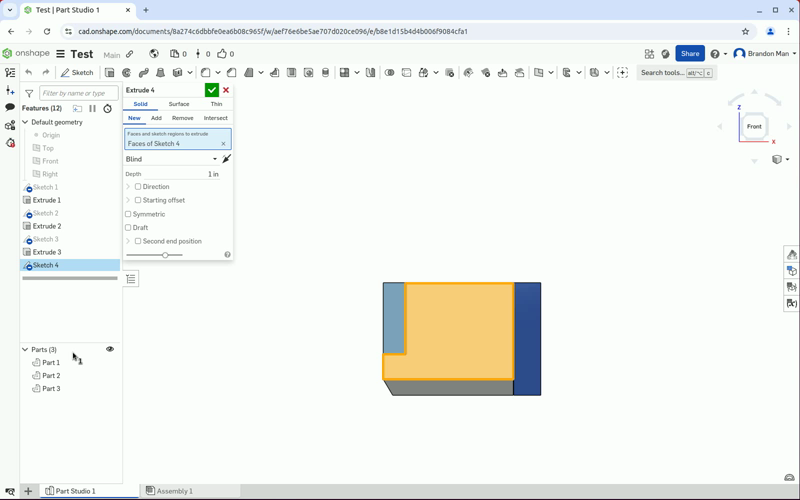
mouse_move(143, 106)
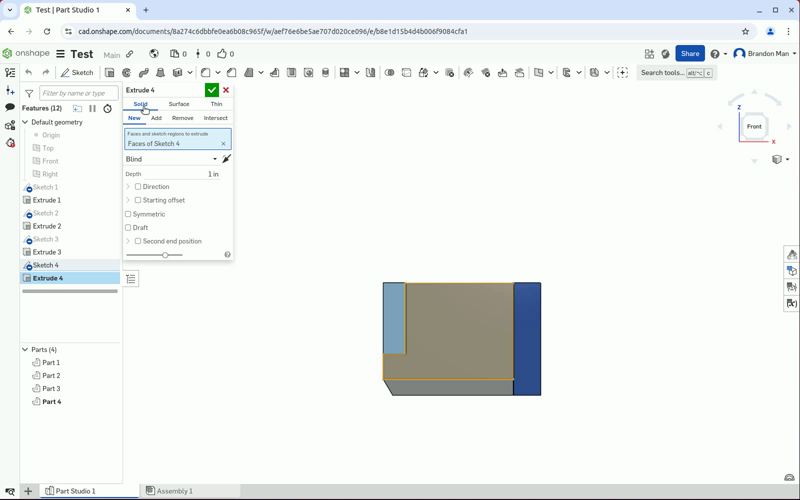
click(143, 106)
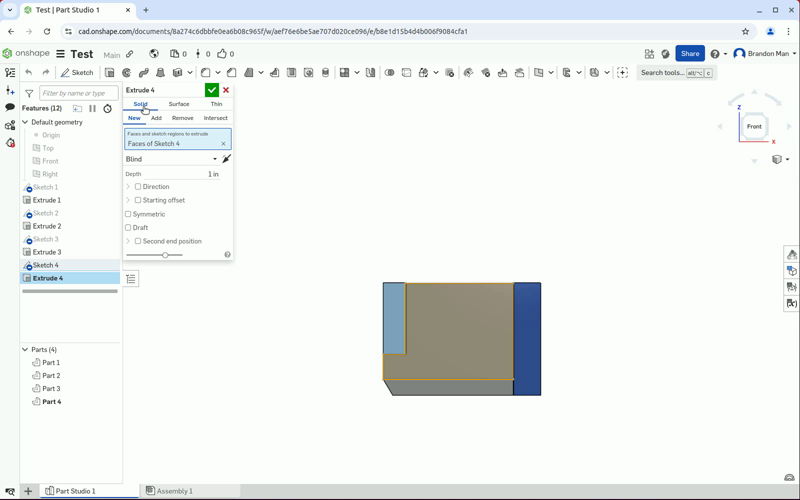
mouse_move(137, 120)
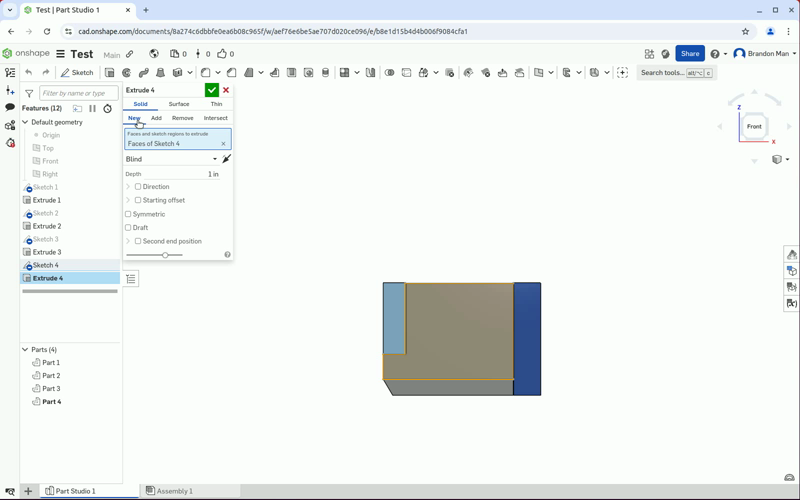
click(137, 120)
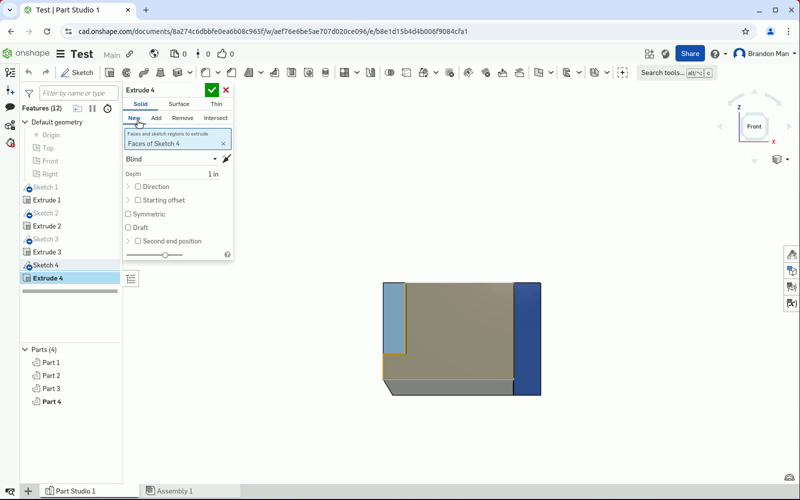
key(tab, 4)
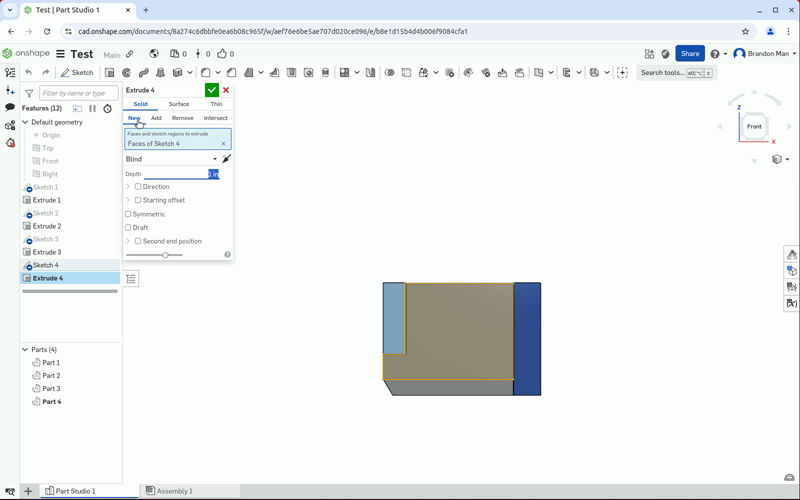
text(8.184)
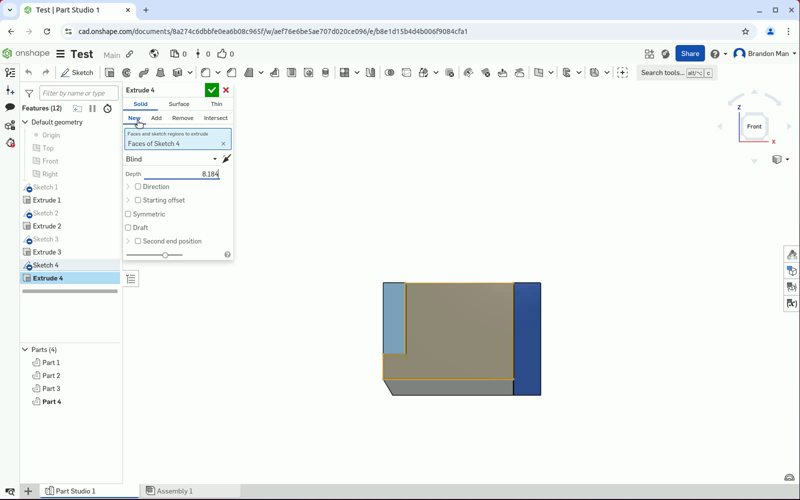
key(enter)
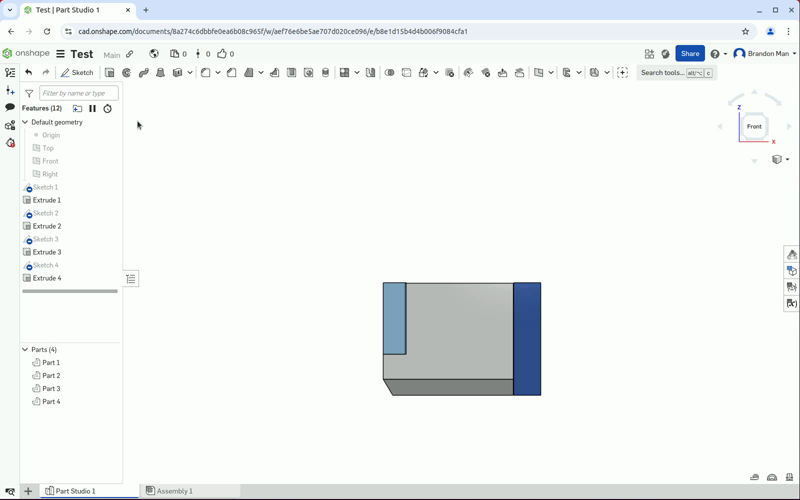
key(shift+h)
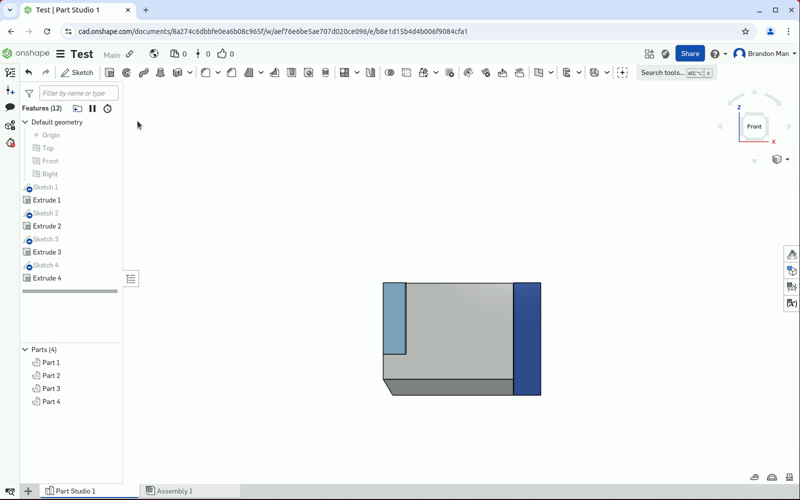
key(shift+h)
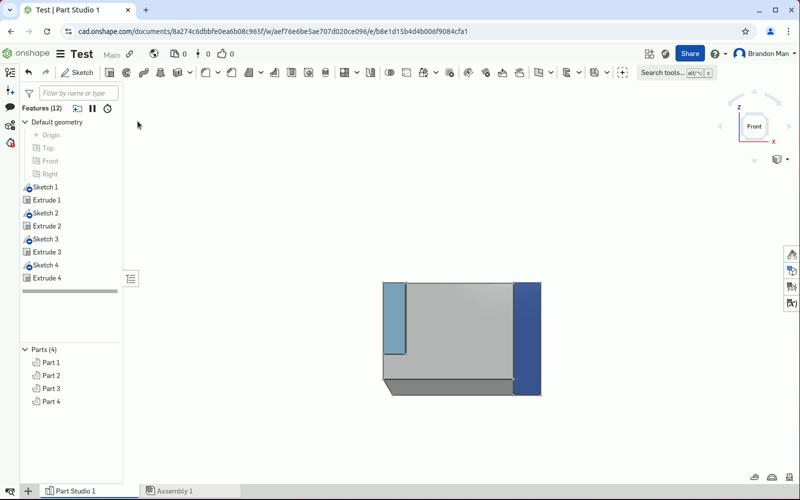
key(shift+7)
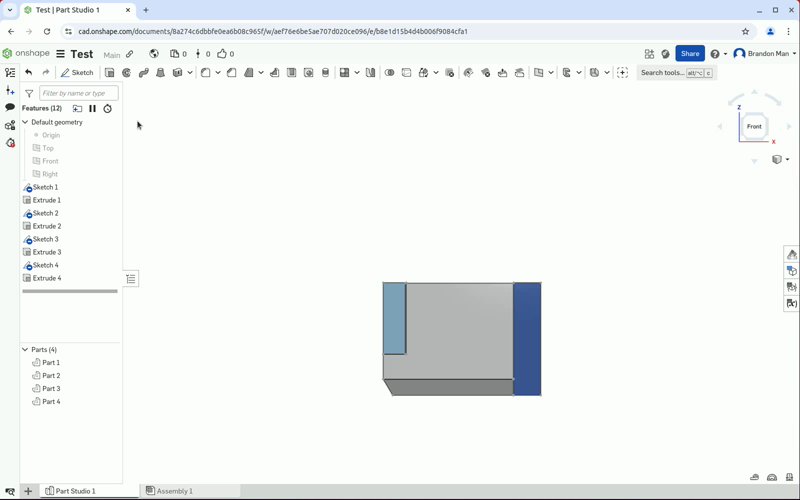
key(left, 2)
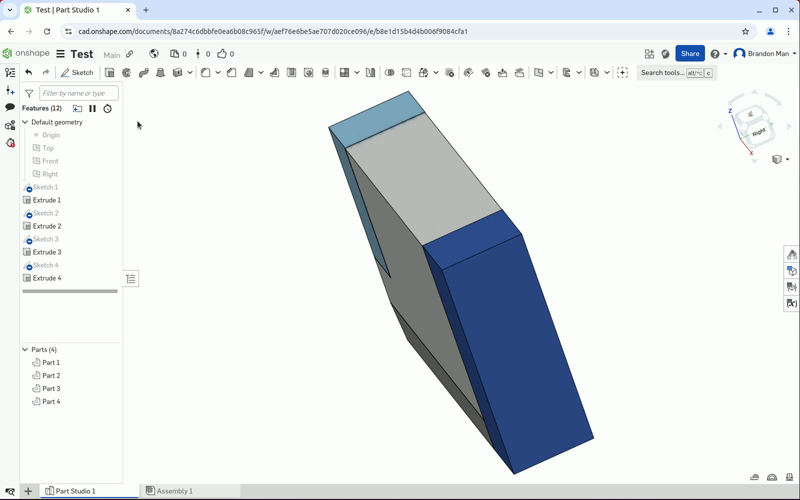
key(down, 2)
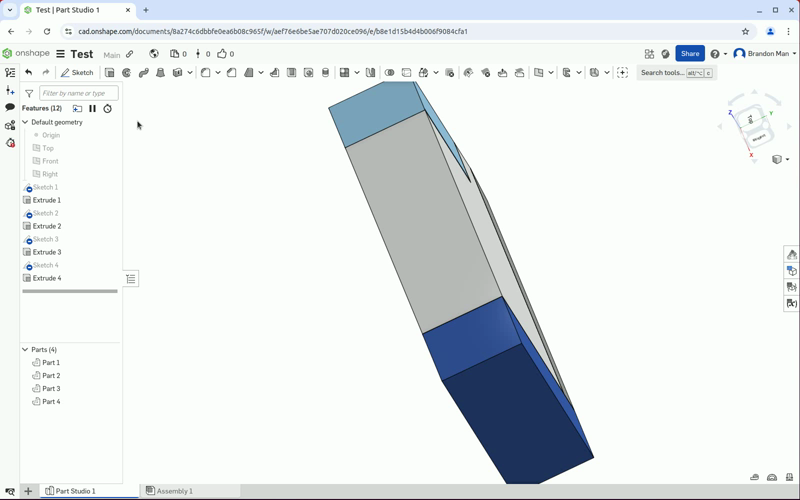
key(up, 2)
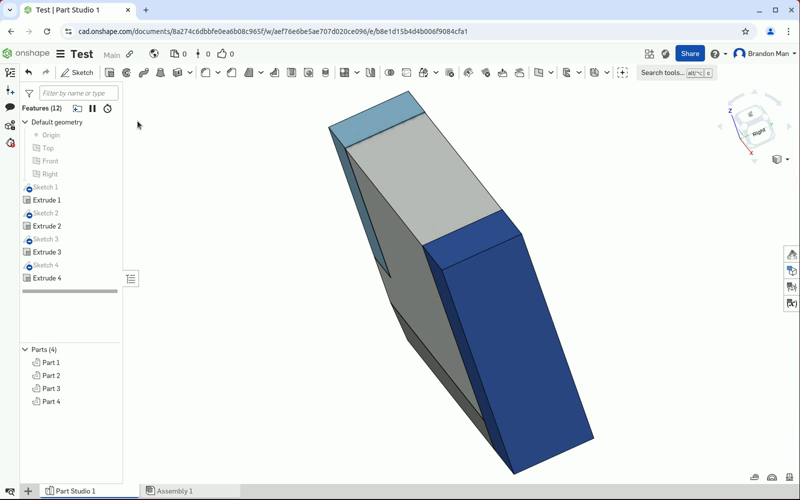
key(right, 2)
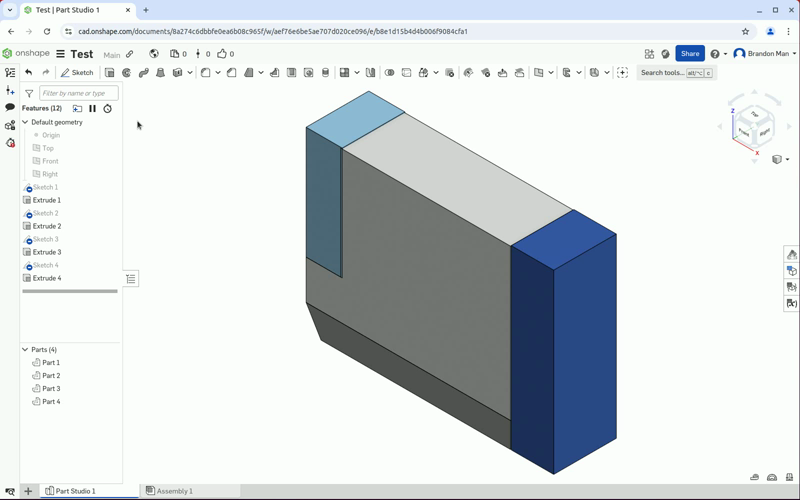
mouse_move(73, 189)
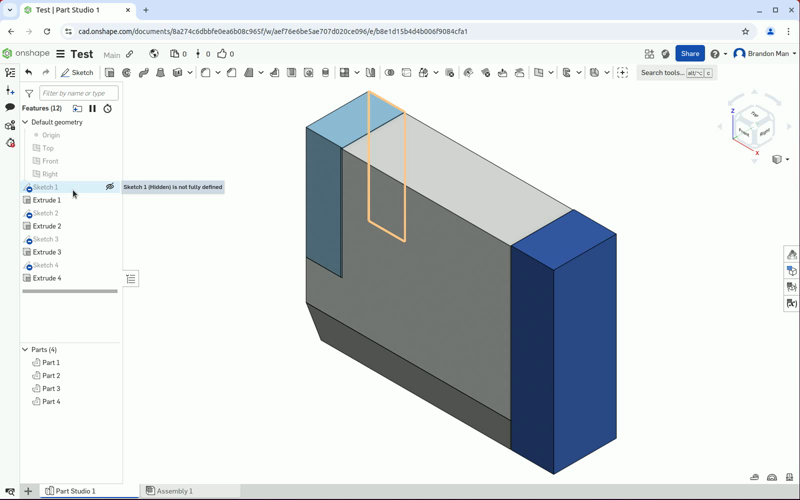
click(73, 189)